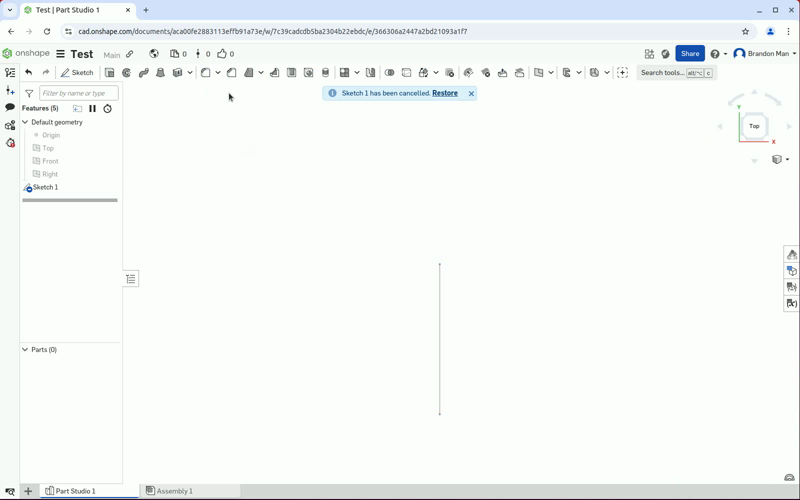
key(shift+h)
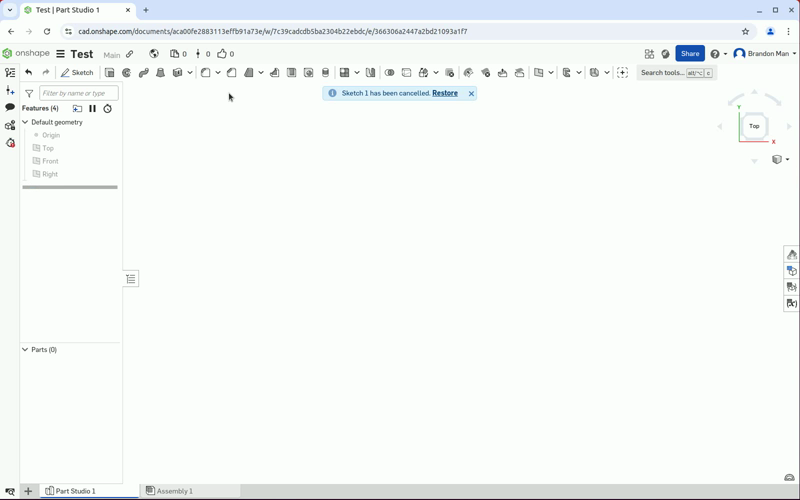
key(shift+s)
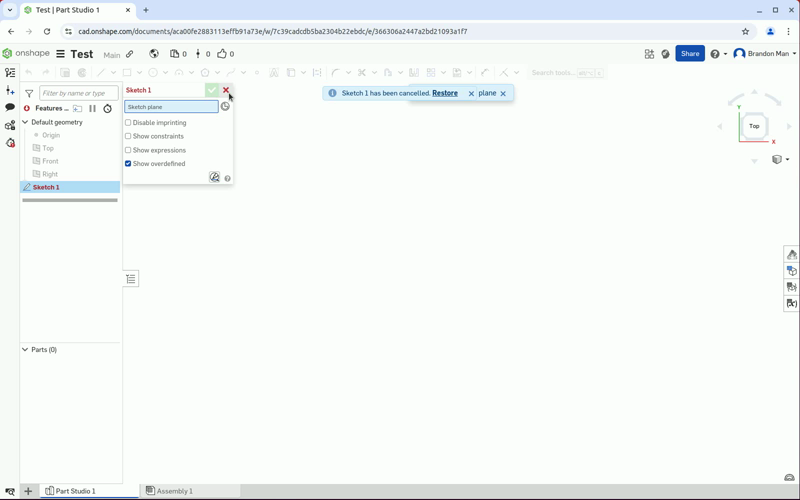
mouse_move(73, 150)
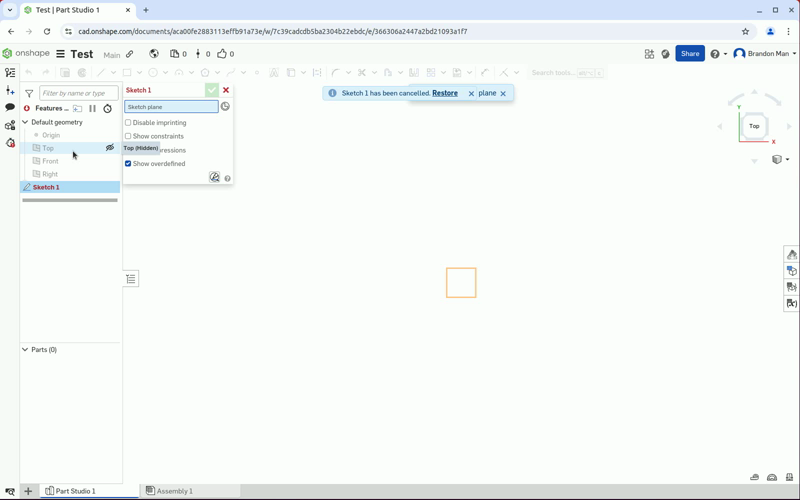
click(73, 150)
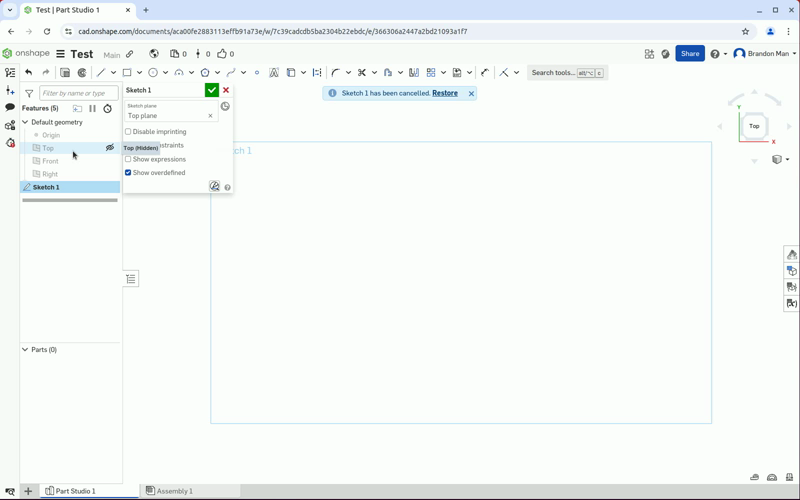
mouse_move(73, 352)
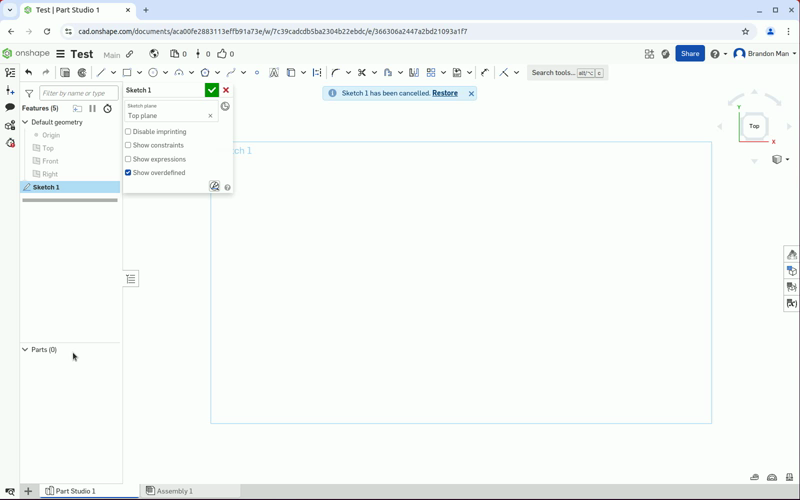
key(y)
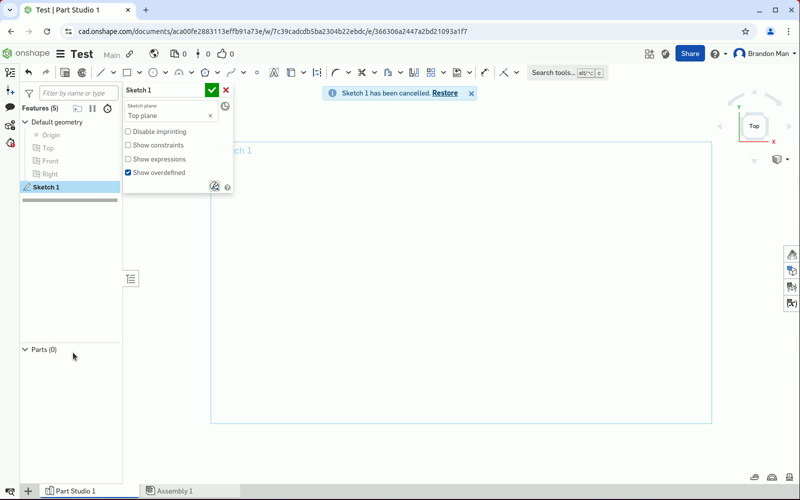
key(l)
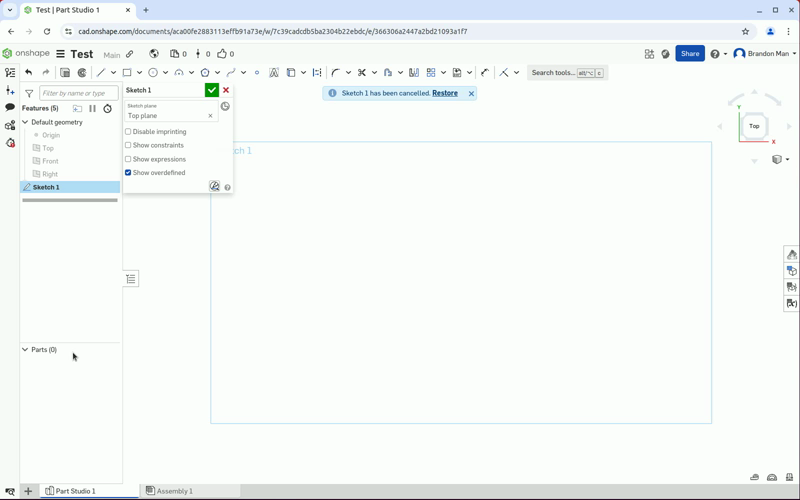
key_down(shift)
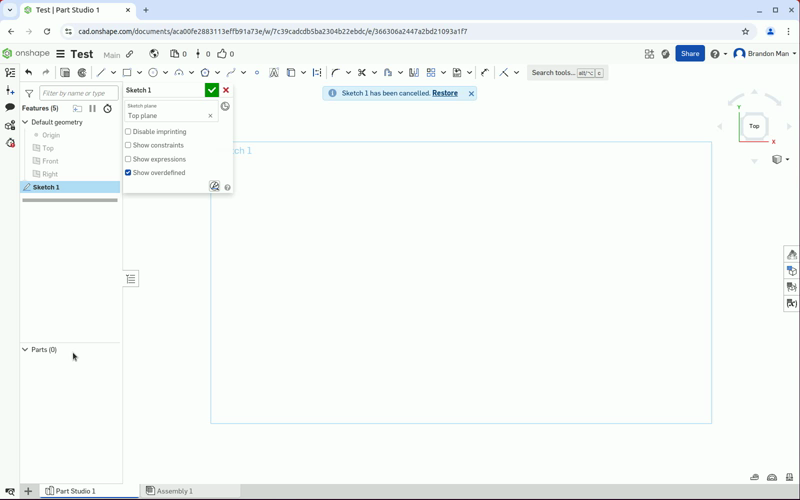
mouse_move(457, 286)
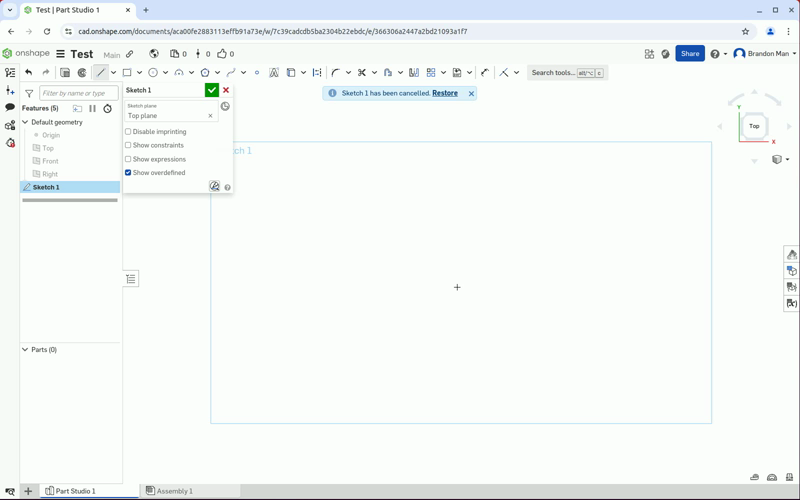
click(457, 286)
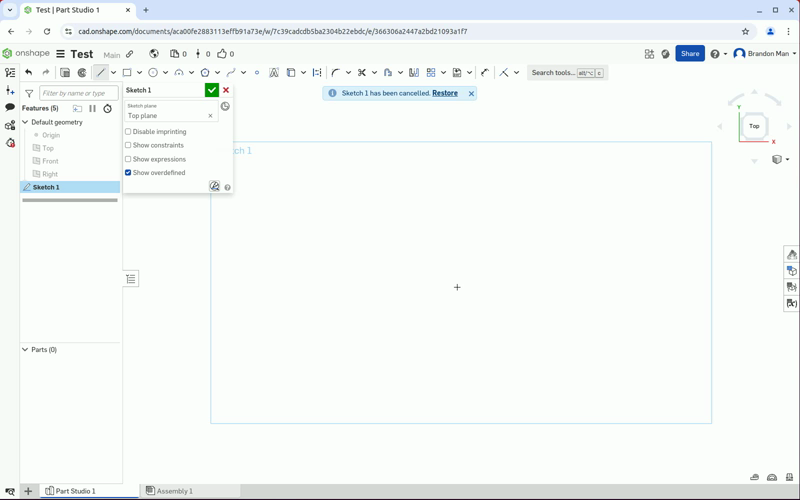
key_up(shift)
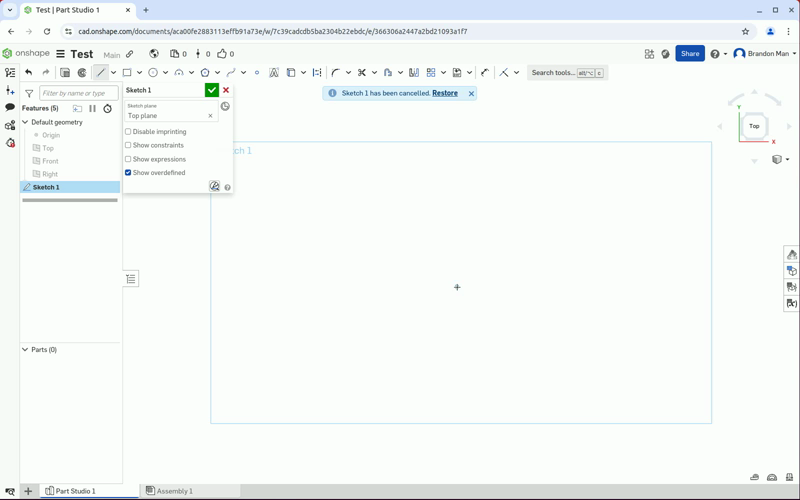
key_down(shift)
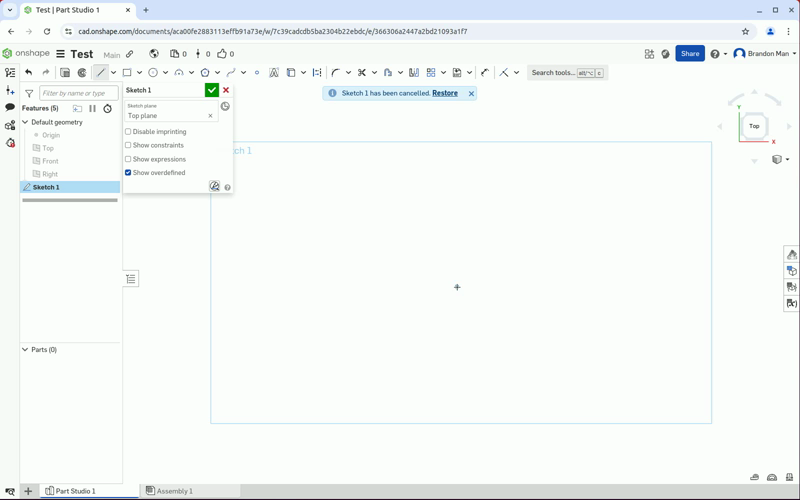
mouse_move(573, 286)
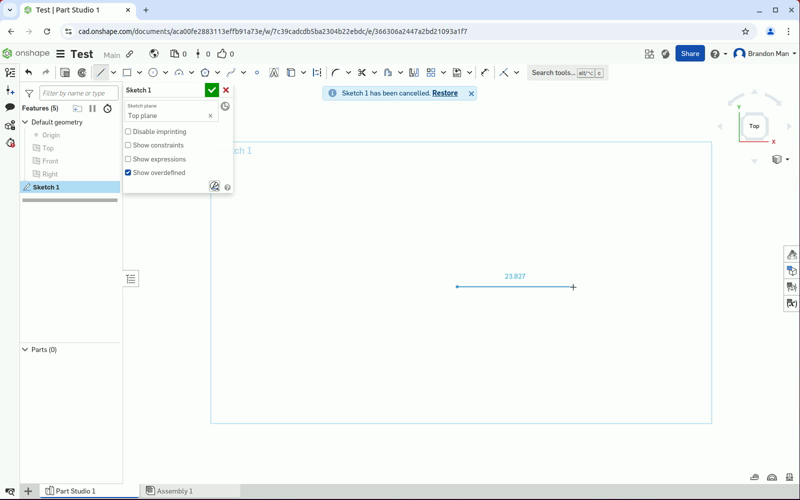
click(573, 286)
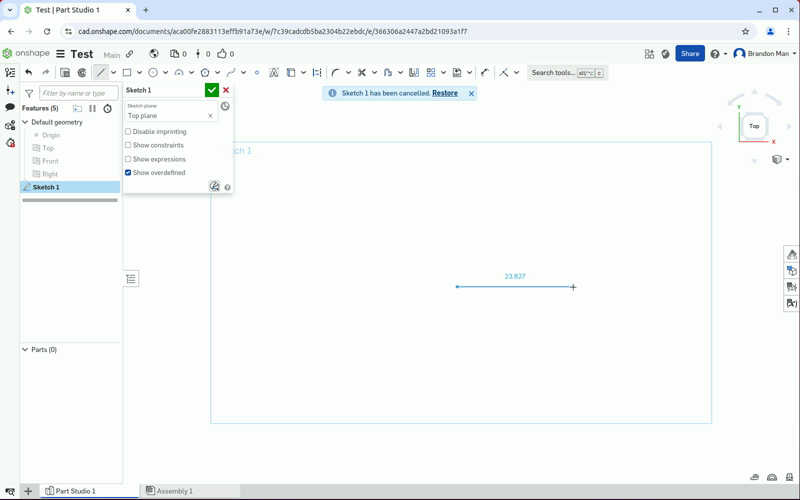
key_up(shift)
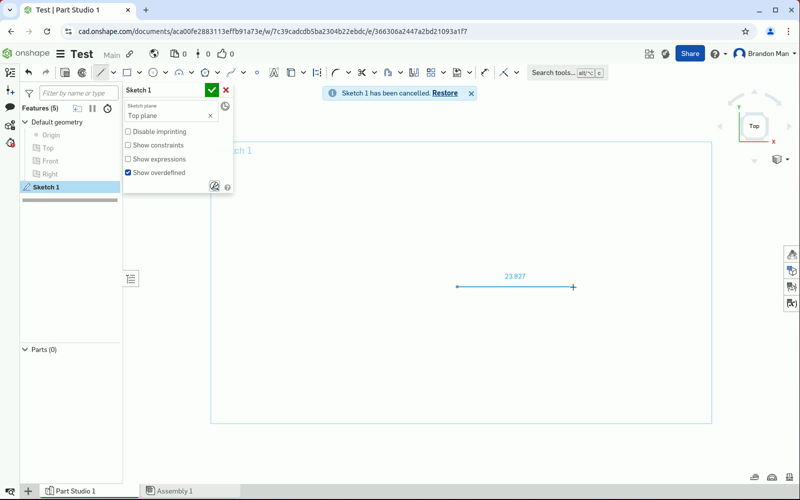
key_down(shift)
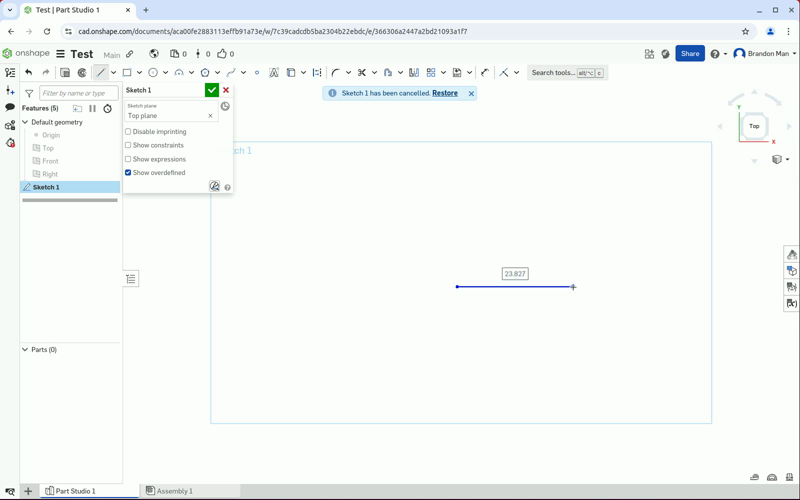
mouse_move(573, 205)
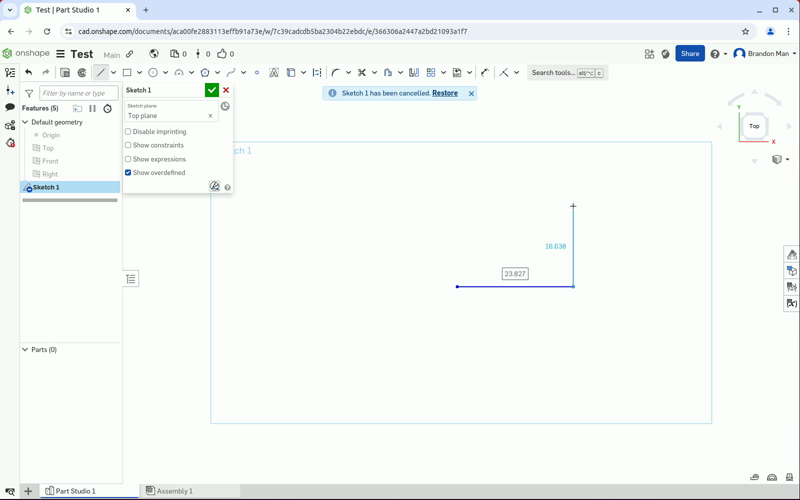
click(573, 205)
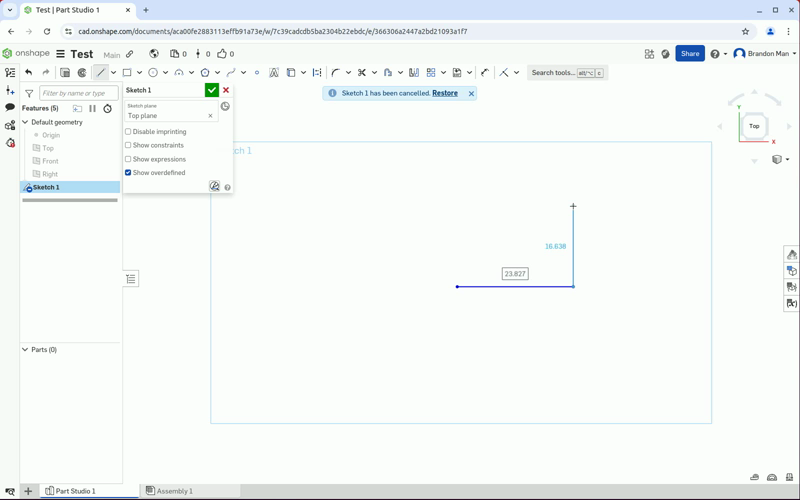
key_up(shift)
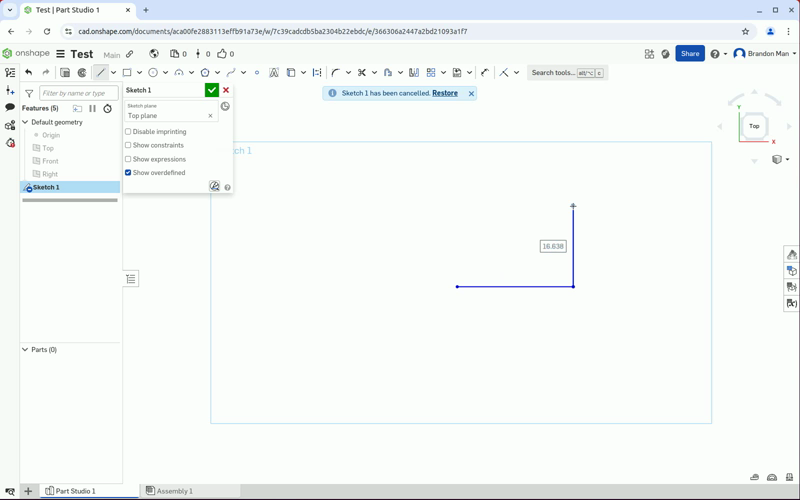
key_down(shift)
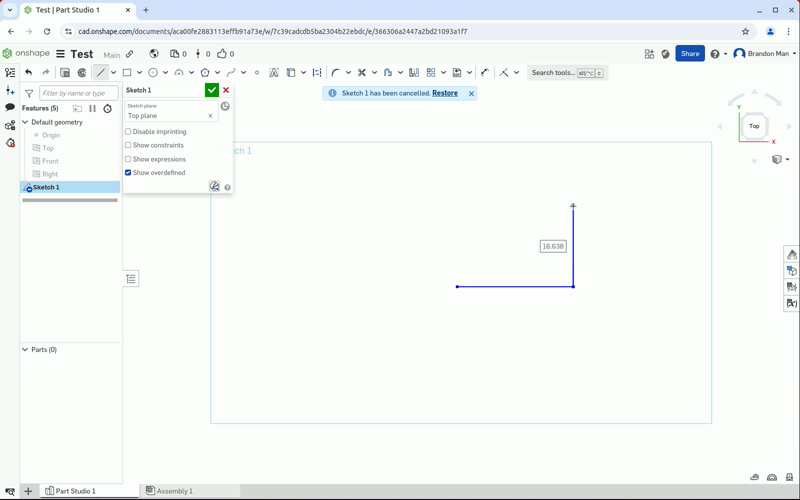
mouse_move(457, 205)
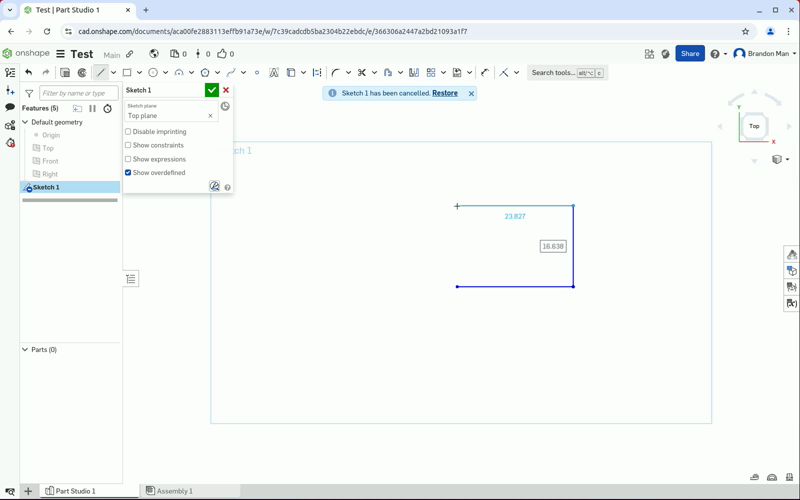
click(457, 205)
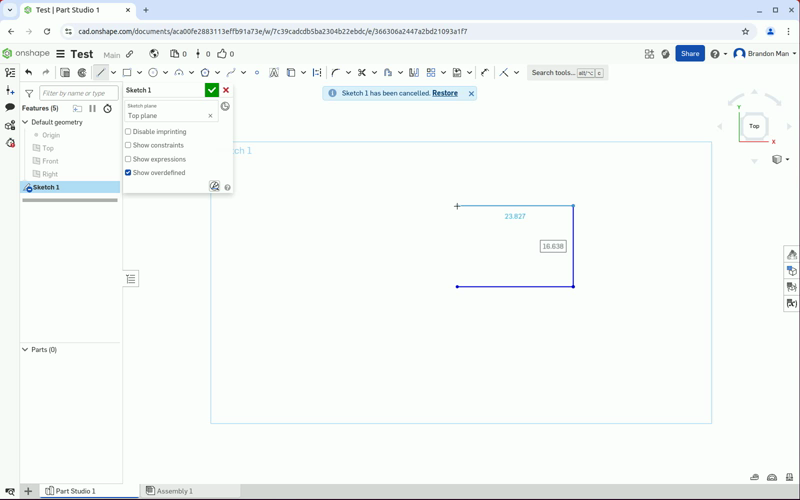
key_up(shift)
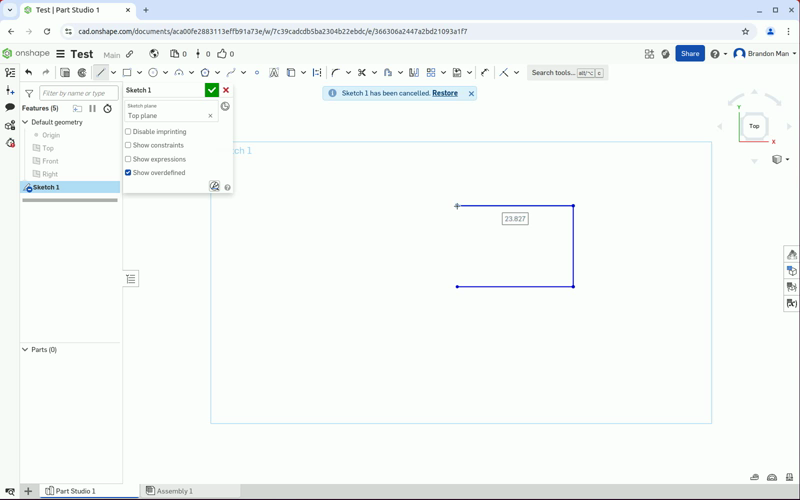
key_down(shift)
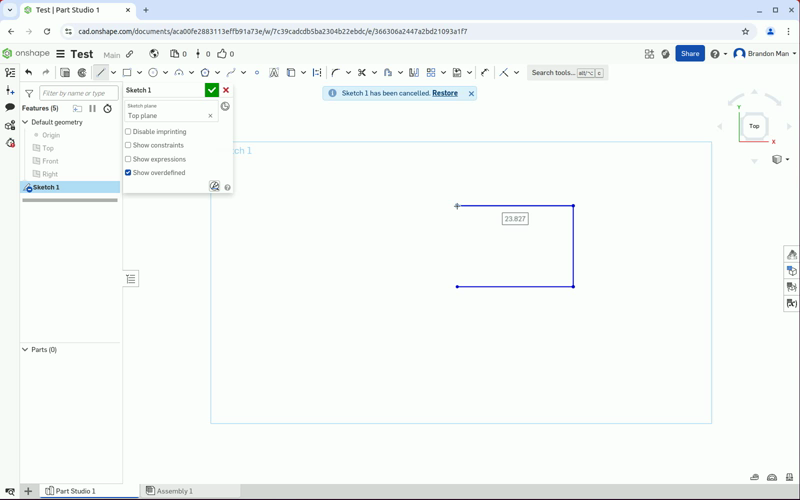
mouse_move(457, 286)
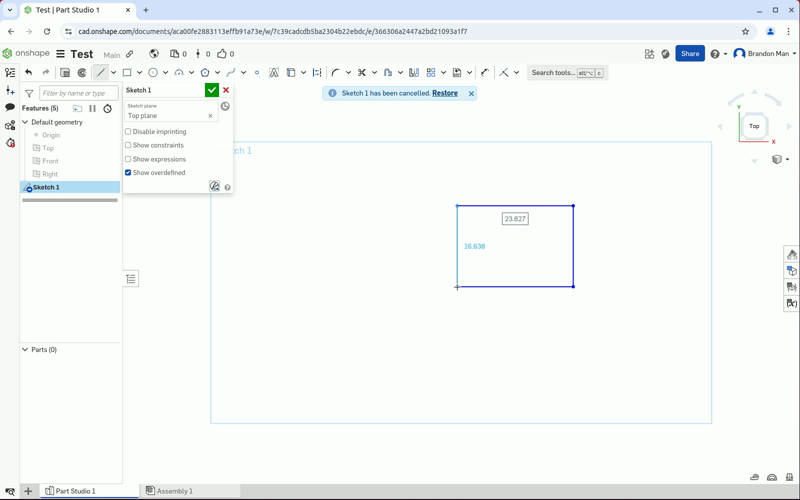
key_up(shift)
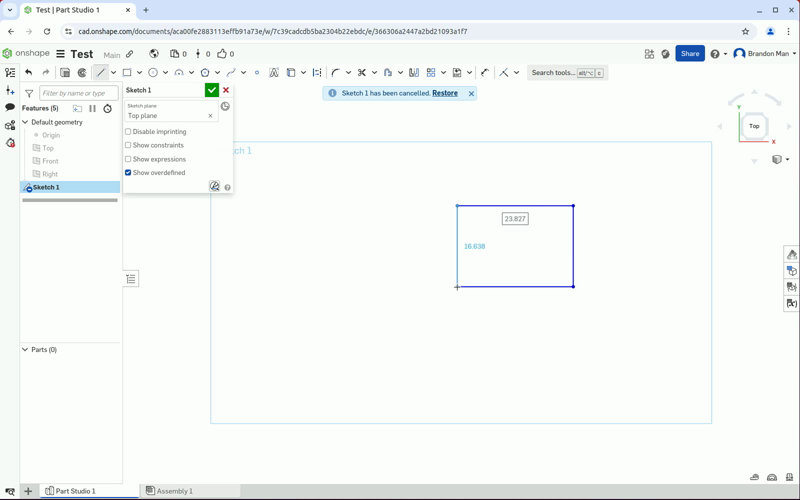
click(457, 286)
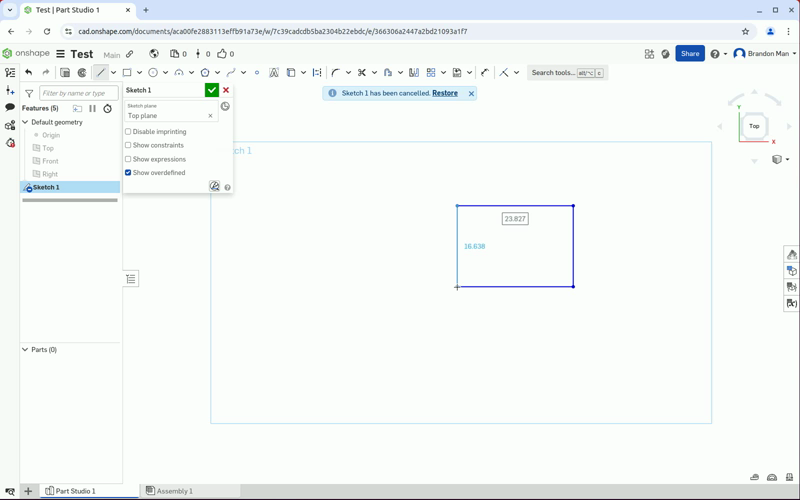
key(esc)
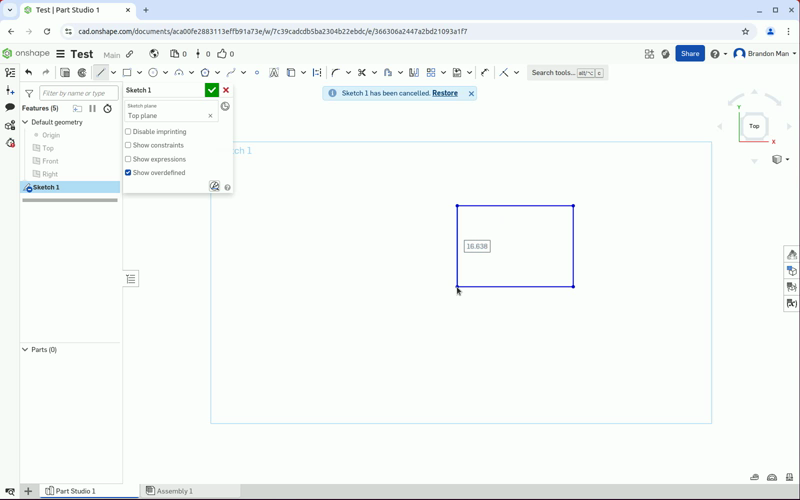
key(l)
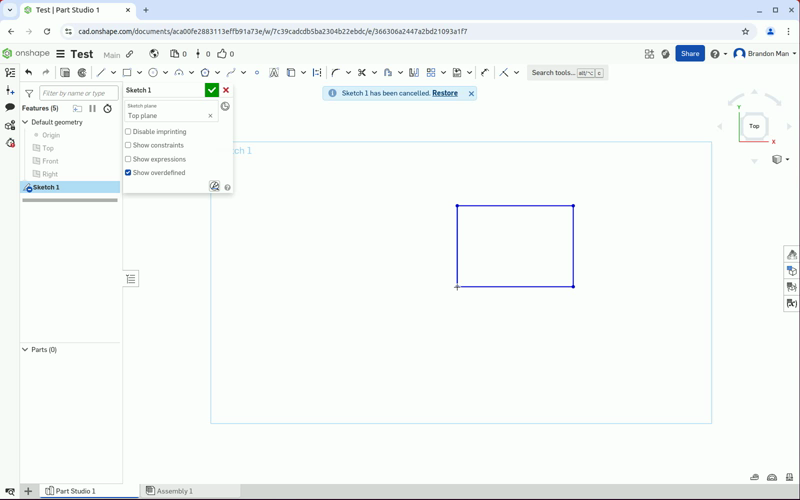
key_down(shift)
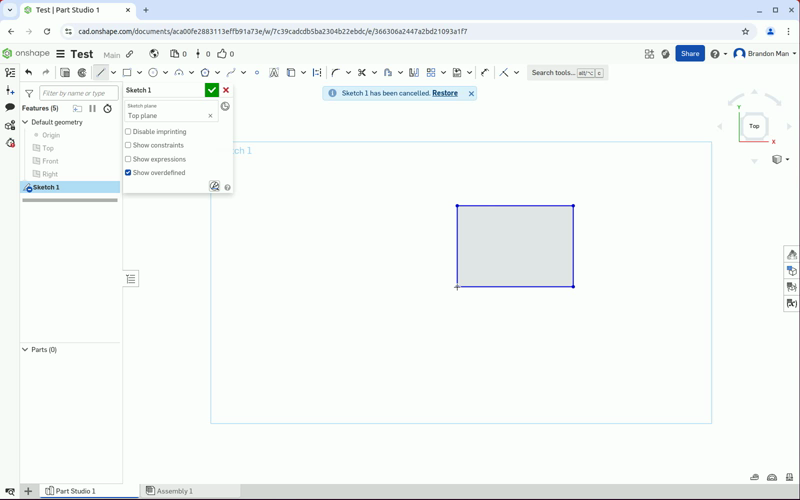
mouse_move(461, 282)
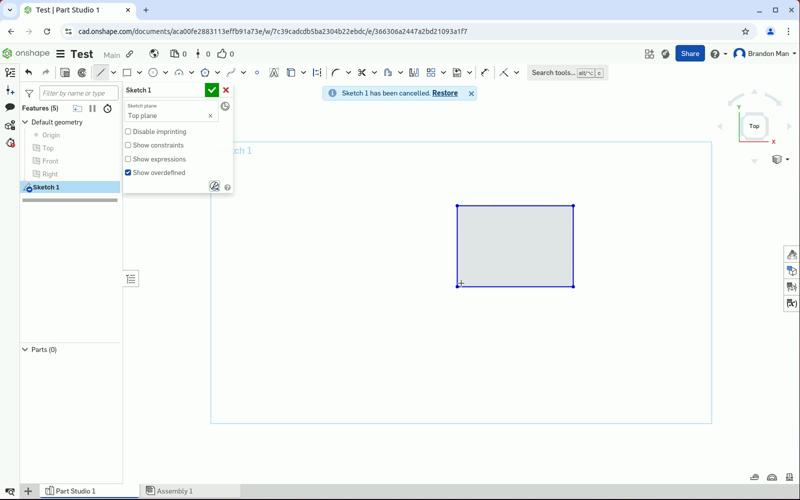
click(461, 282)
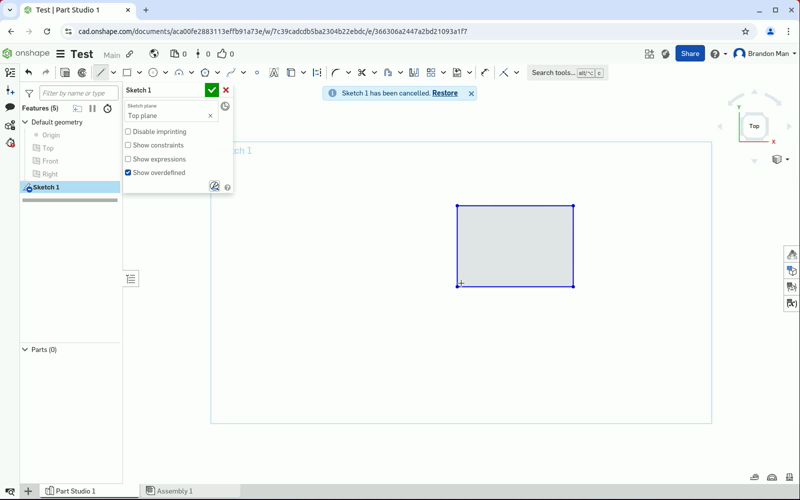
key_up(shift)
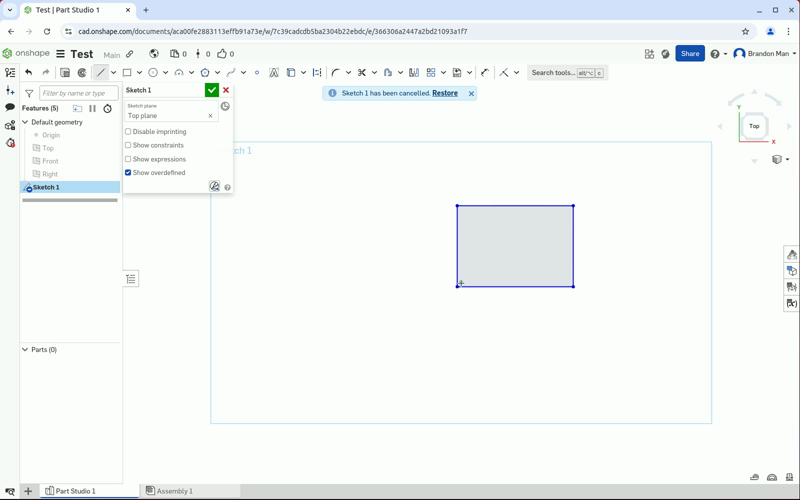
key_down(shift)
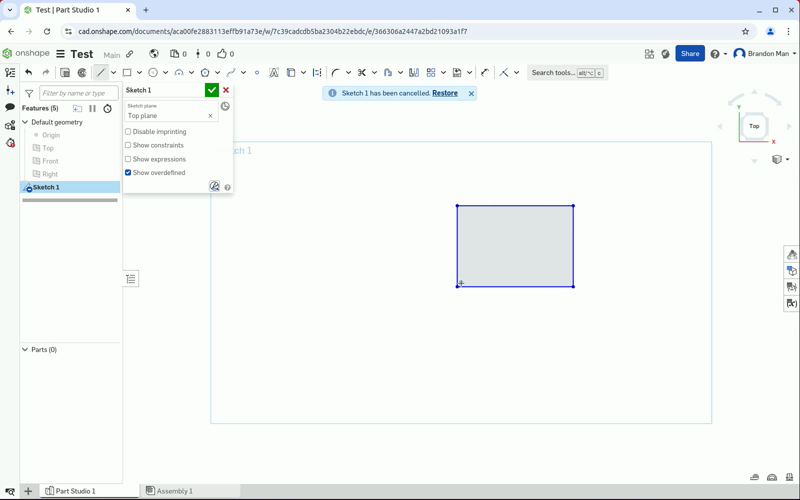
mouse_move(569, 282)
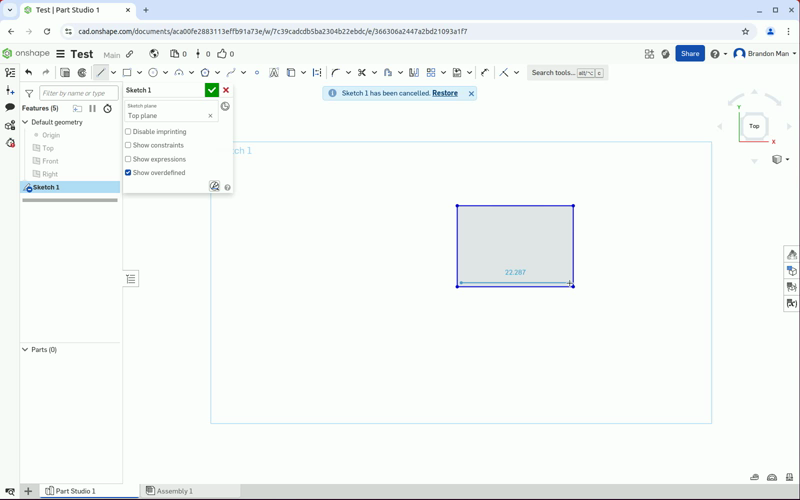
click(569, 282)
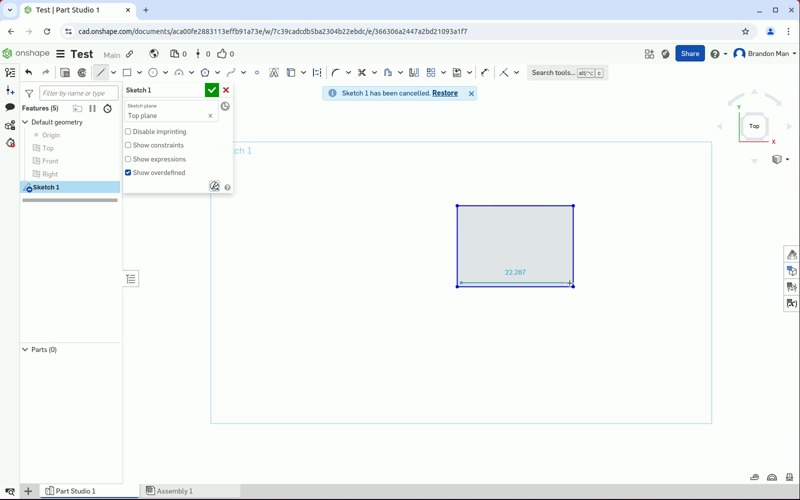
key_up(shift)
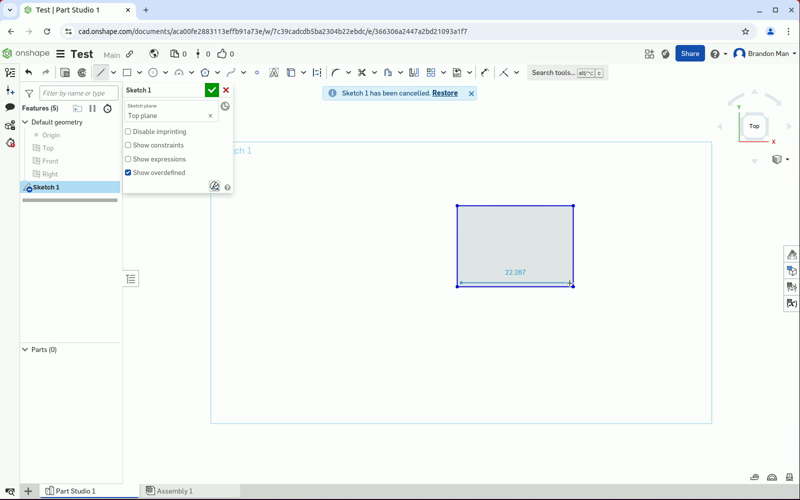
key_down(shift)
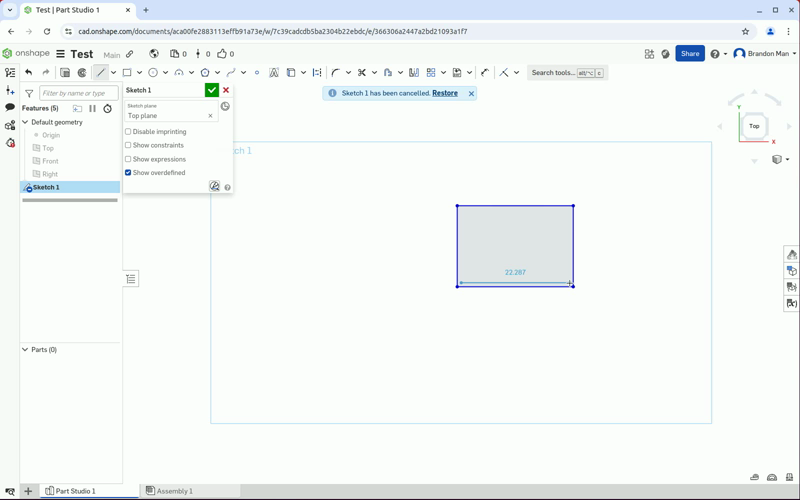
mouse_move(569, 208)
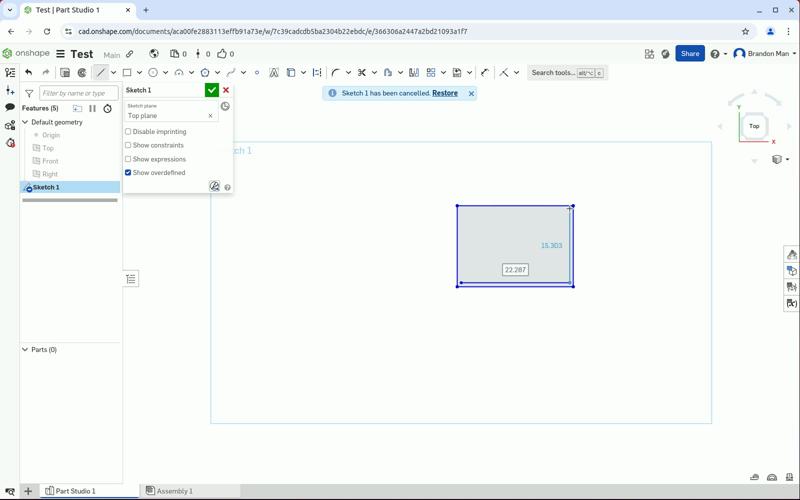
scroll(6)
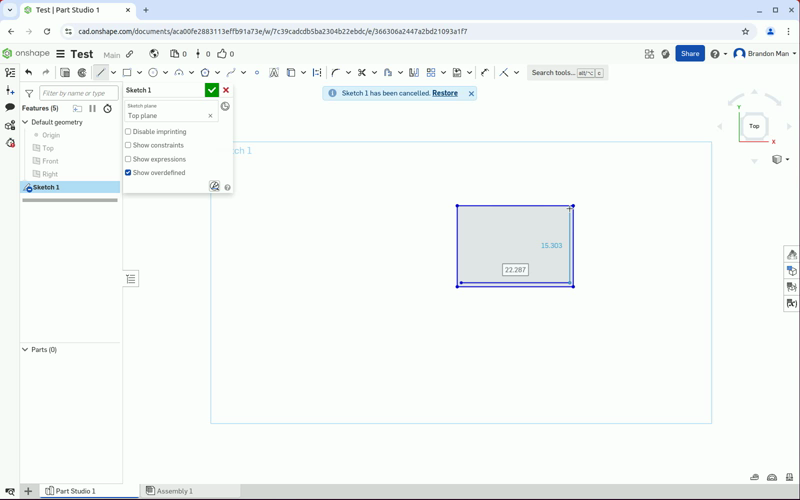
scroll(6)
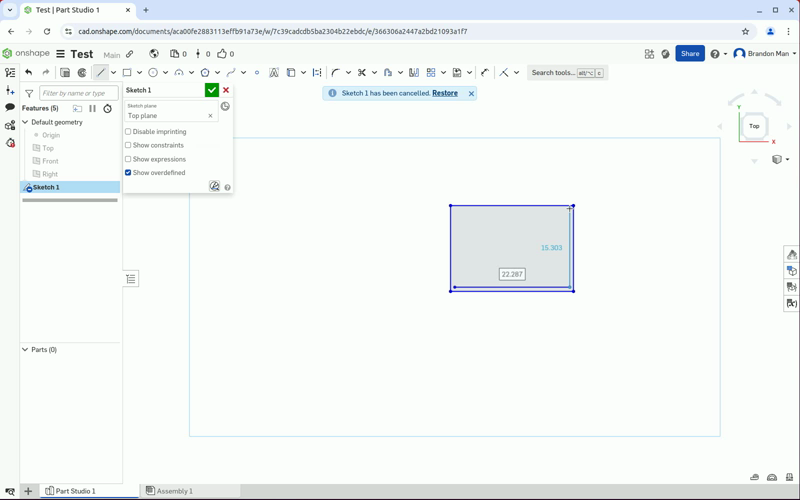
scroll(6)
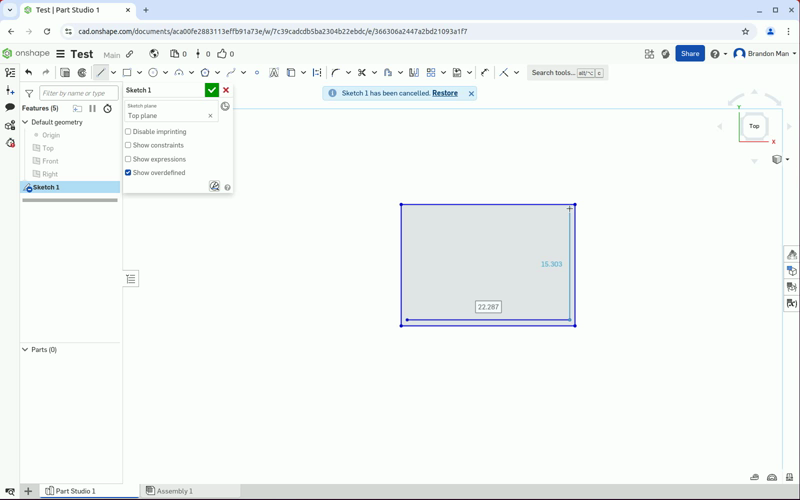
scroll(6)
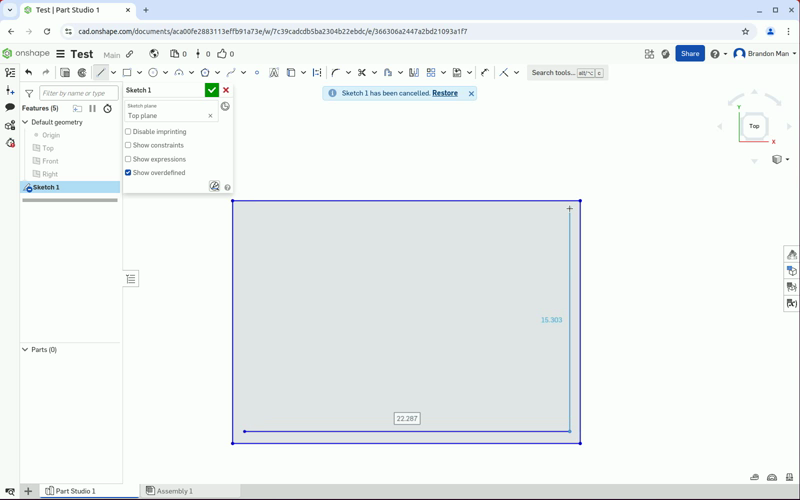
scroll(6)
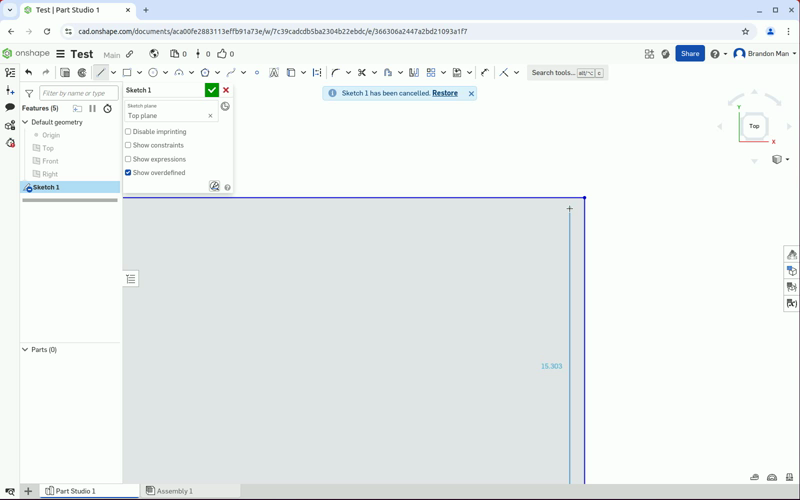
scroll(6)
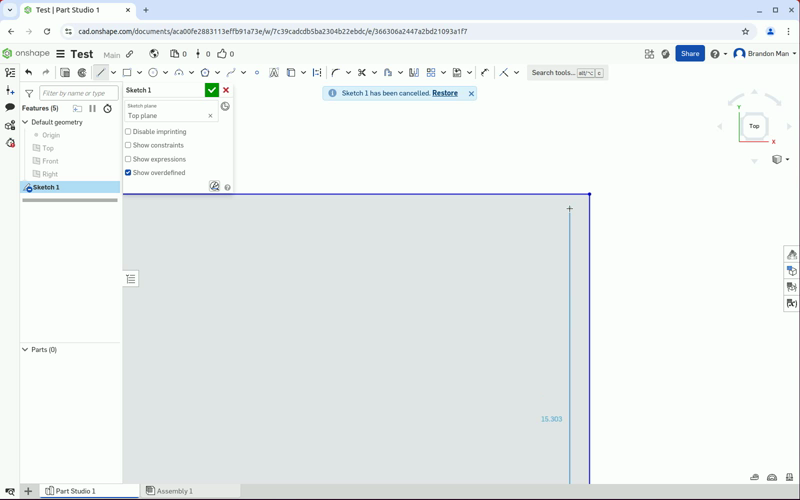
scroll(6)
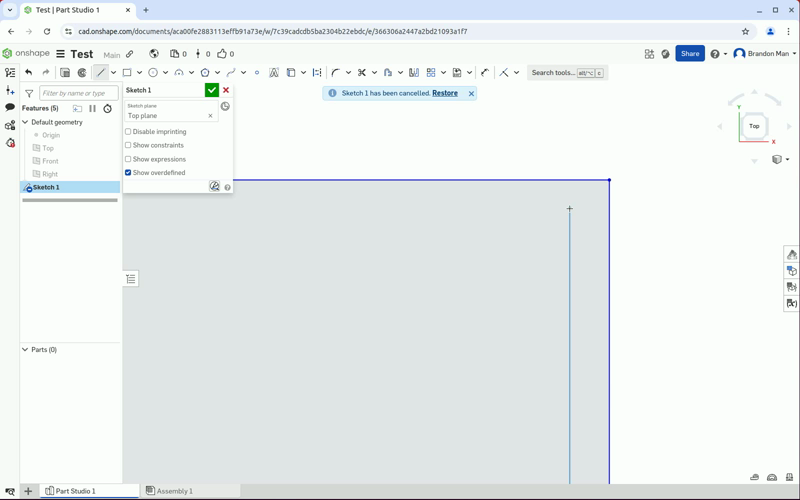
click(569, 208)
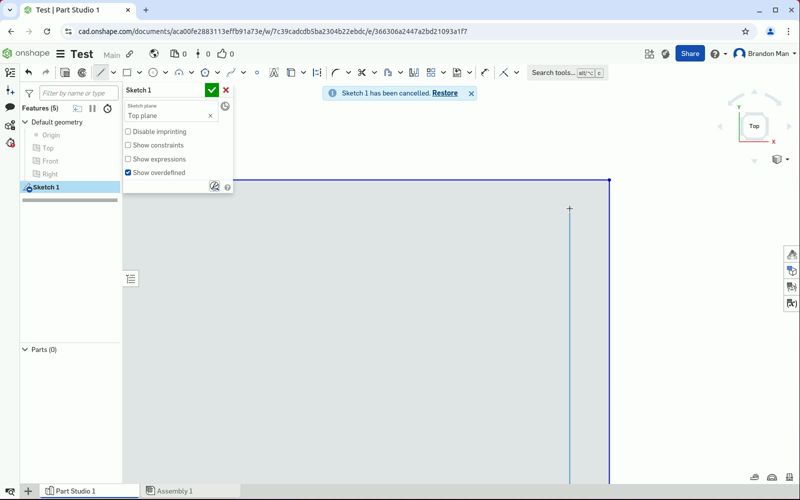
scroll(-6)
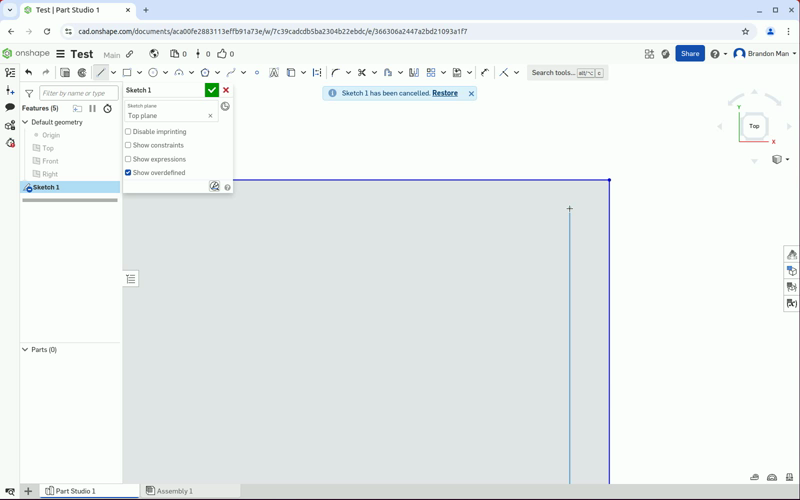
scroll(-6)
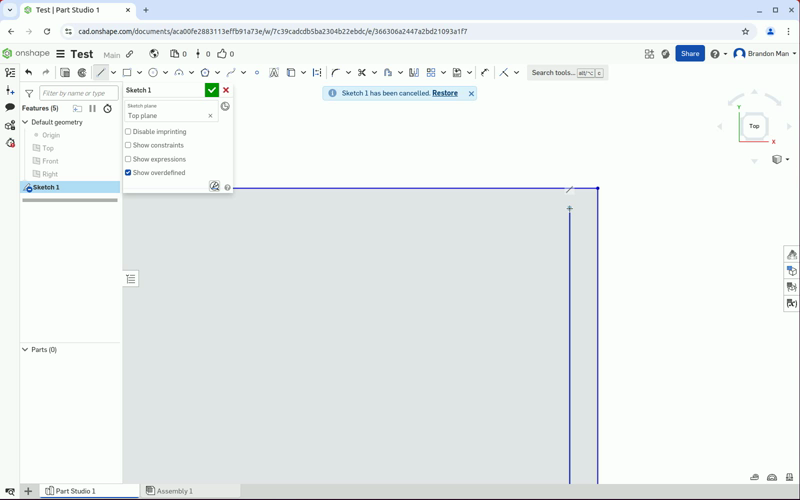
scroll(-6)
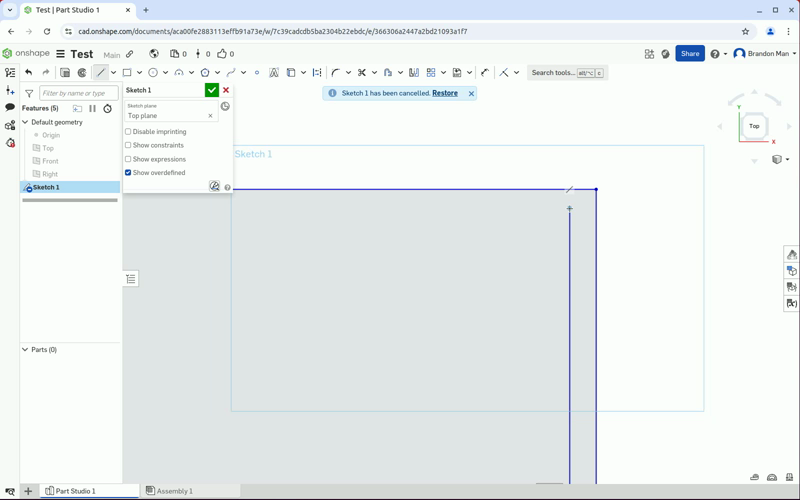
scroll(-6)
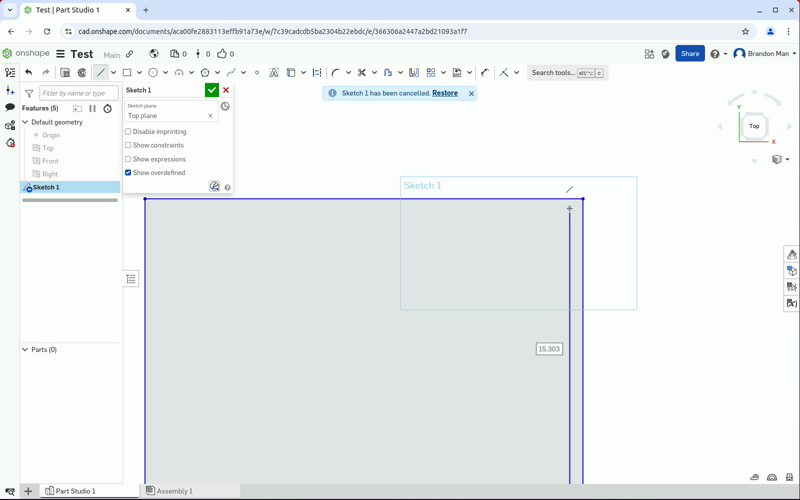
scroll(-6)
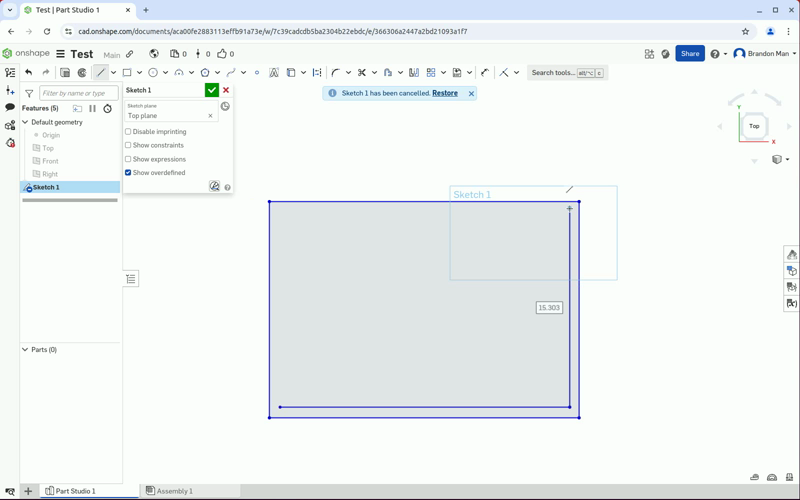
scroll(-6)
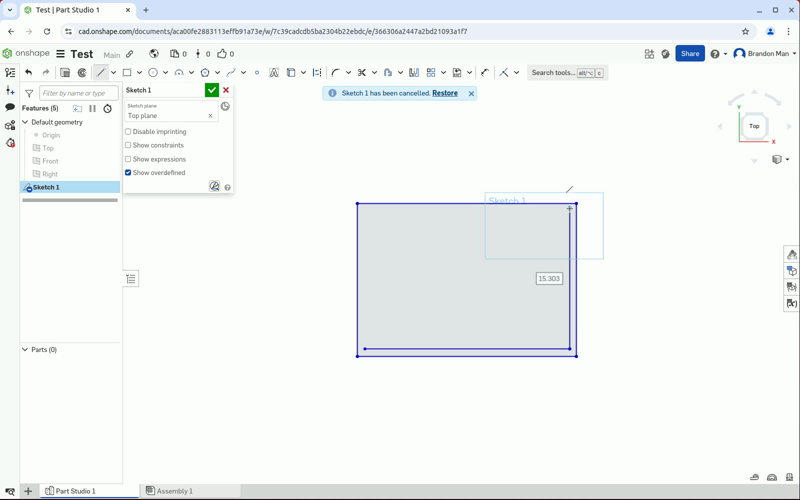
scroll(-6)
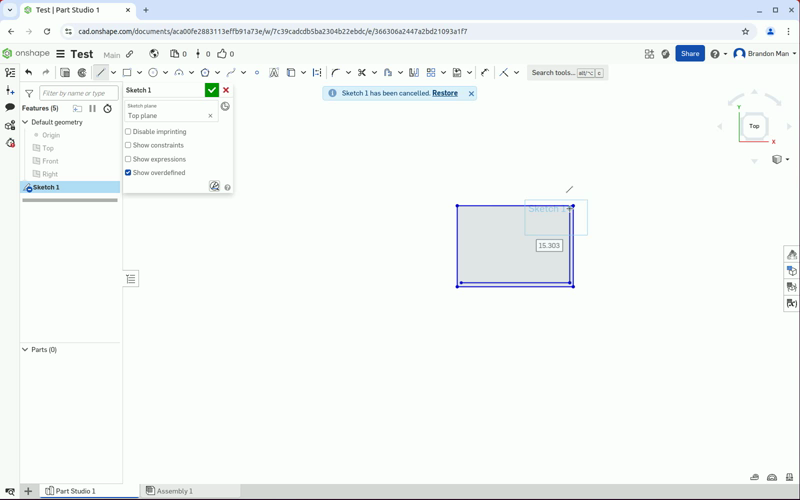
key_up(shift)
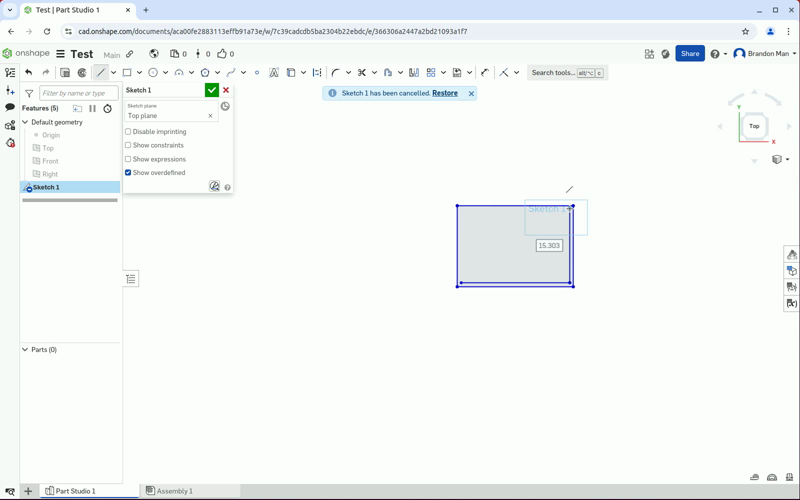
key_down(shift)
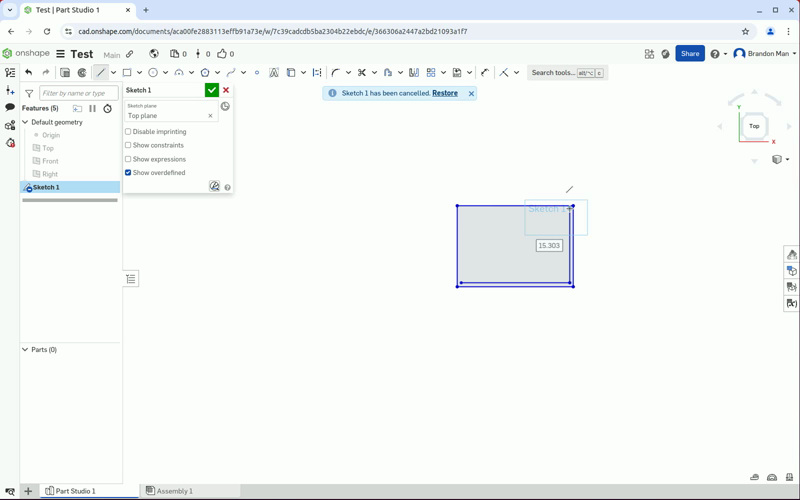
mouse_move(461, 208)
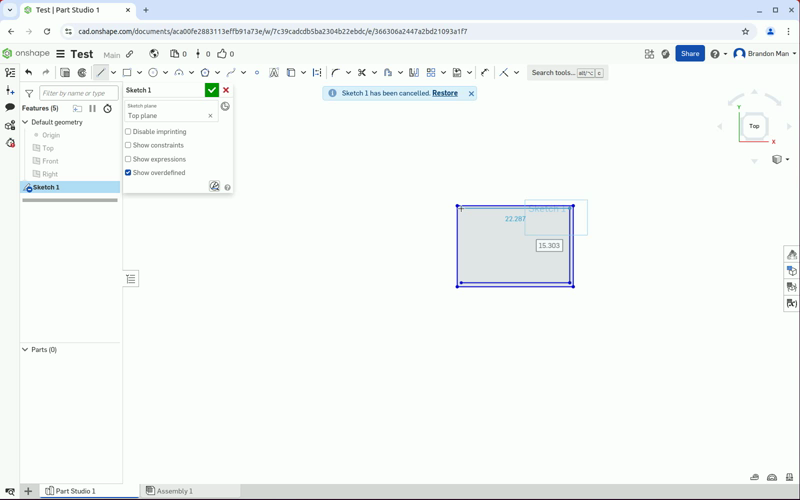
click(461, 208)
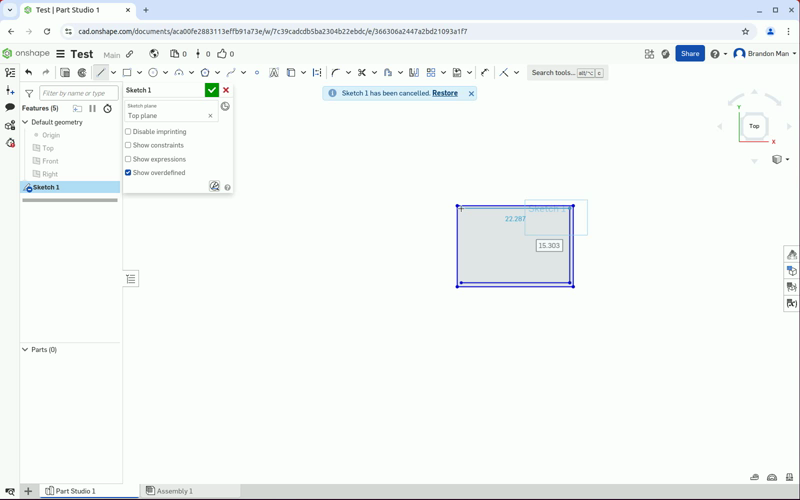
key_up(shift)
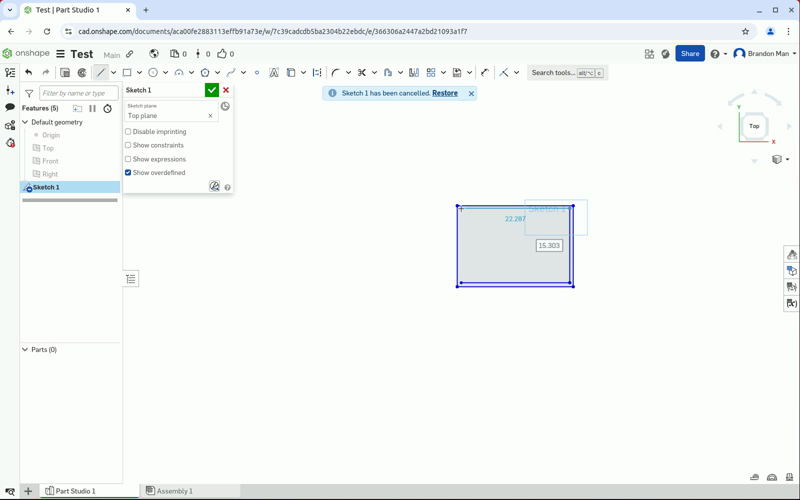
key_down(shift)
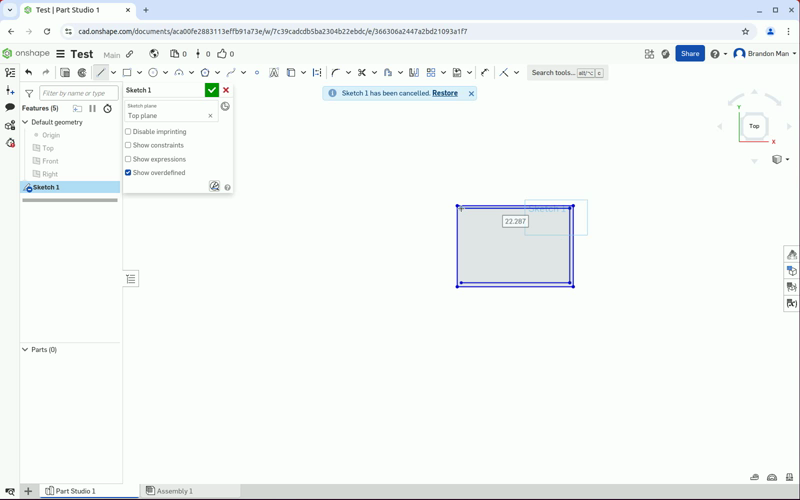
mouse_move(461, 282)
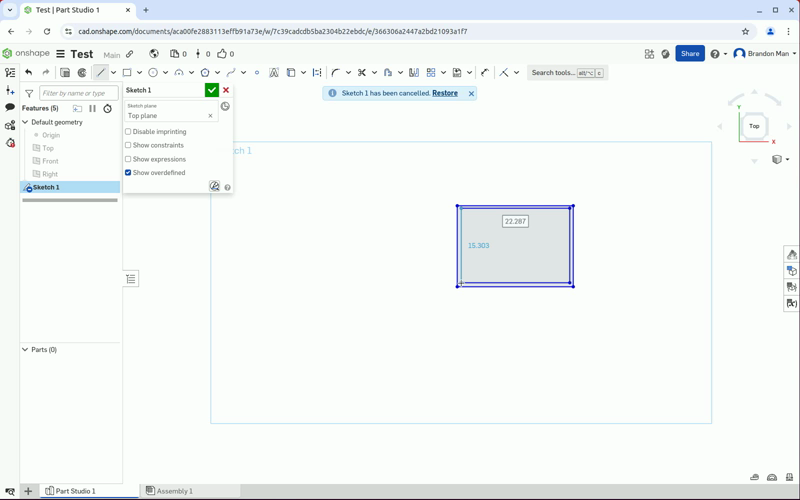
key_up(shift)
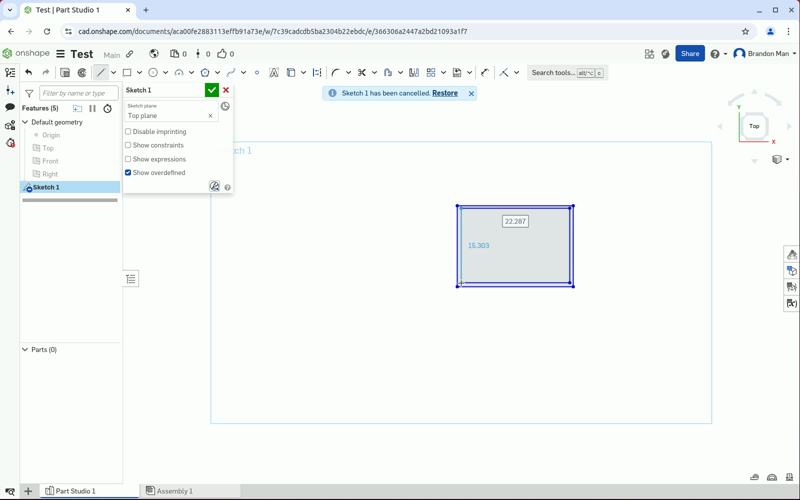
click(461, 282)
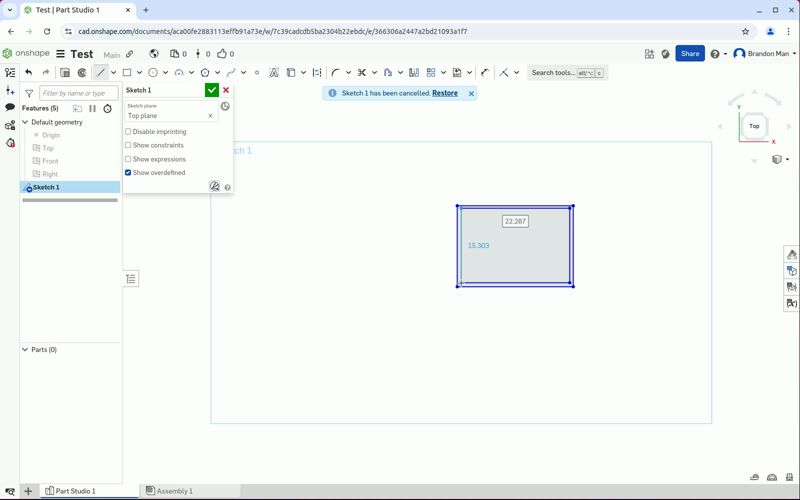
key(esc)
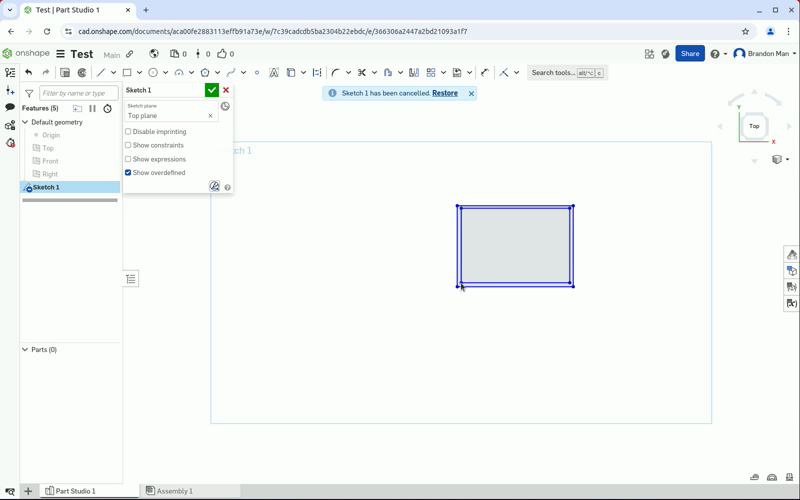
mouse_move(517, 284)
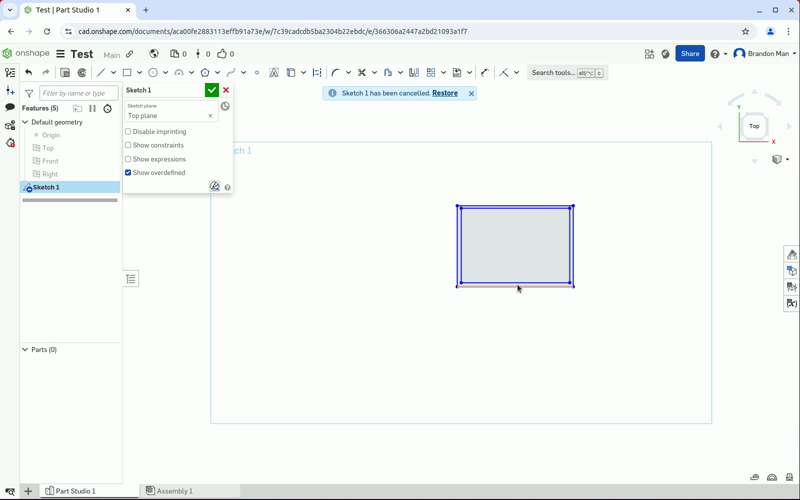
scroll(6)
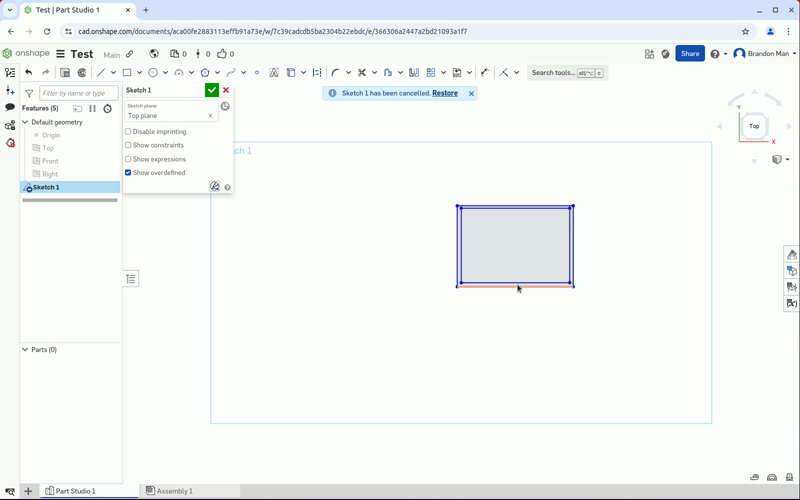
scroll(6)
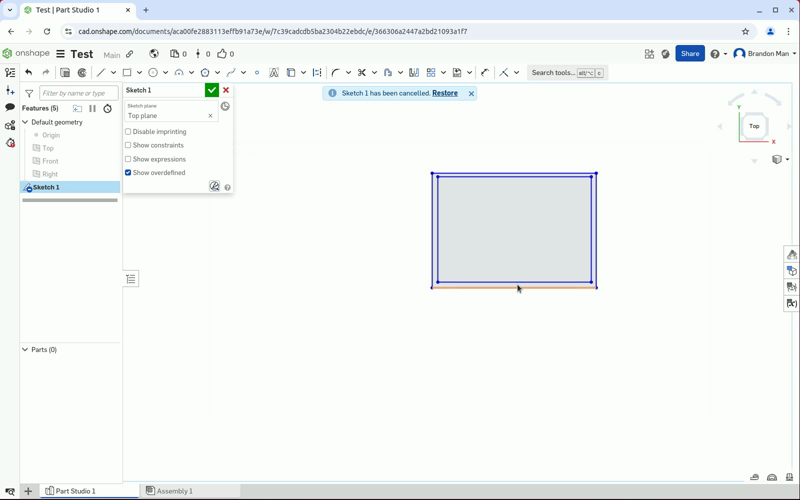
scroll(6)
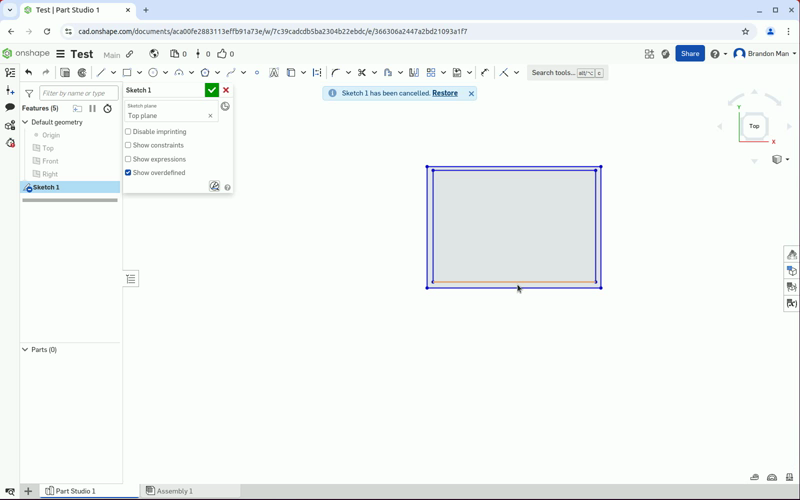
scroll(6)
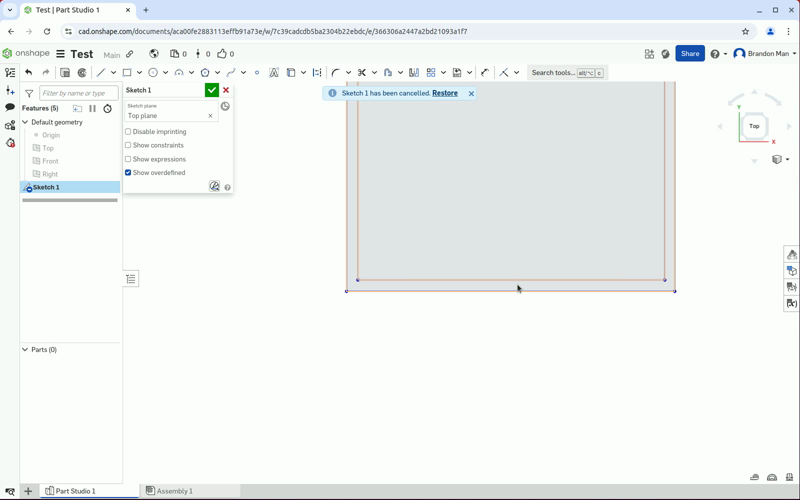
scroll(6)
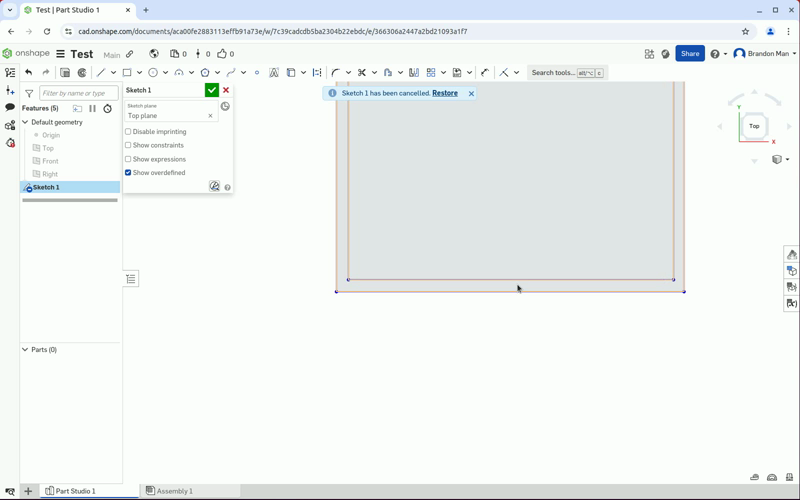
scroll(6)
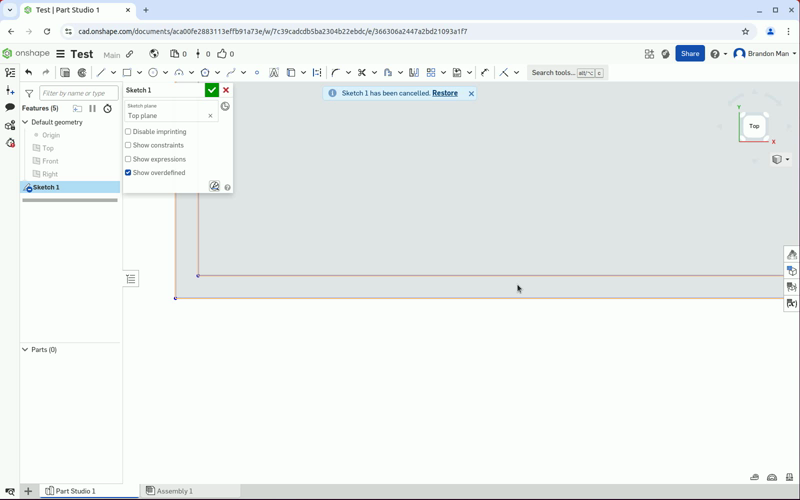
scroll(6)
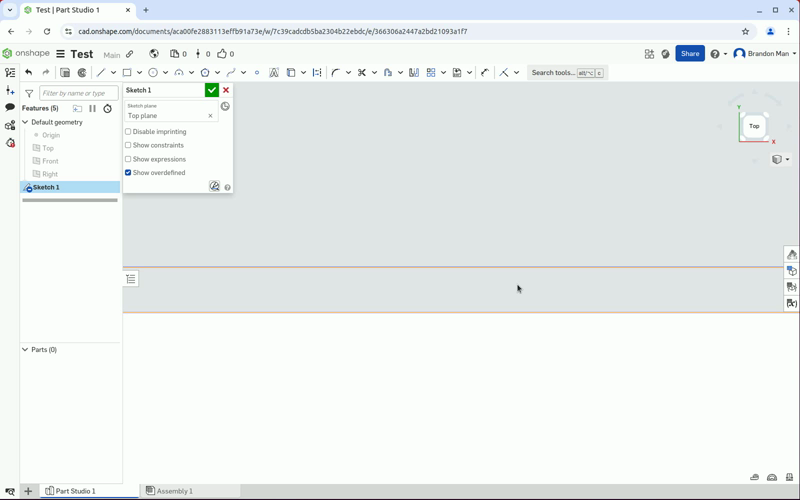
click(517, 284)
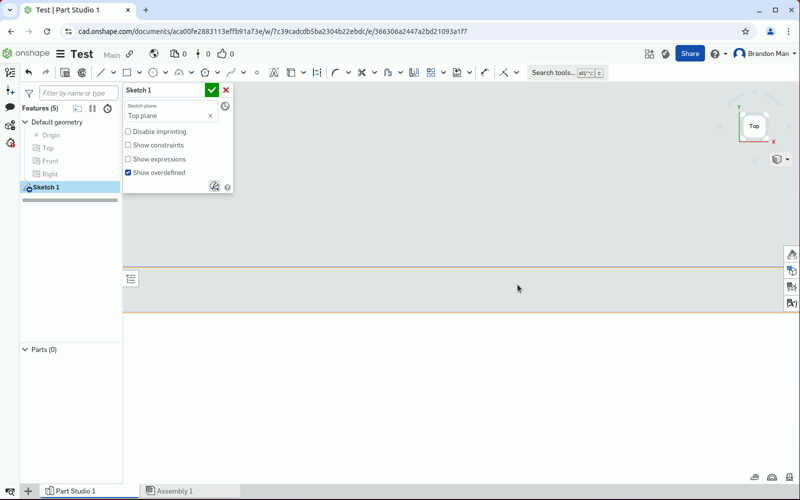
scroll(-6)
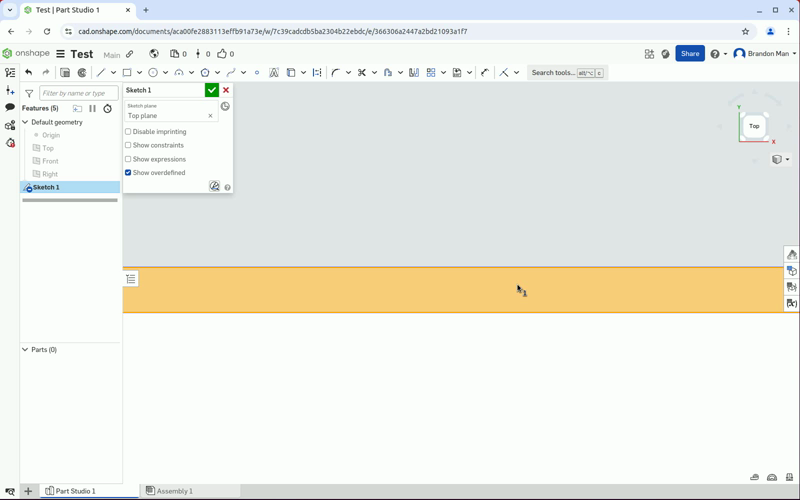
scroll(-6)
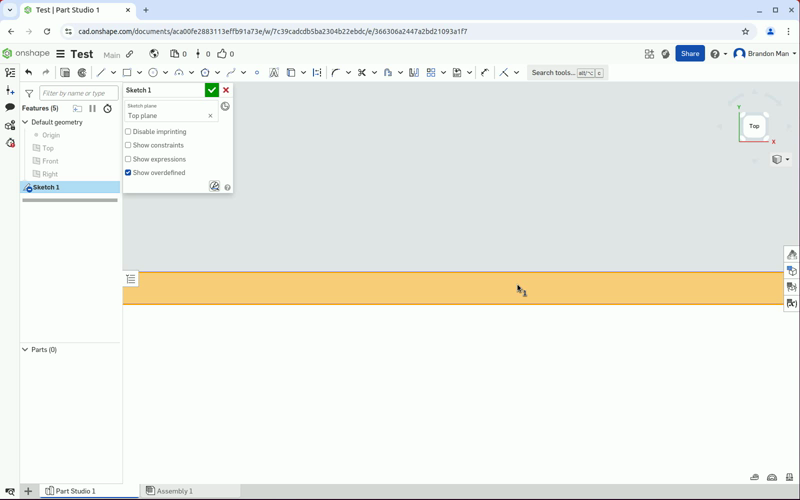
scroll(-6)
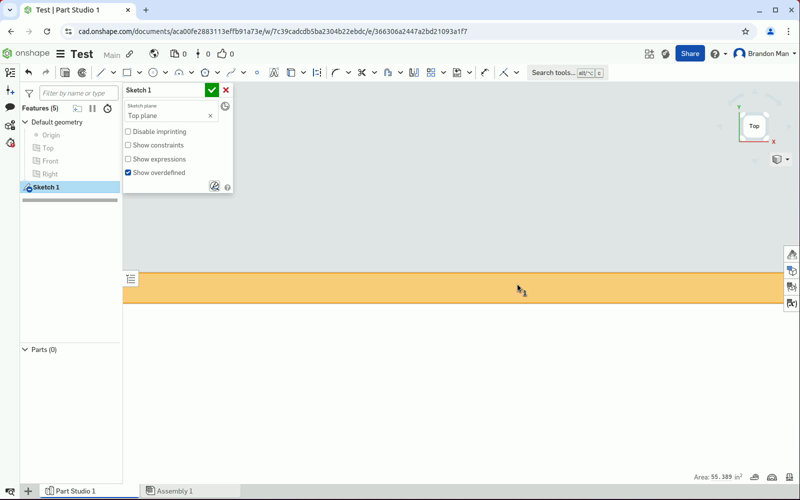
scroll(-6)
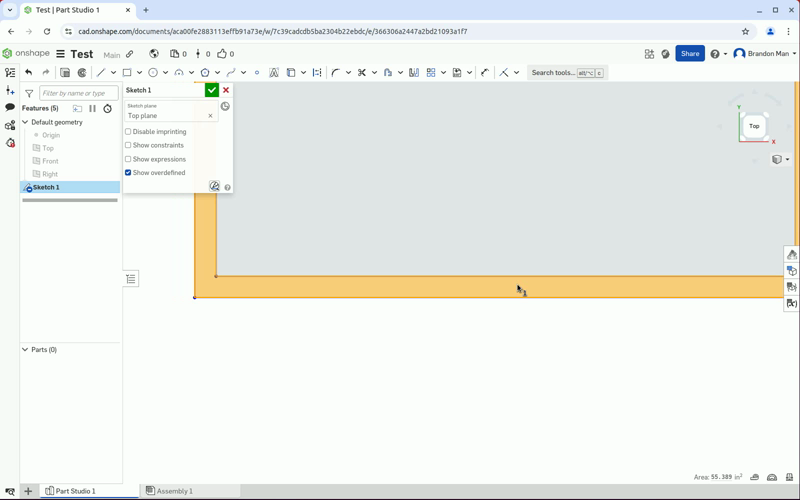
scroll(-6)
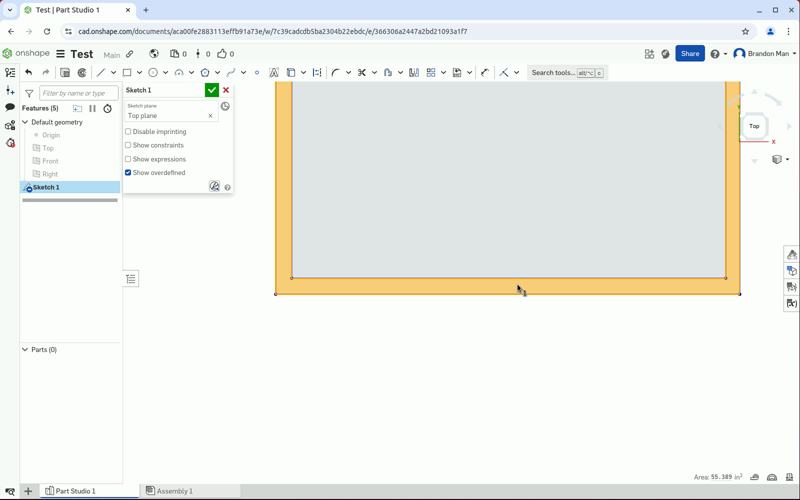
scroll(-6)
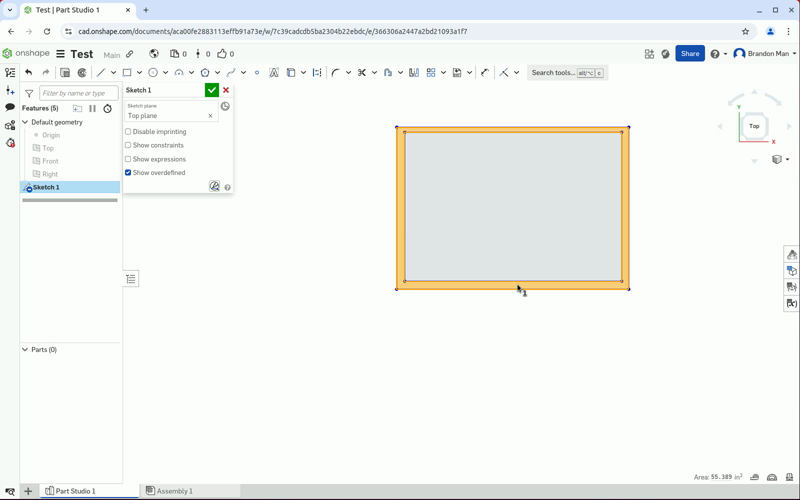
scroll(-6)
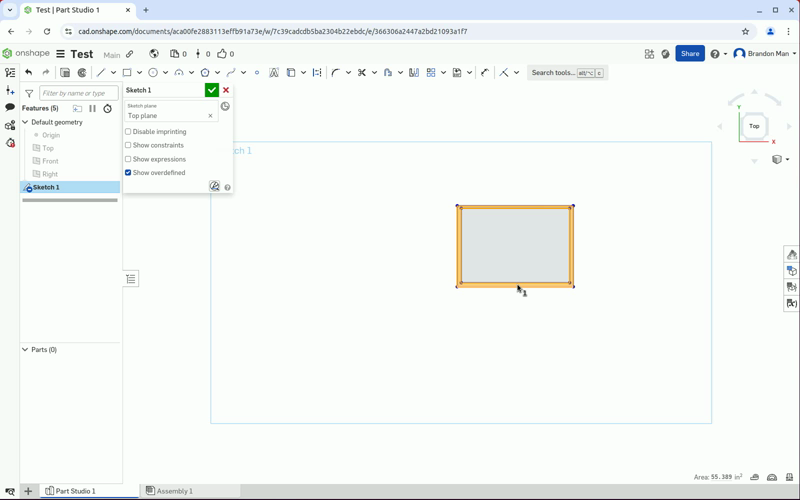
mouse_move(73, 352)
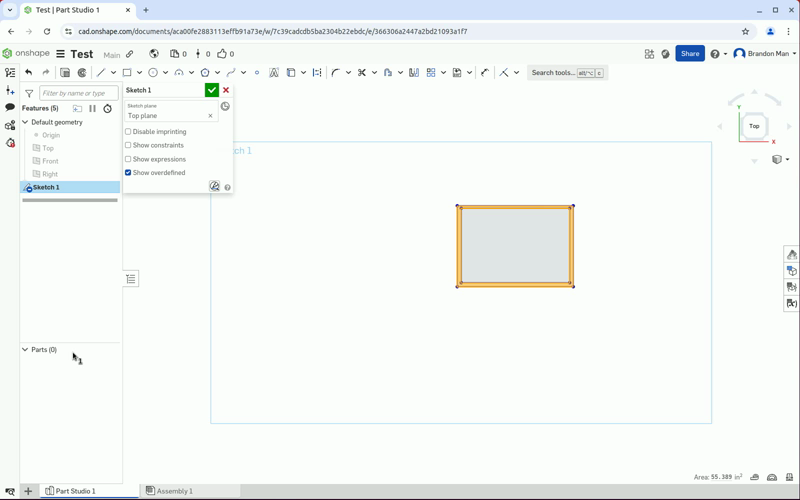
key(shift+y)
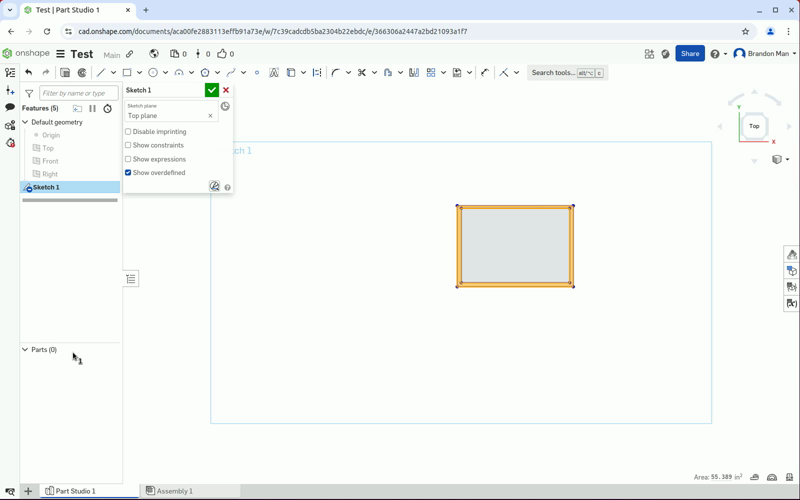
key(shift+e)
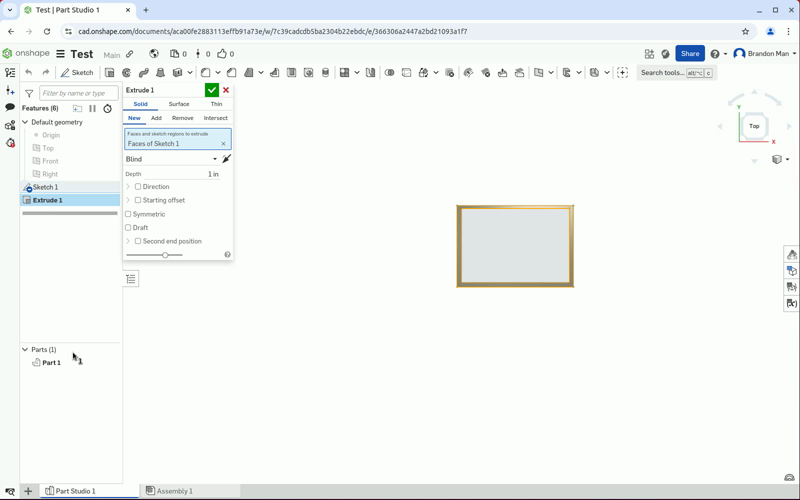
mouse_move(143, 106)
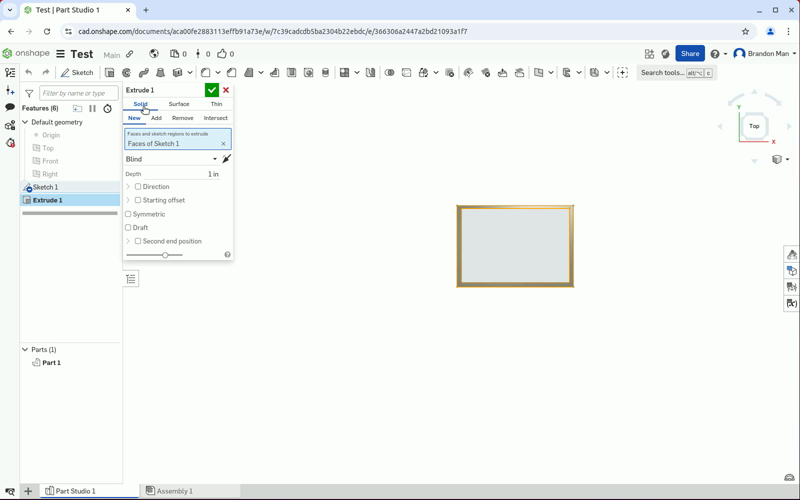
click(143, 106)
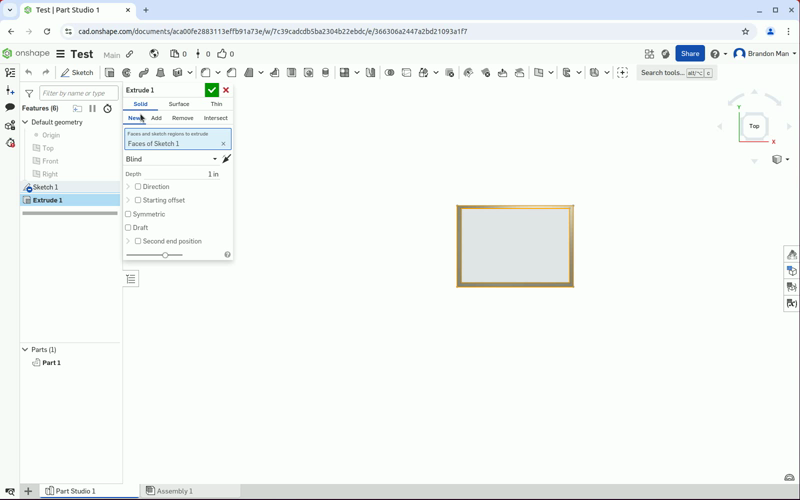
mouse_move(137, 120)
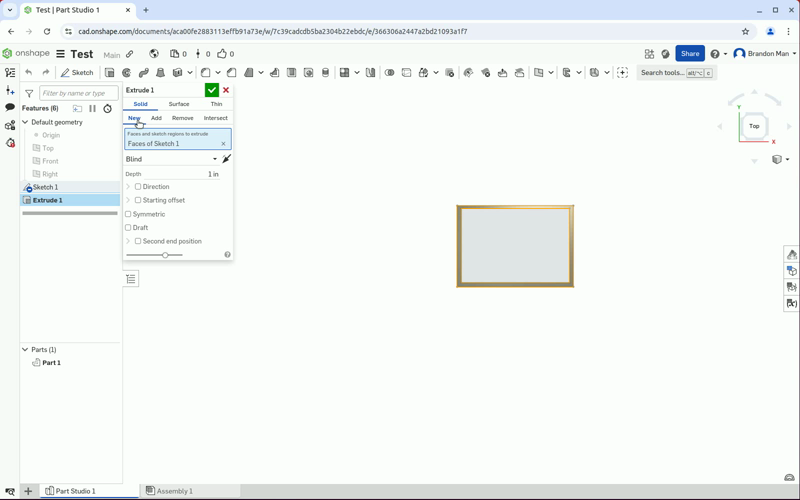
click(137, 120)
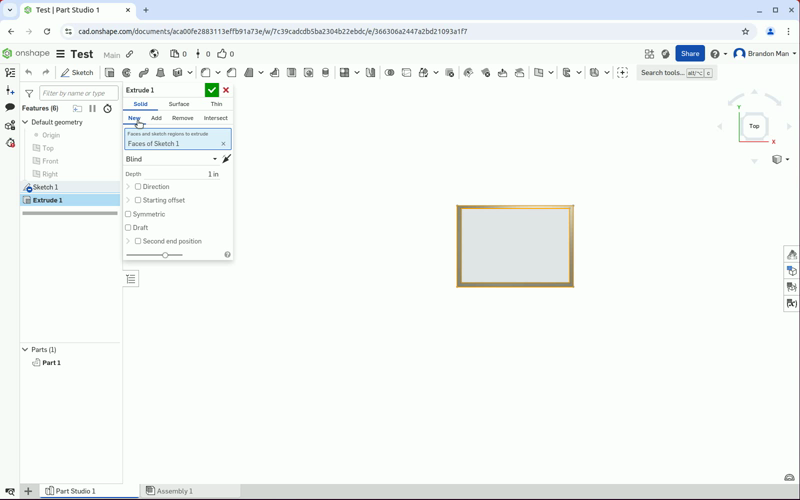
key(tab, 4)
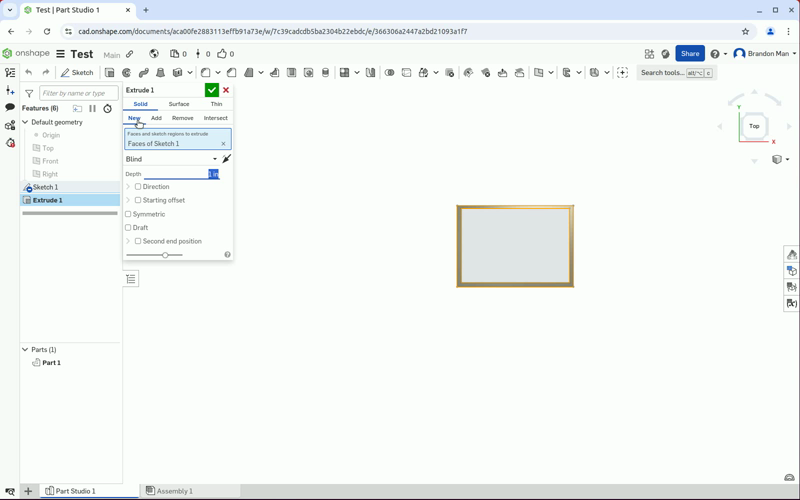
text(0.722)
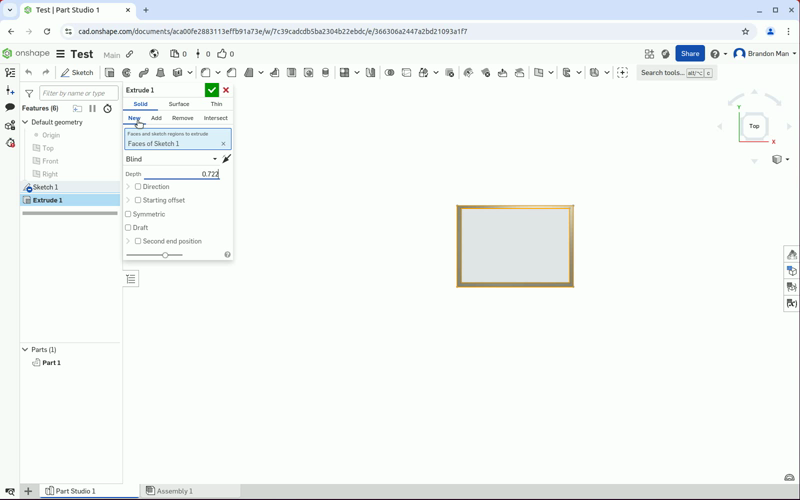
key(enter)
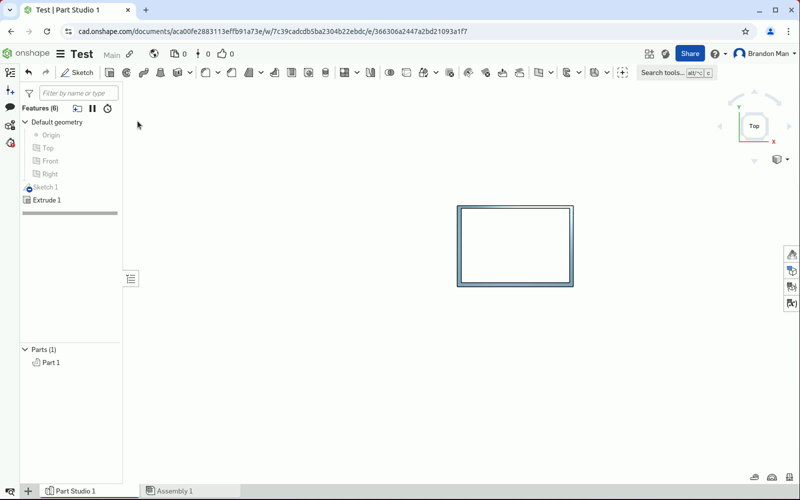
key(shift+h)
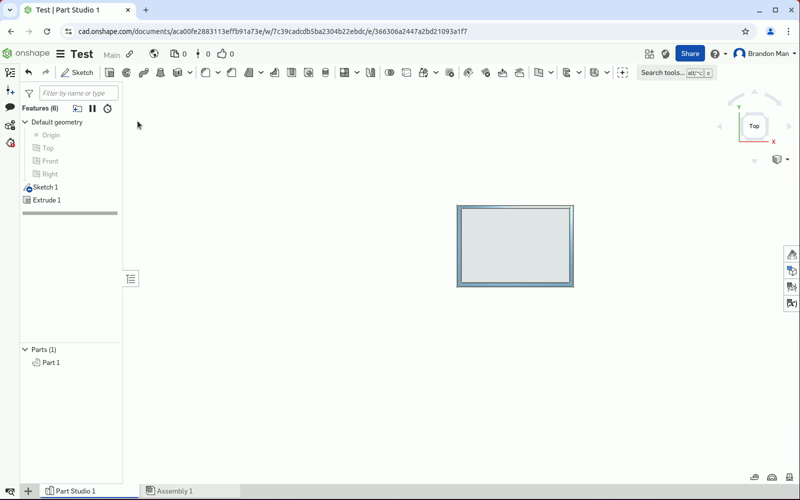
key(shift+h)
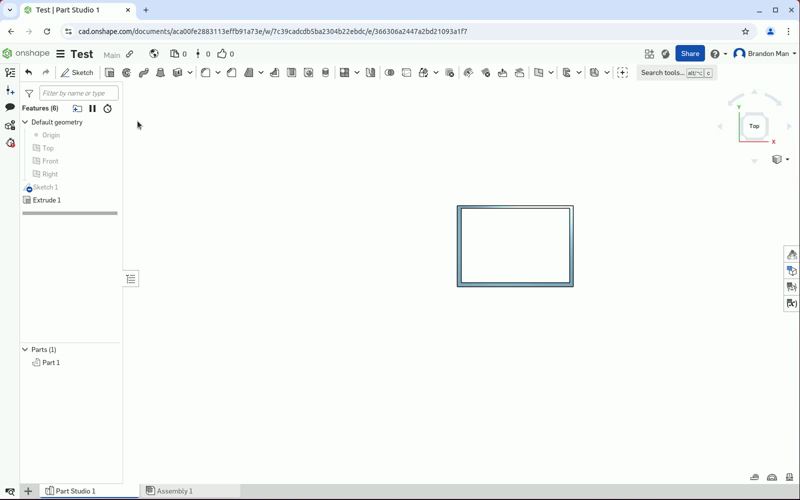
mouse_move(73, 189)
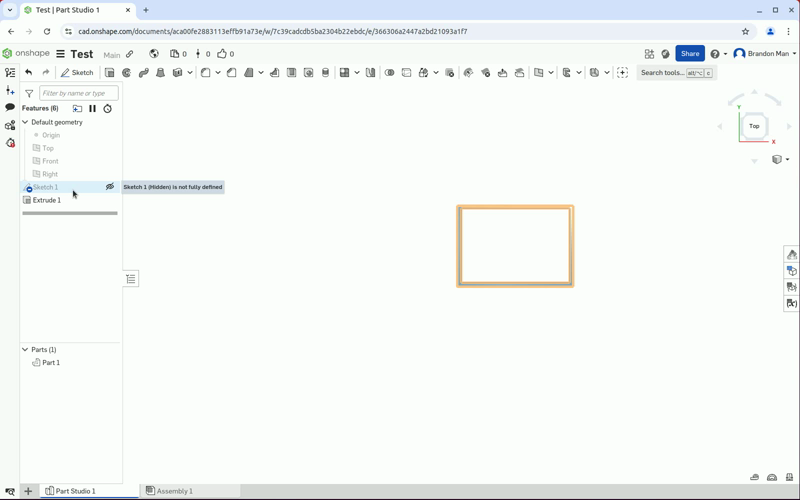
click(73, 189)
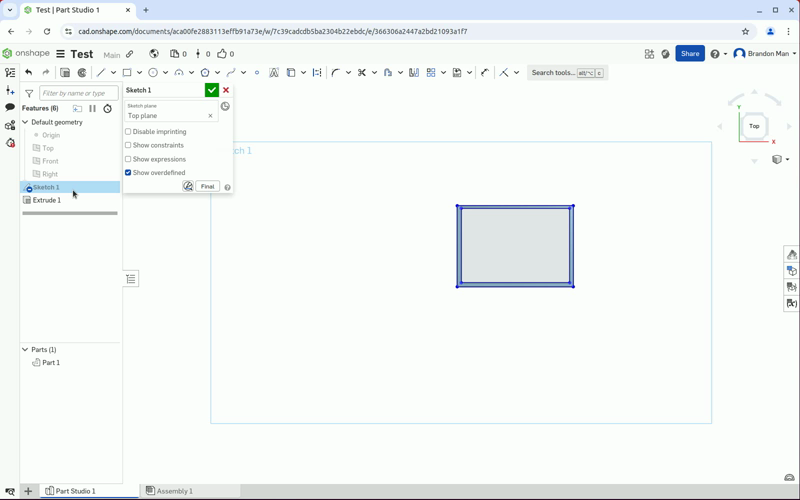
mouse_move(229, 92)
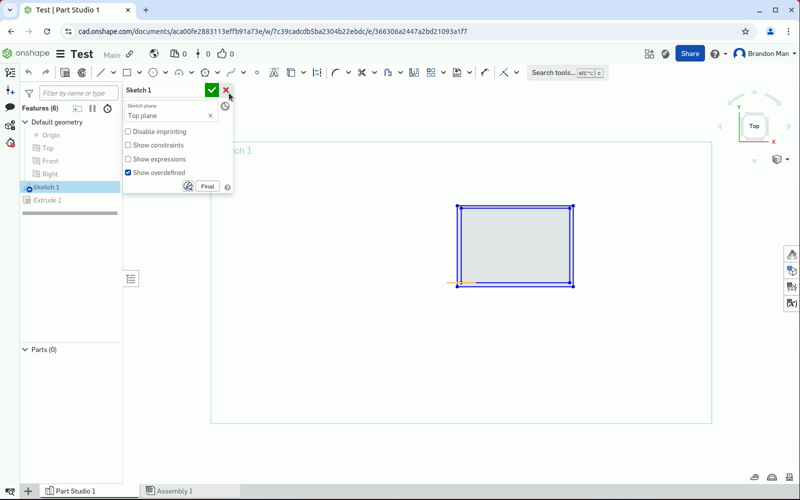
click(229, 92)
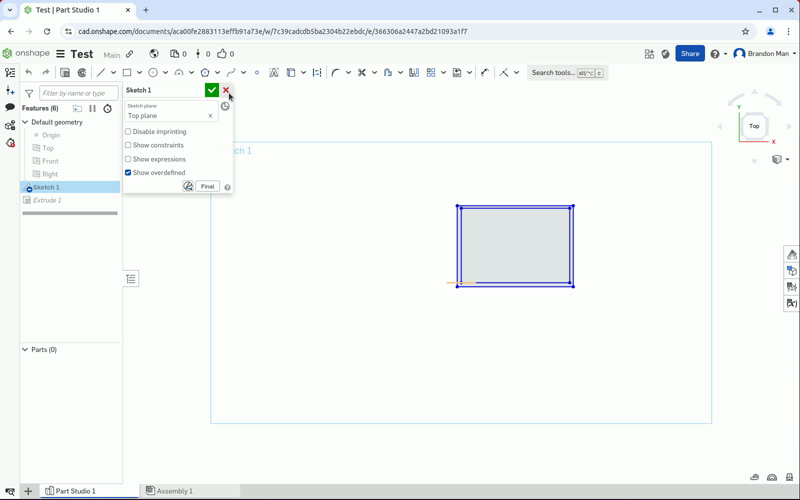
key(shift+s)
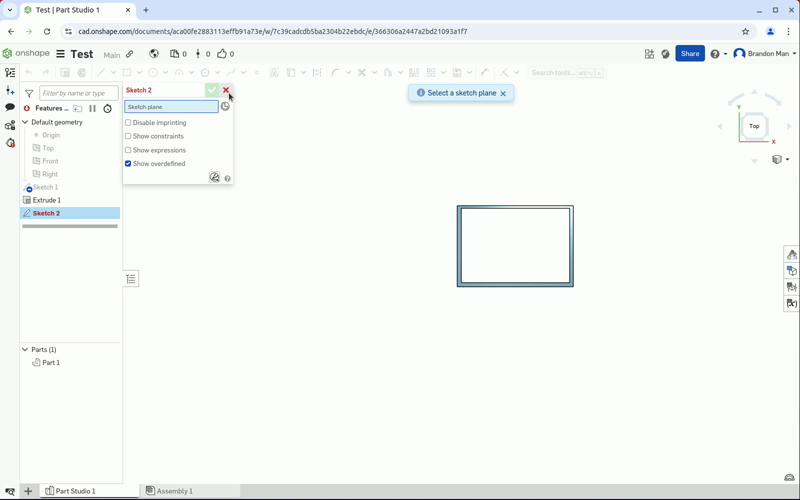
mouse_move(73, 150)
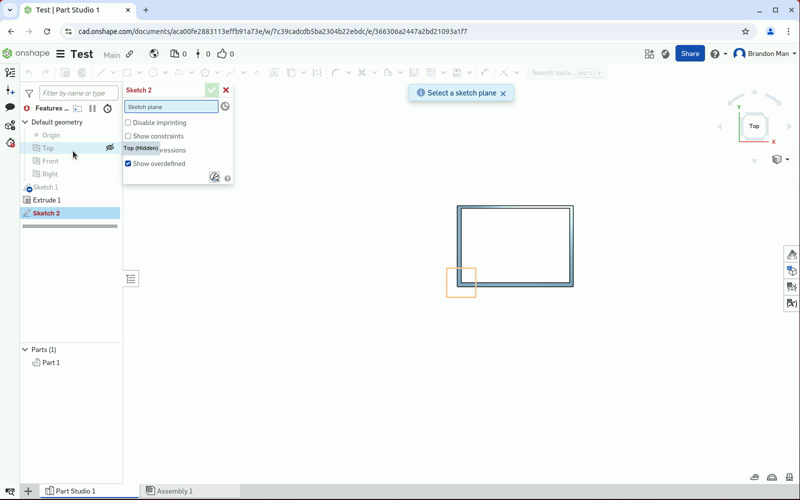
click(73, 150)
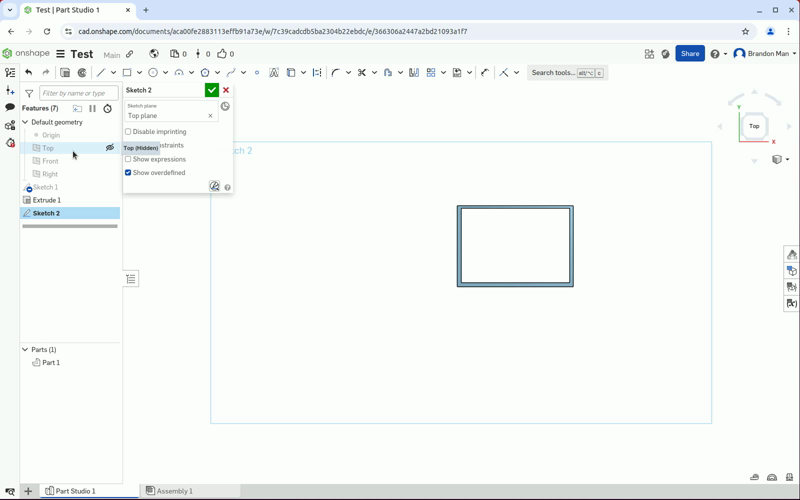
mouse_move(73, 352)
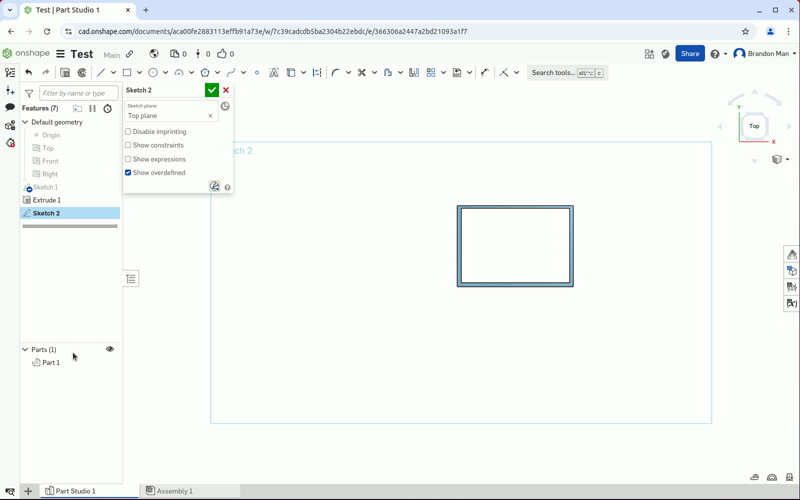
key(y)
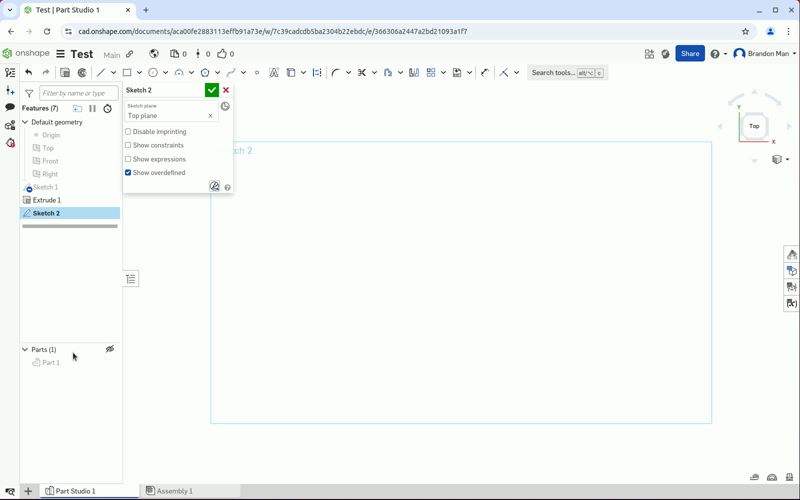
key(l)
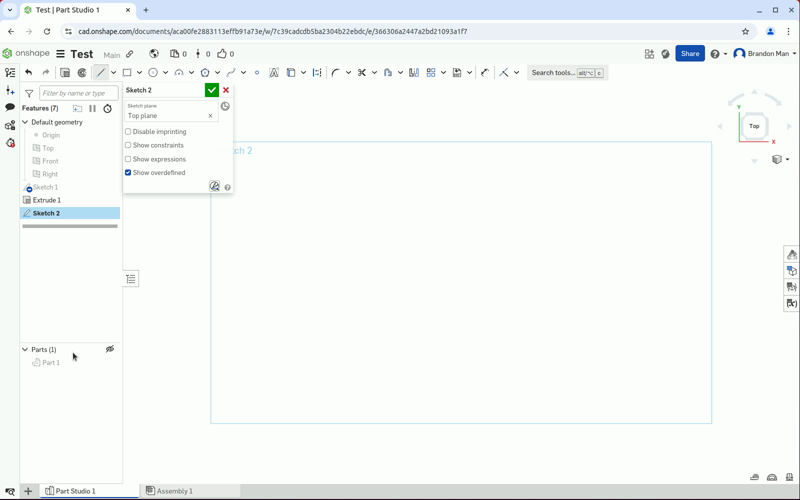
key_down(shift)
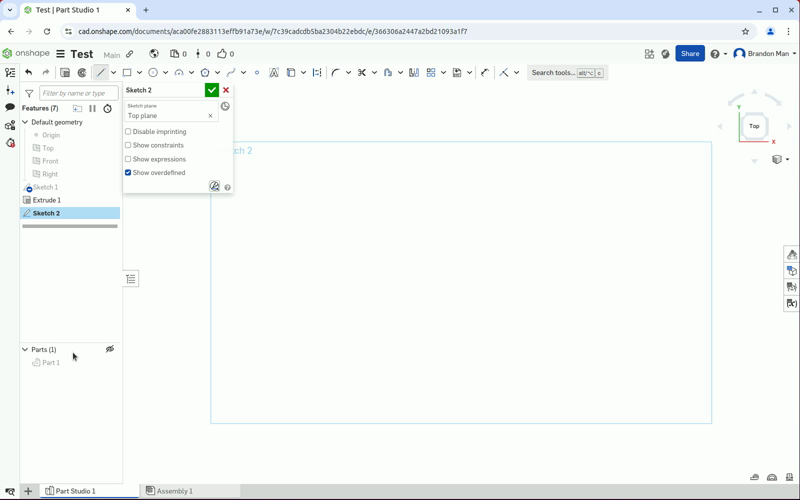
mouse_move(460, 282)
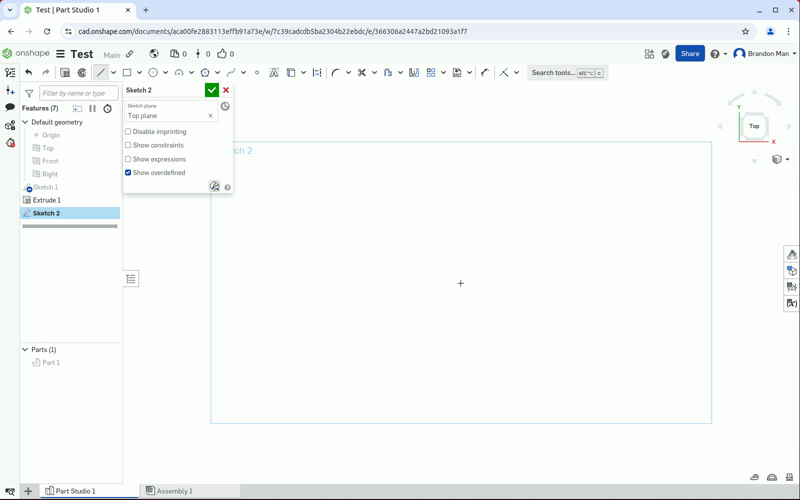
click(460, 282)
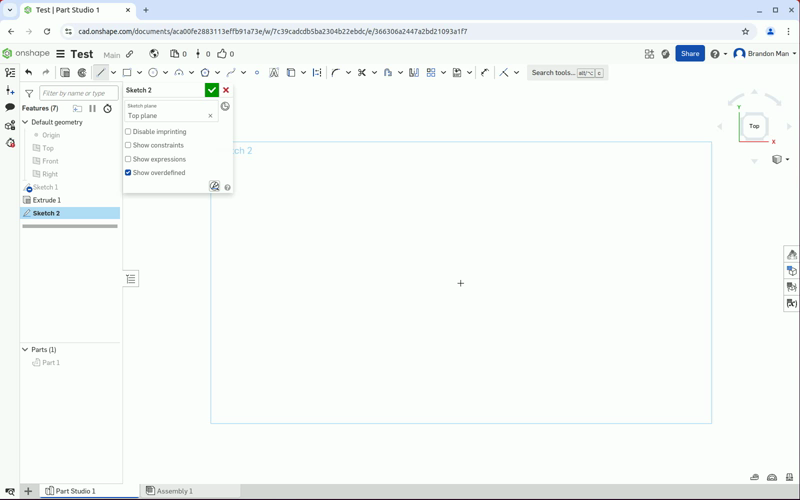
key_up(shift)
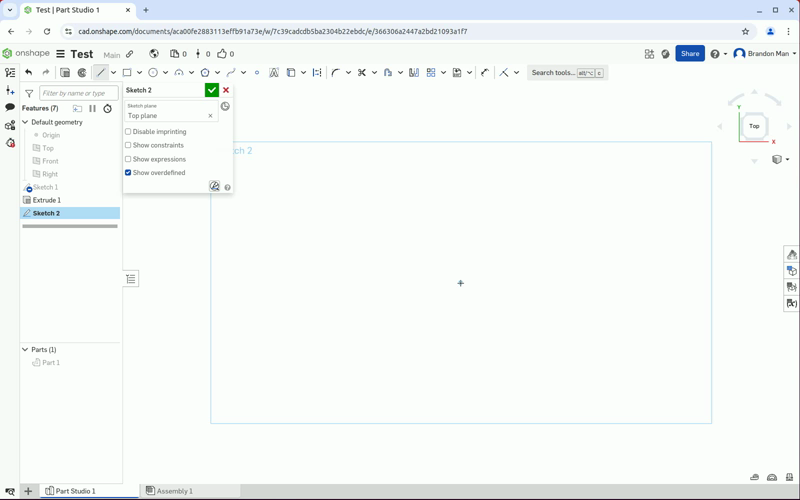
key_down(shift)
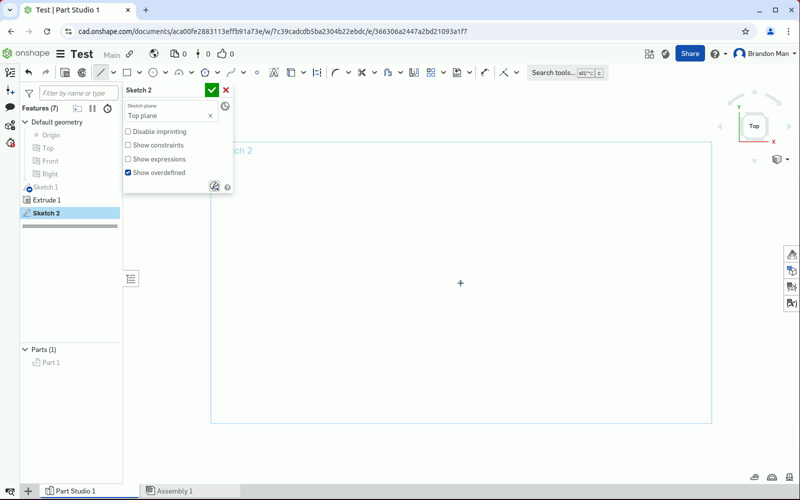
mouse_move(569, 282)
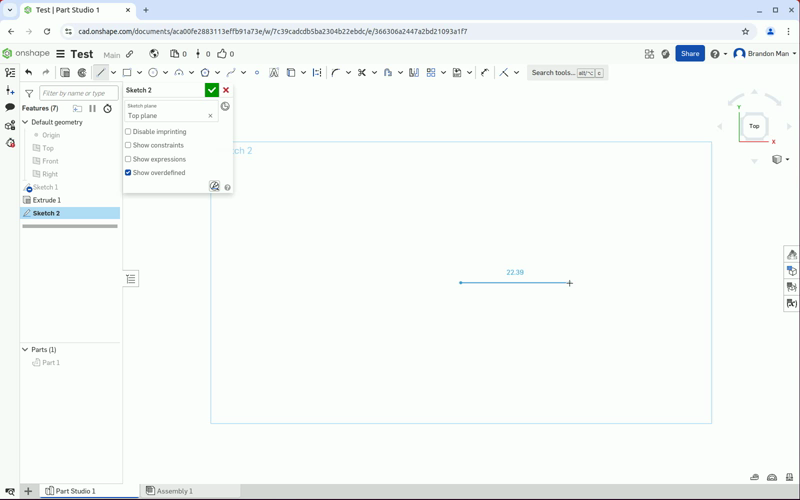
click(569, 282)
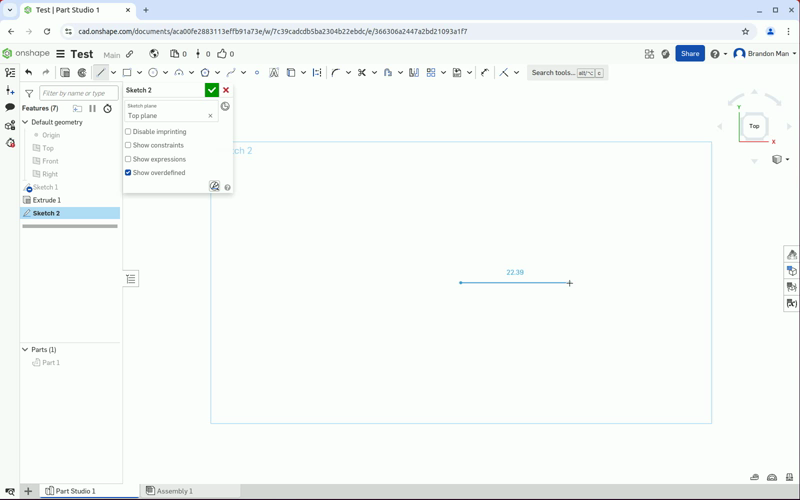
key_up(shift)
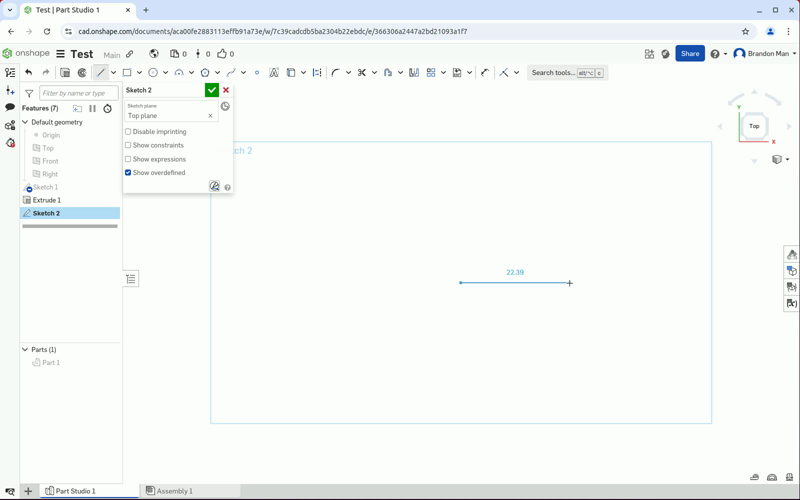
key_down(shift)
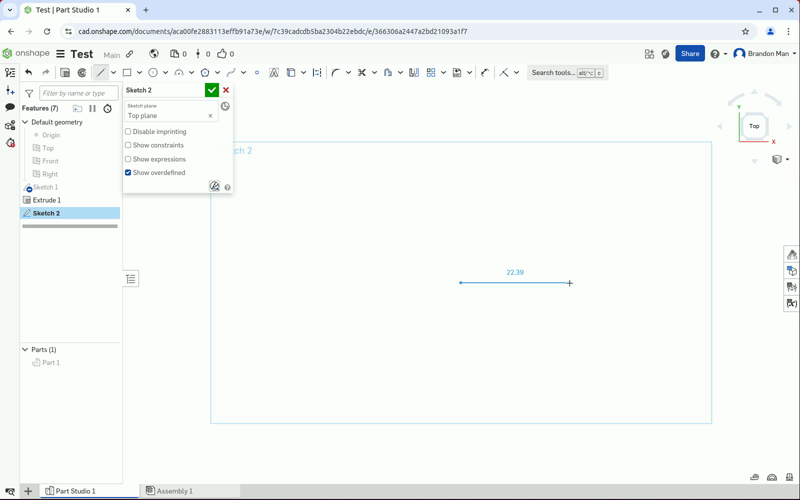
mouse_move(569, 208)
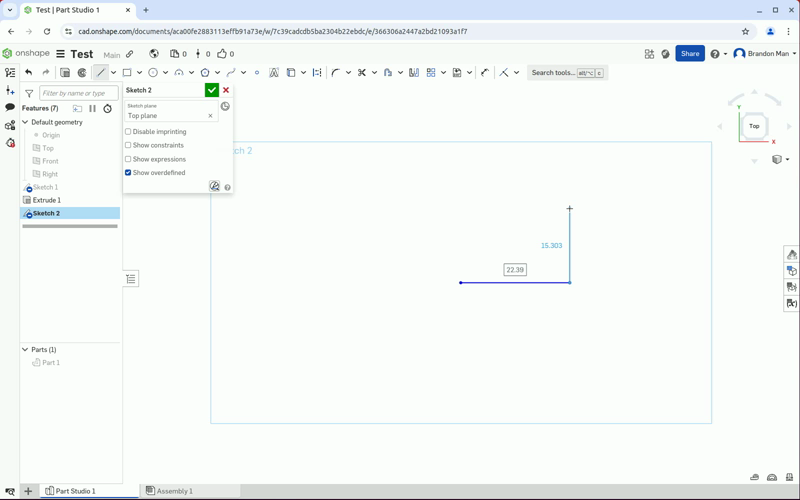
click(569, 208)
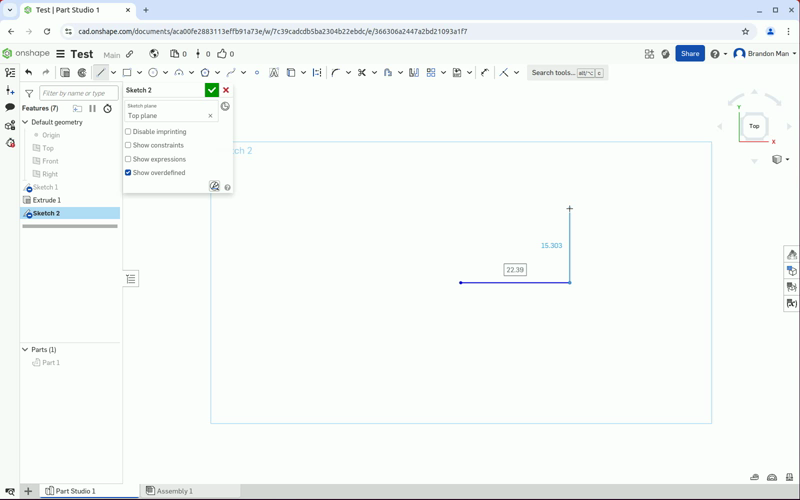
key_up(shift)
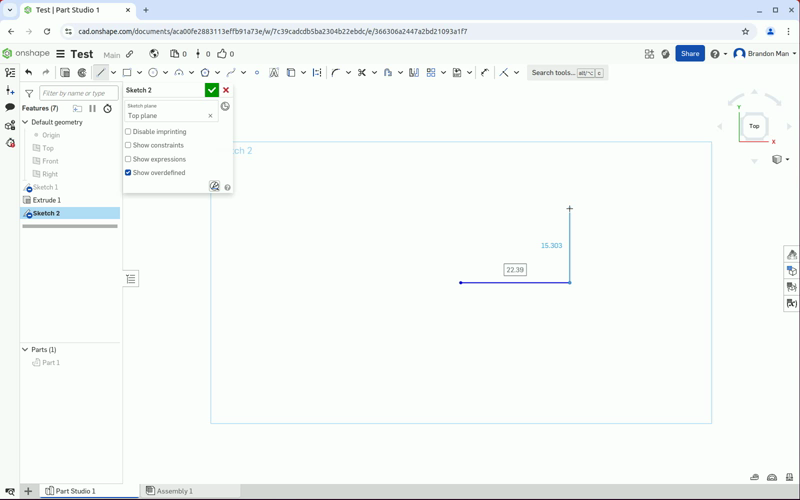
key_down(shift)
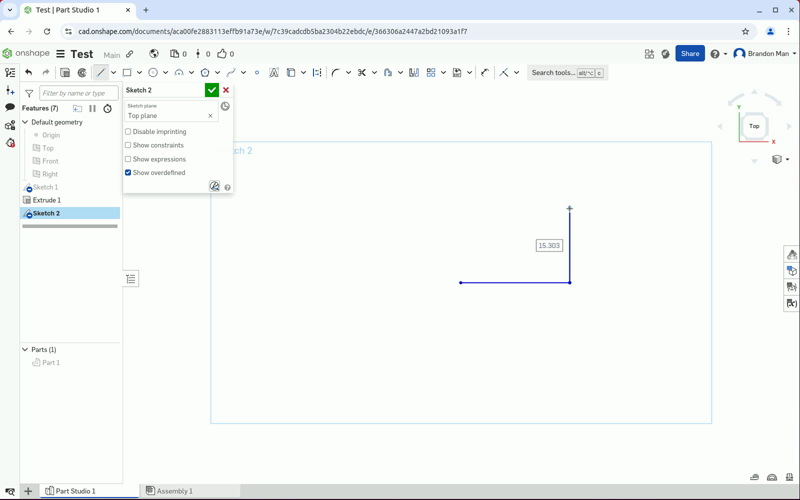
mouse_move(460, 208)
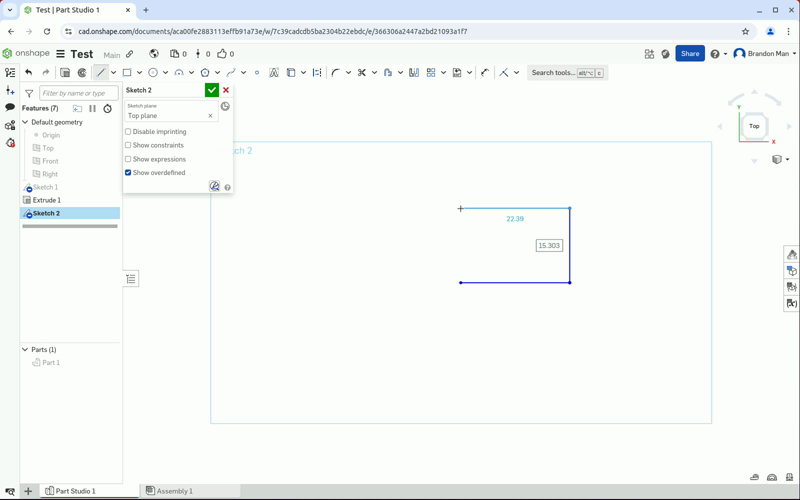
click(460, 208)
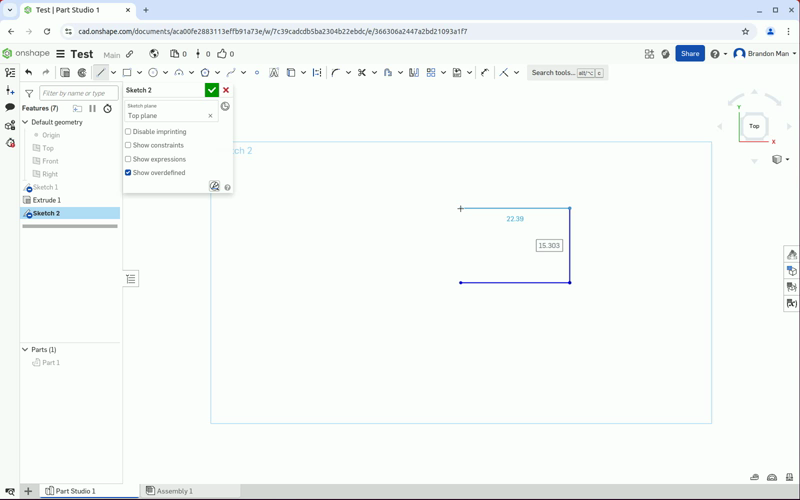
key_up(shift)
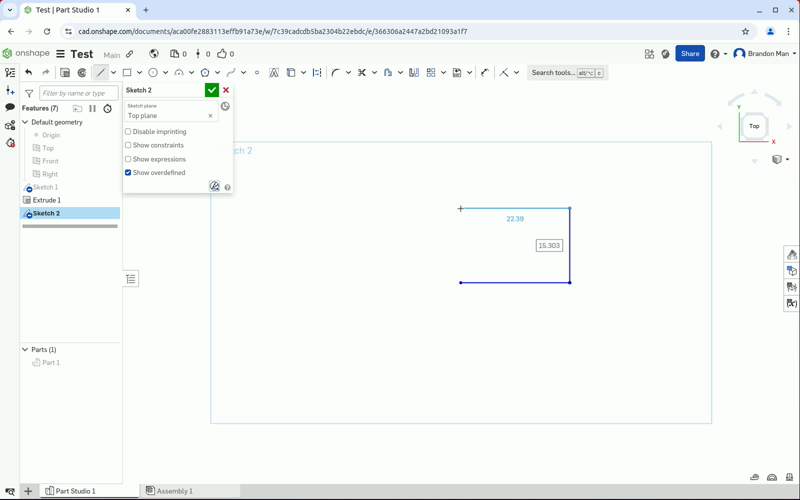
key_down(shift)
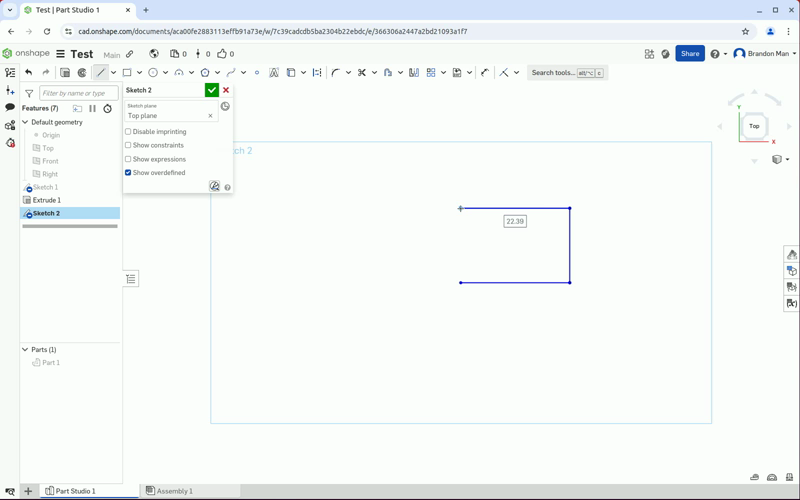
mouse_move(460, 282)
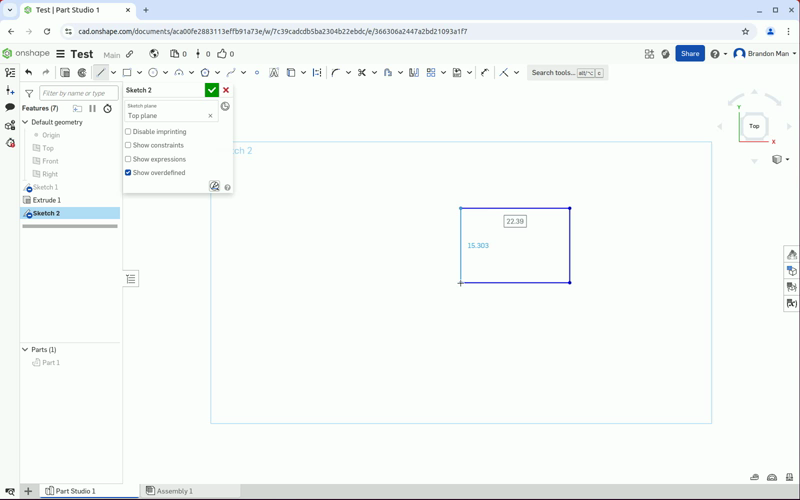
key_up(shift)
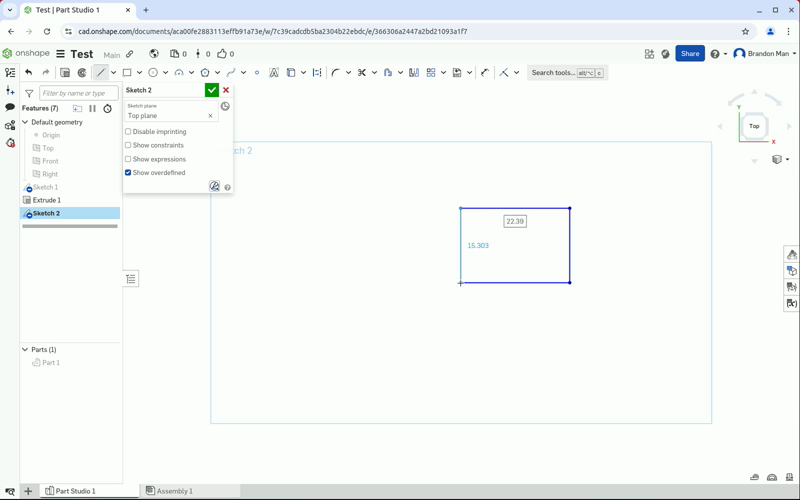
click(460, 282)
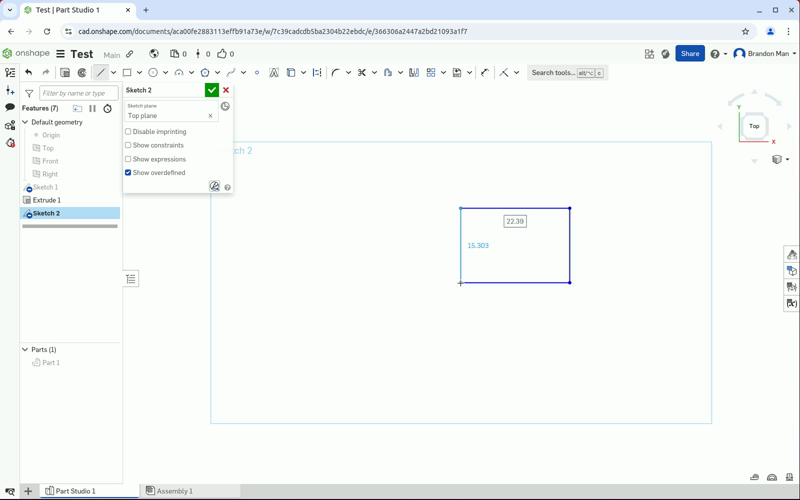
key(esc)
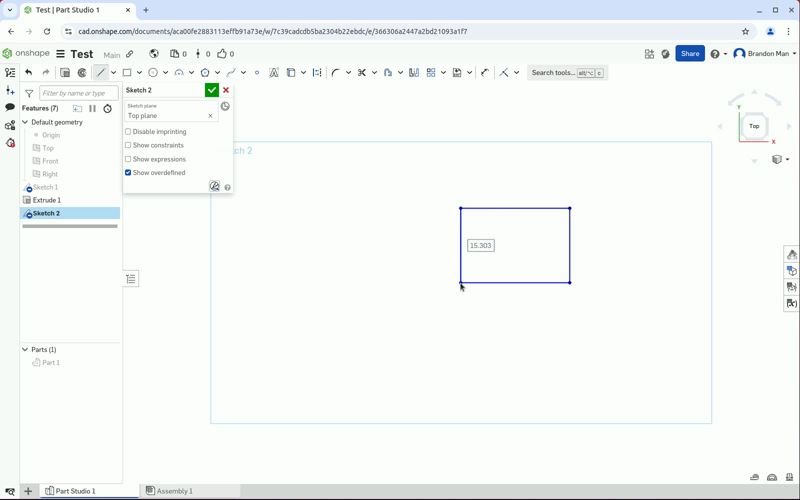
mouse_move(510, 247)
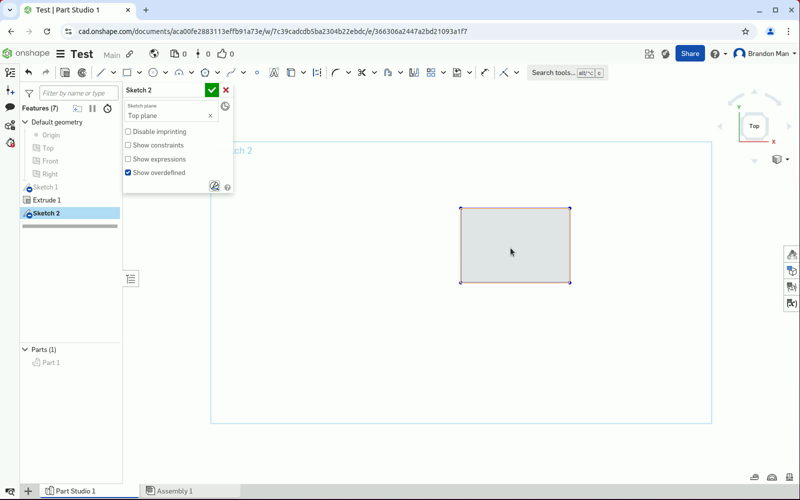
click(510, 247)
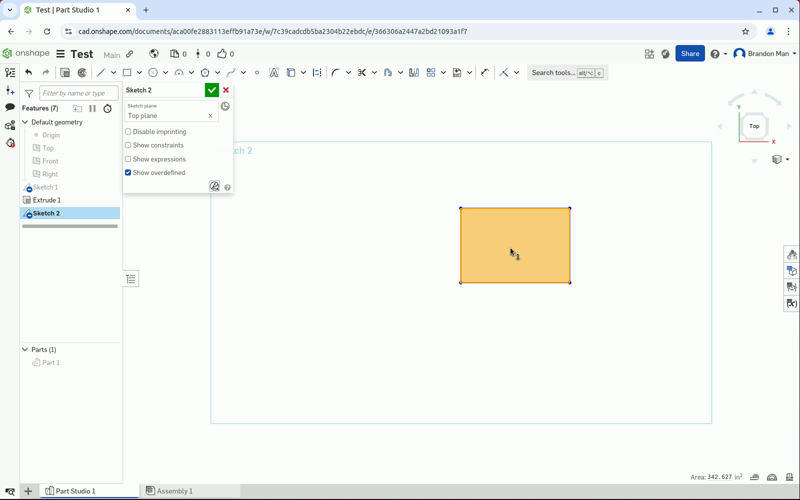
mouse_move(73, 352)
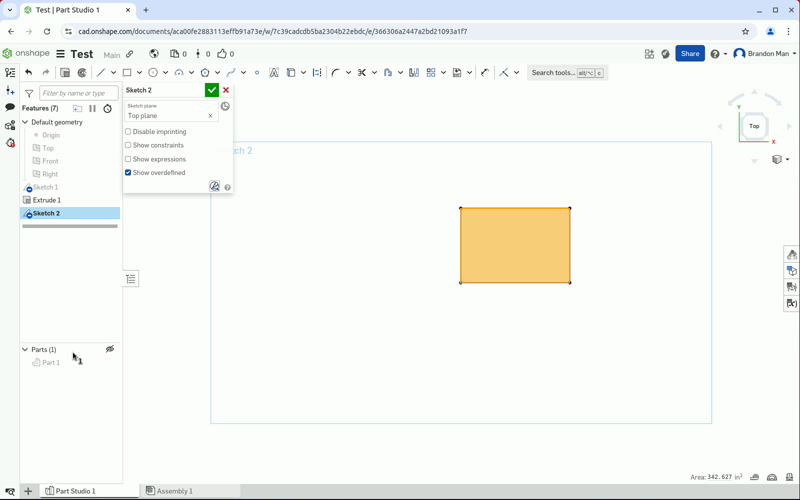
key(shift+y)
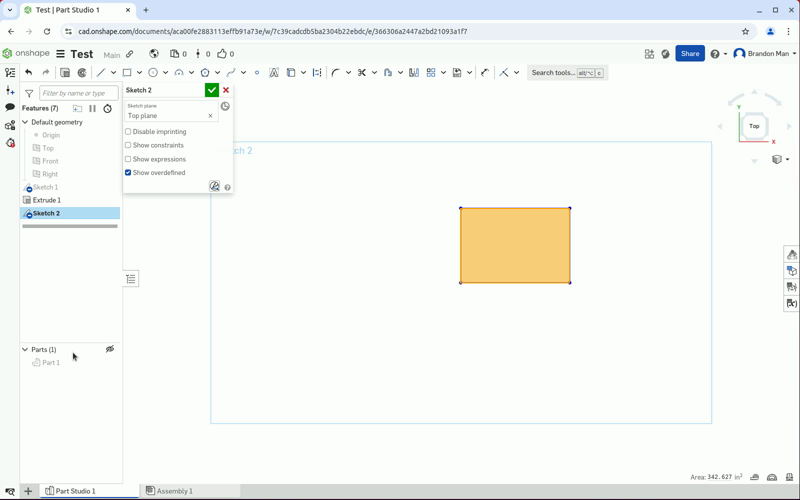
key(shift+e)
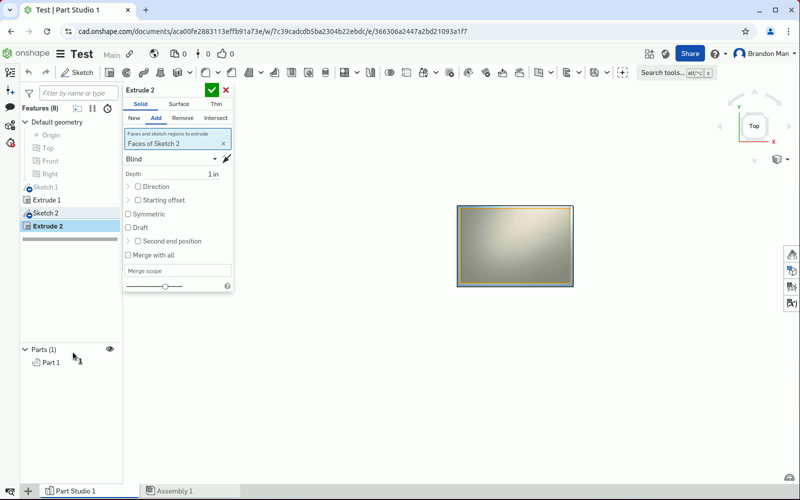
mouse_move(143, 106)
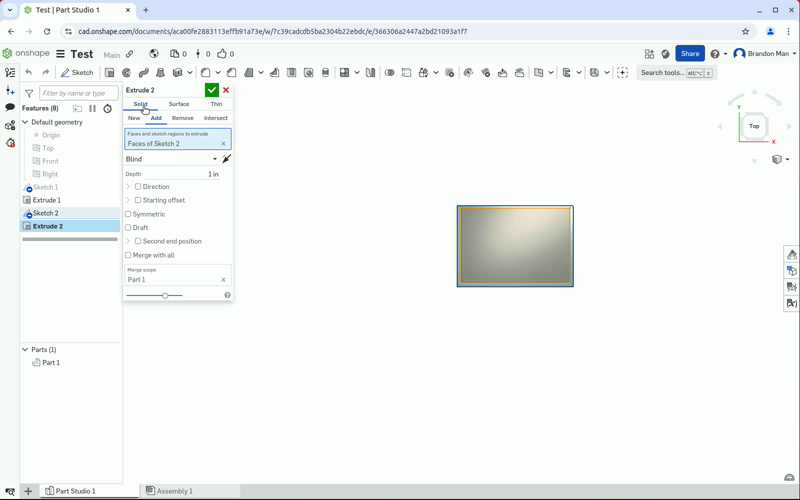
click(143, 106)
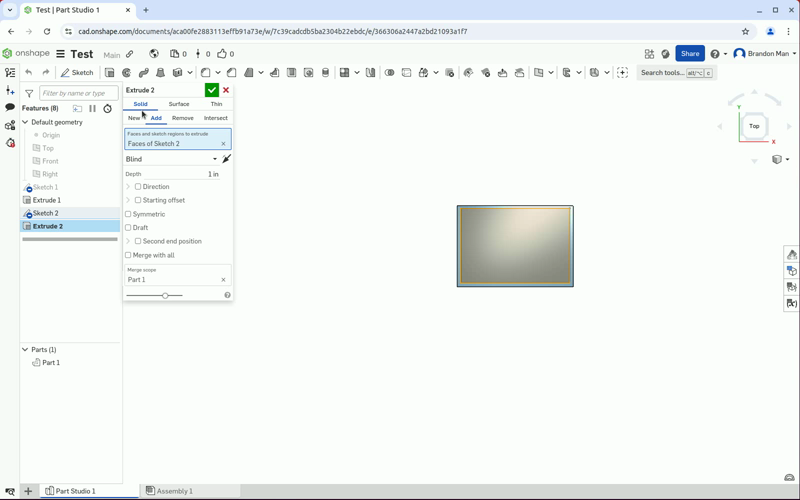
mouse_move(137, 120)
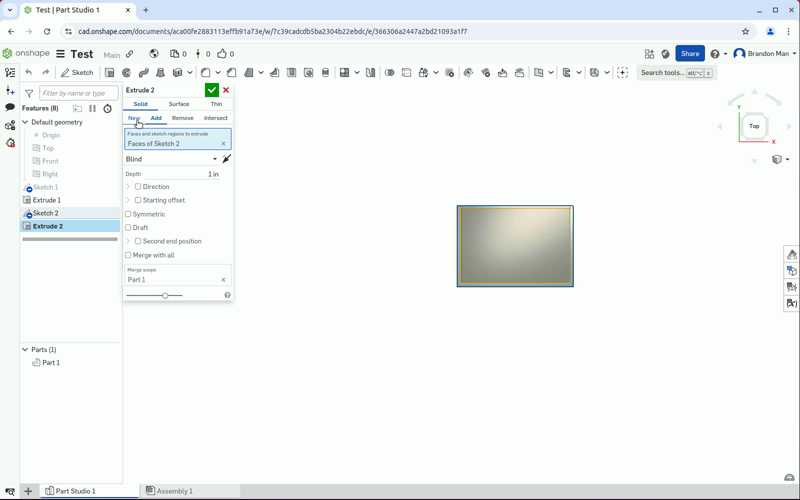
click(137, 120)
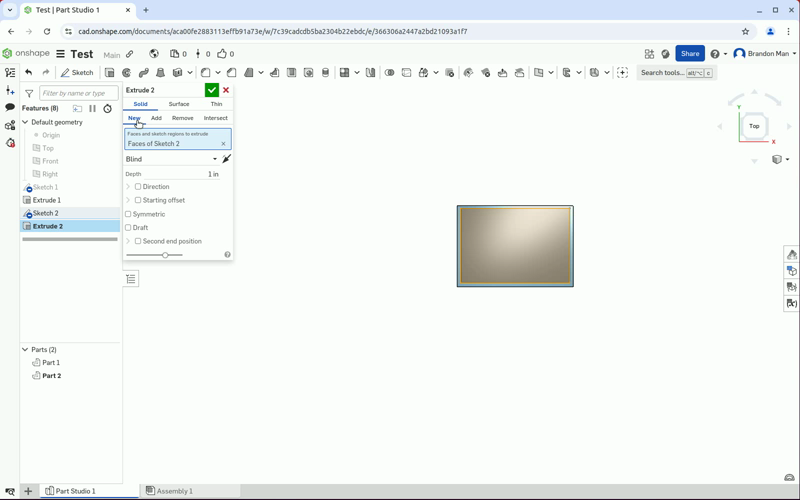
key(tab, 4)
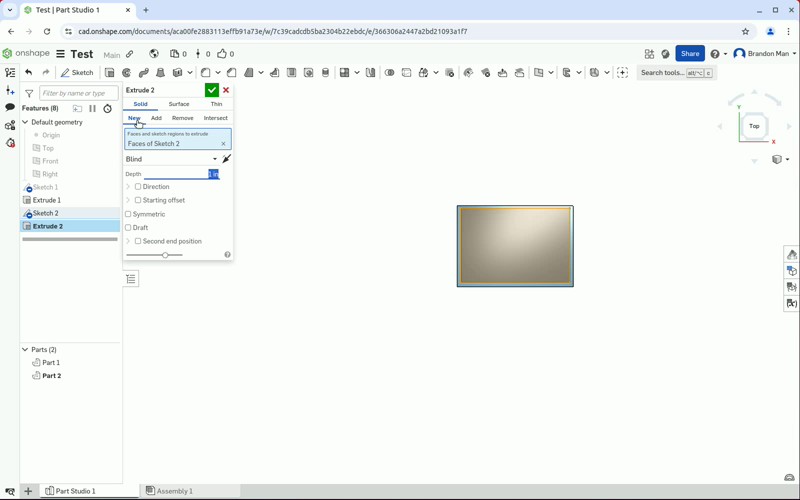
text(0.722)
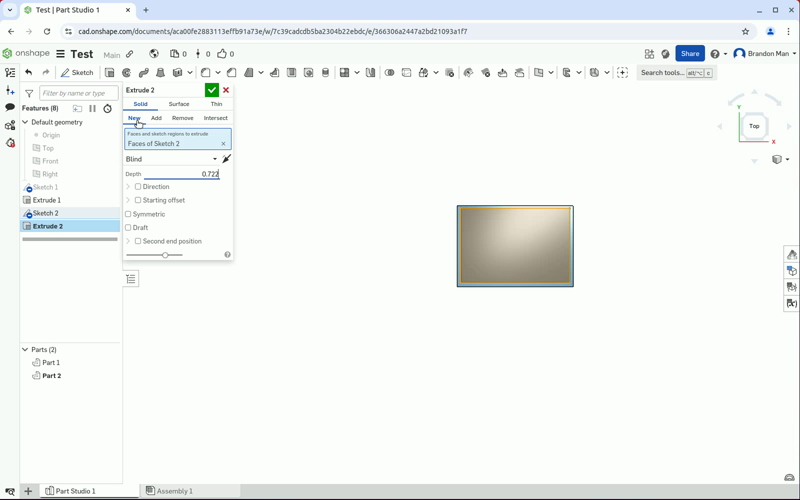
key(enter)
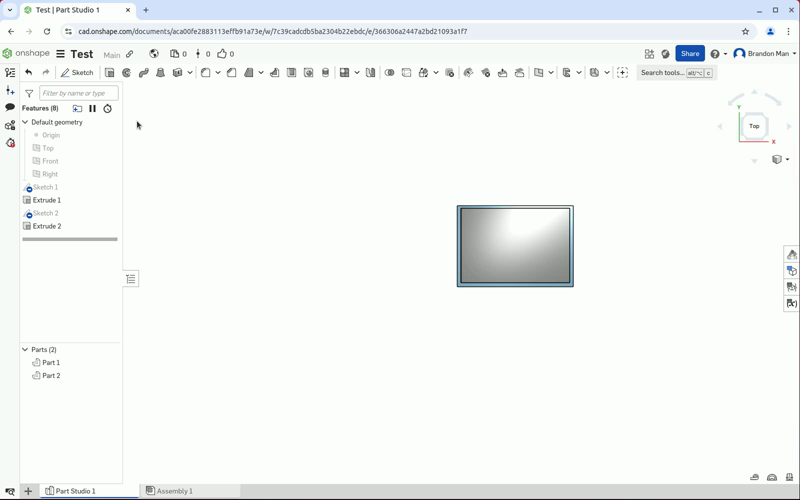
key(shift+h)
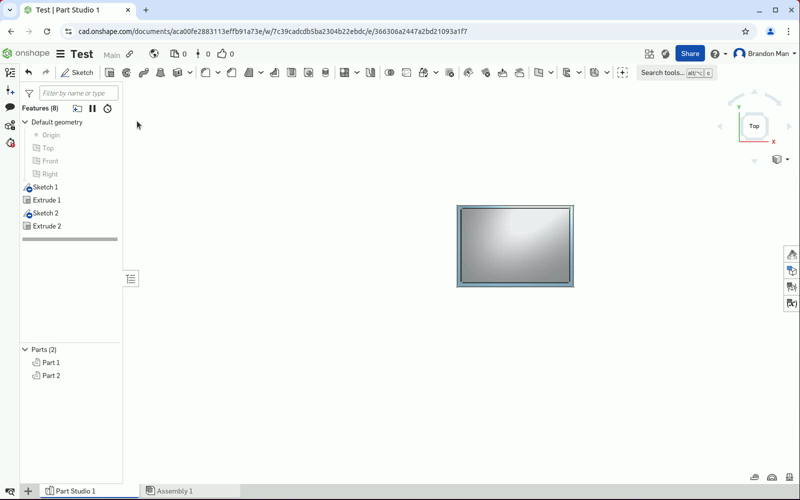
key(shift+h)
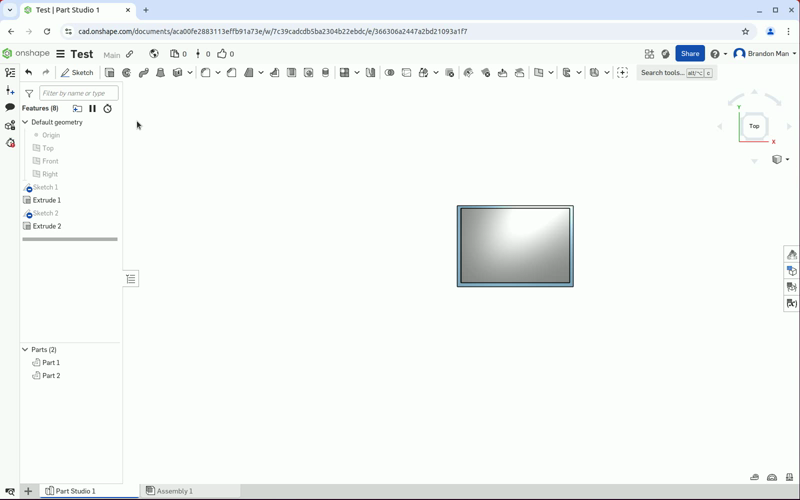
mouse_move(73, 189)
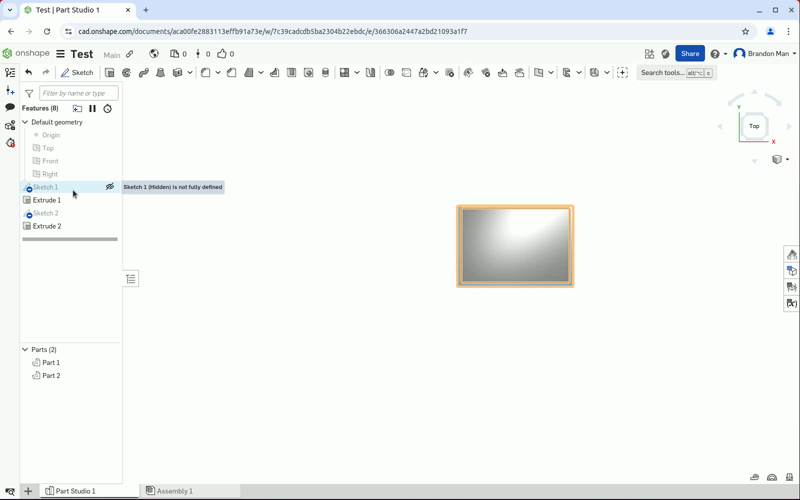
click(73, 189)
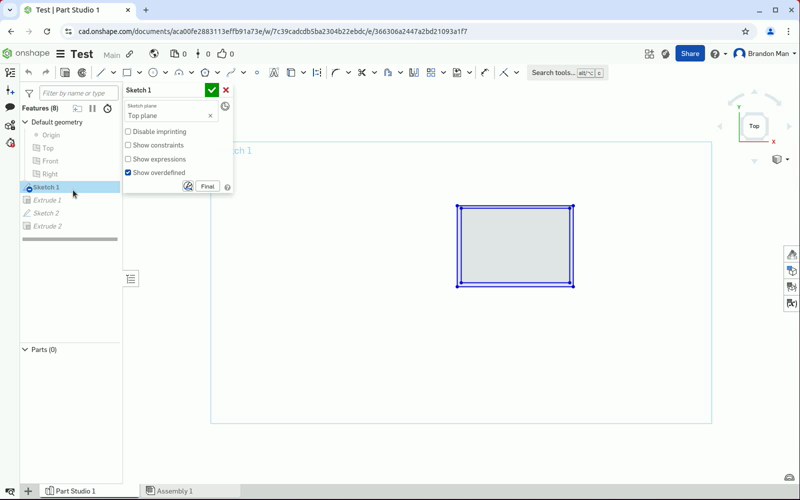
mouse_move(229, 92)
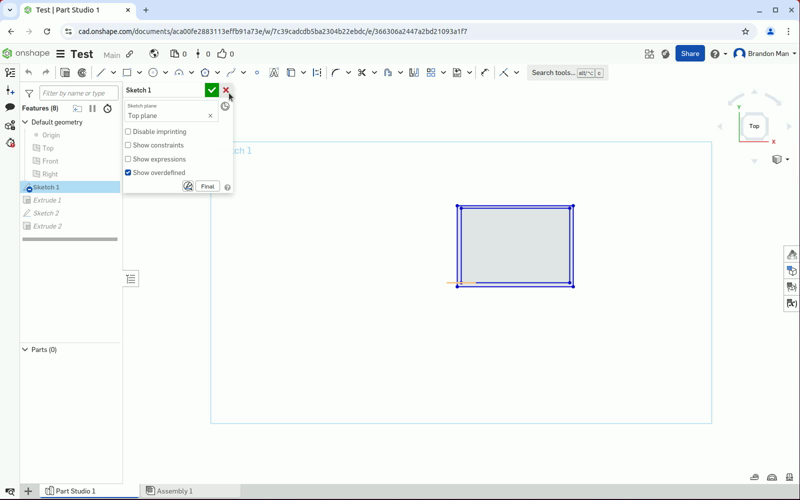
click(229, 92)
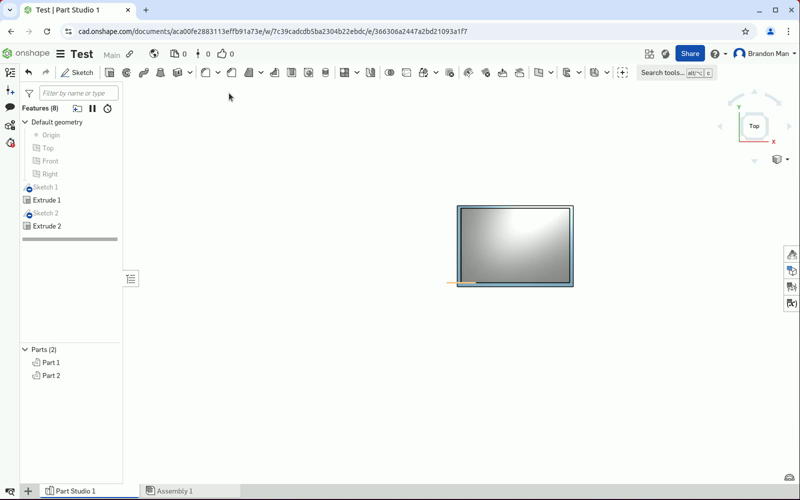
mouse_move(541, 75)
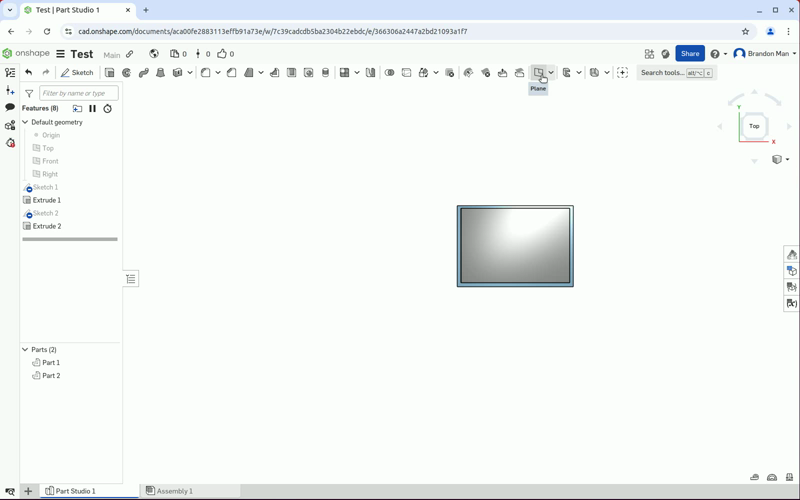
click(541, 75)
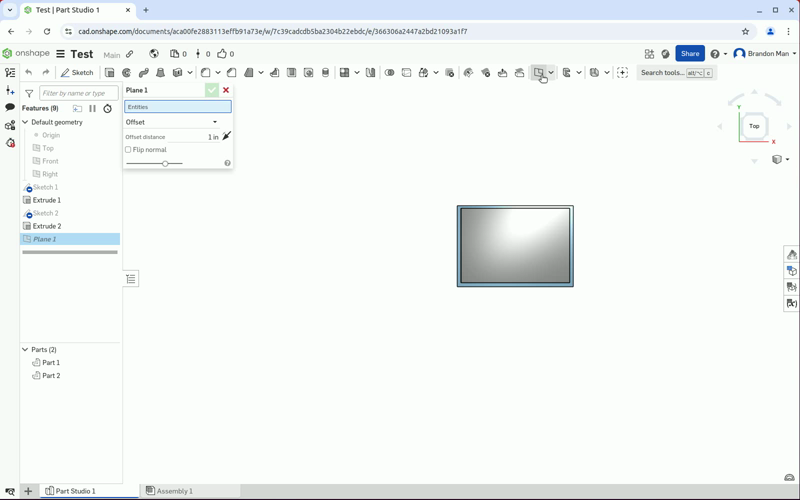
mouse_move(73, 150)
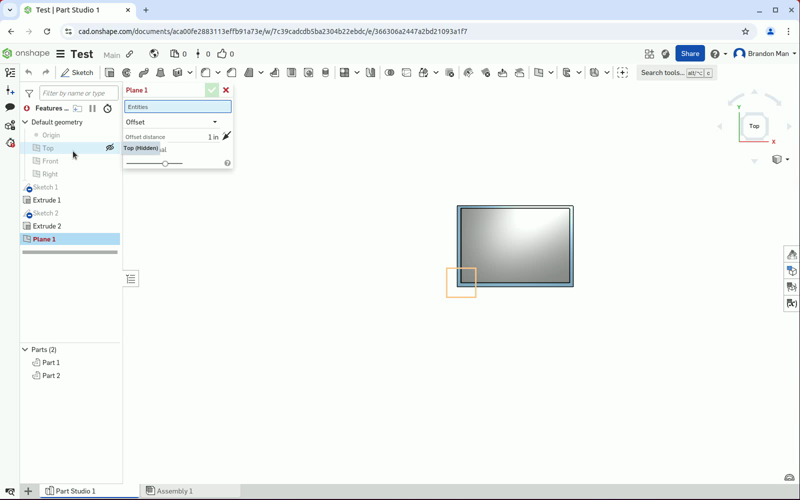
click(73, 150)
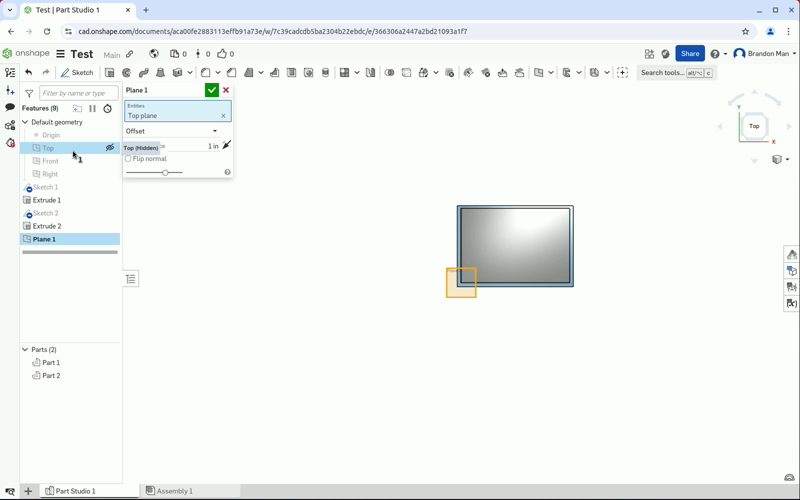
key(tab, 2)
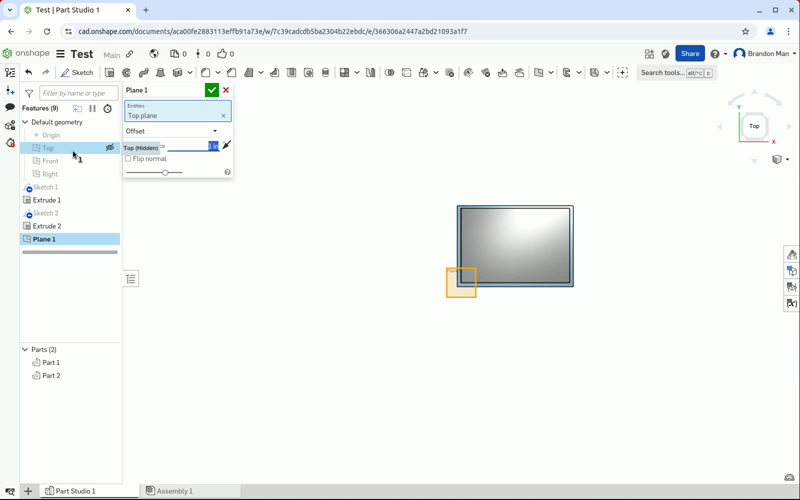
text(0.709)
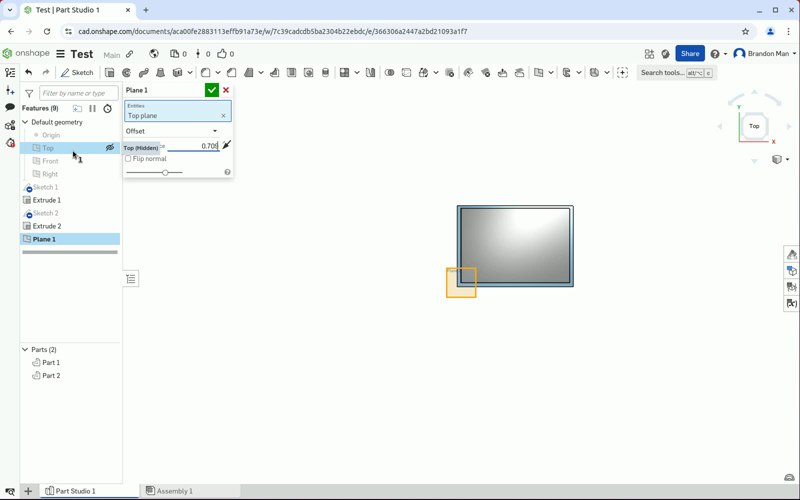
key(enter, 2)
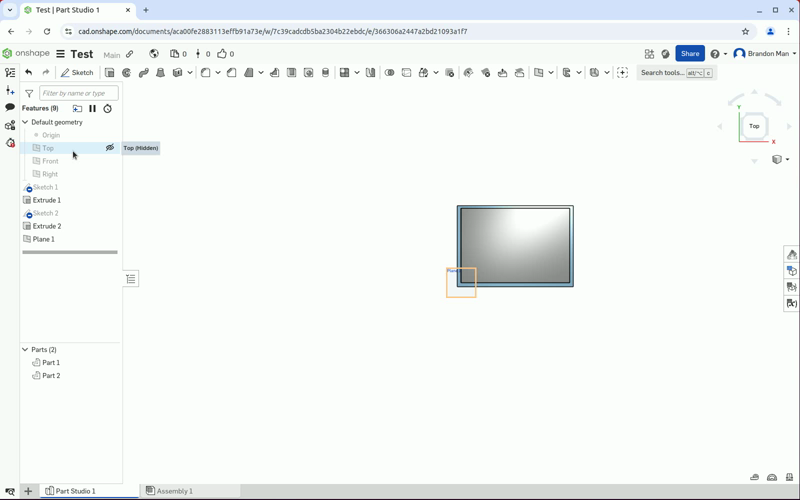
key(shift+s)
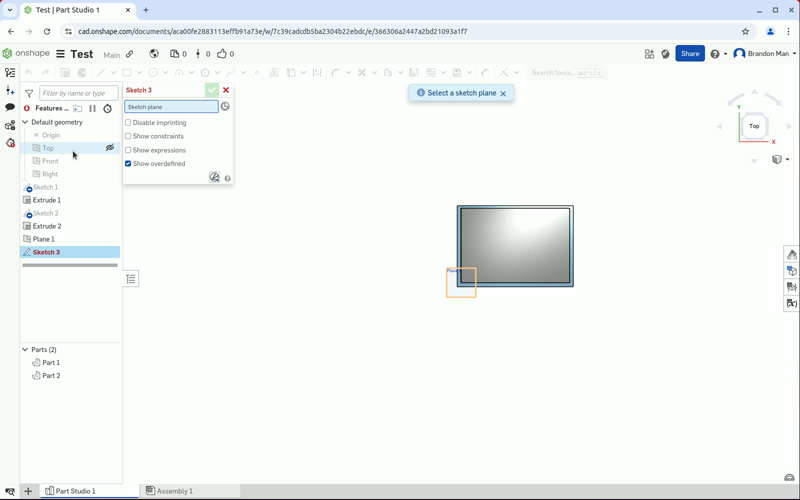
mouse_move(73, 241)
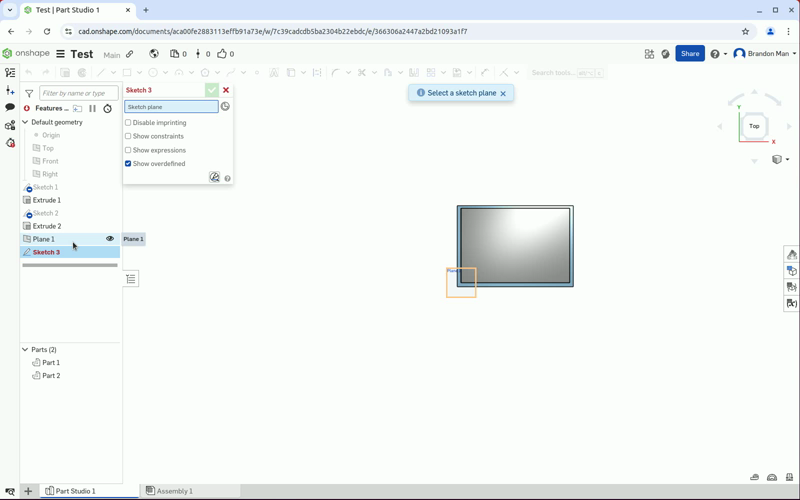
click(73, 241)
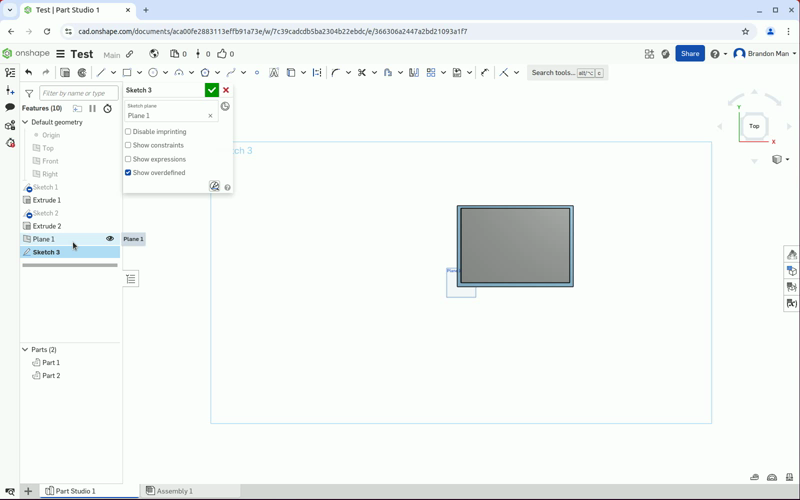
mouse_move(73, 352)
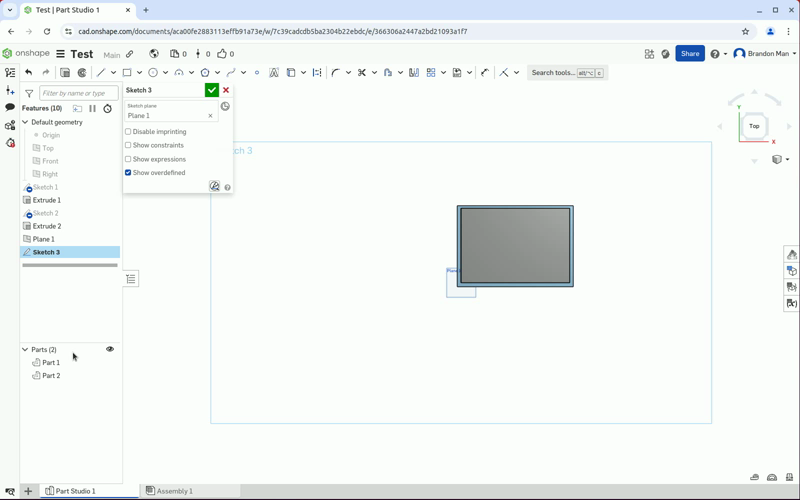
key(y)
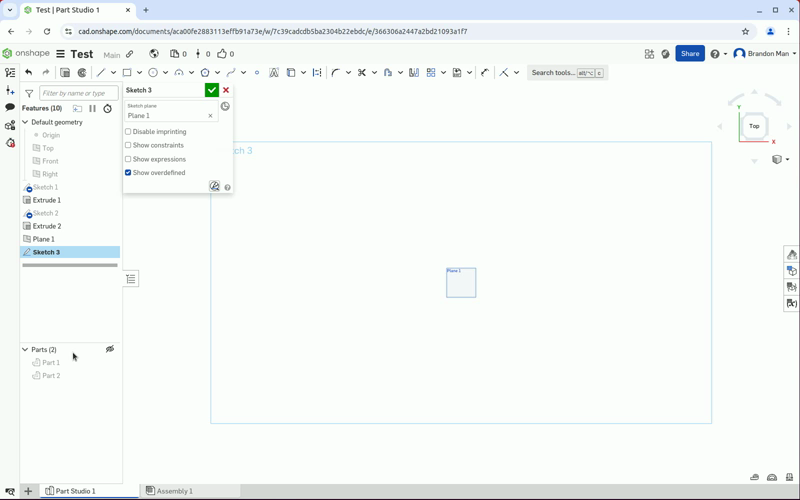
key(l)
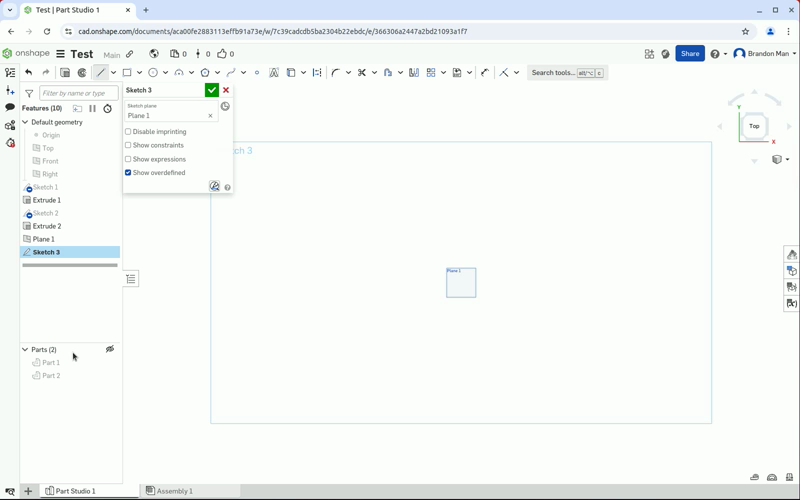
key_down(shift)
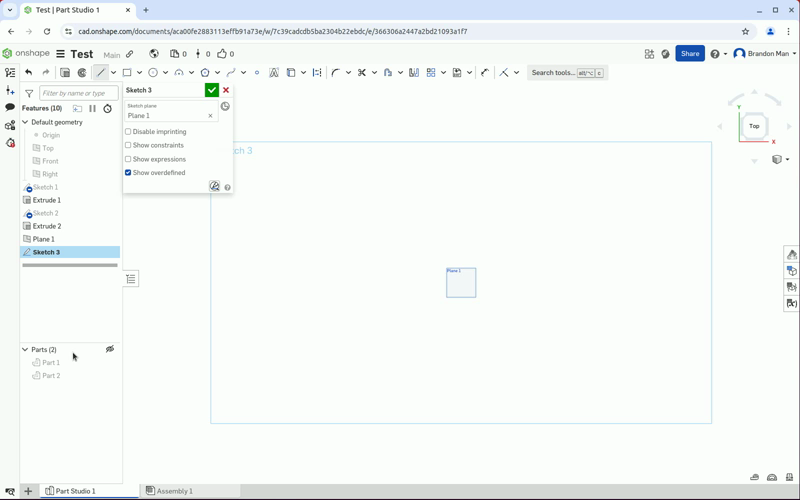
mouse_move(457, 286)
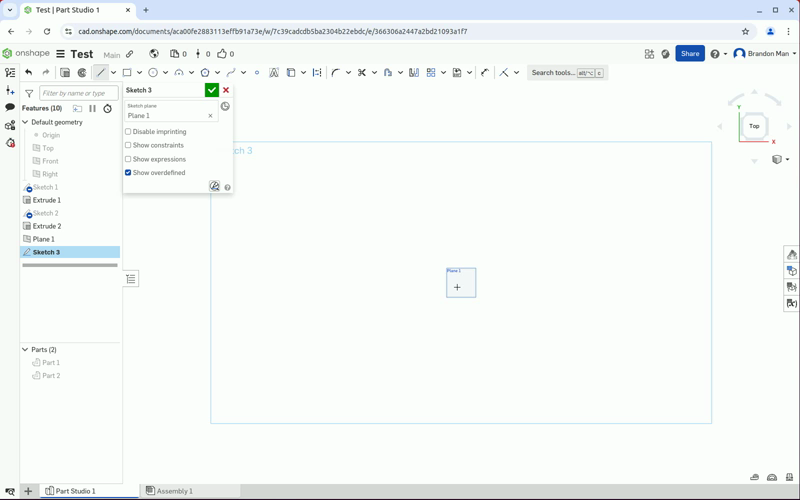
click(457, 286)
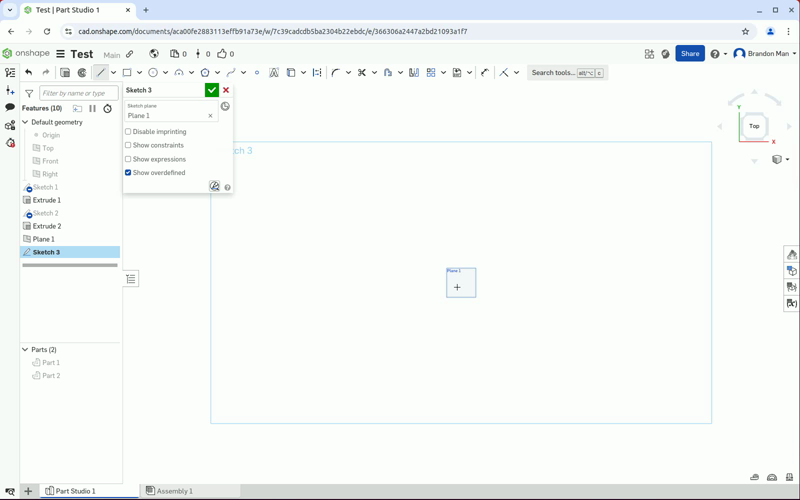
key_up(shift)
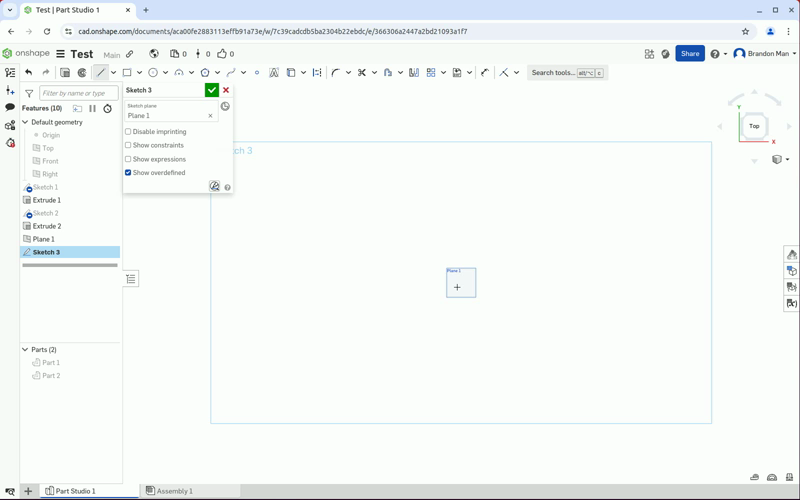
key_down(shift)
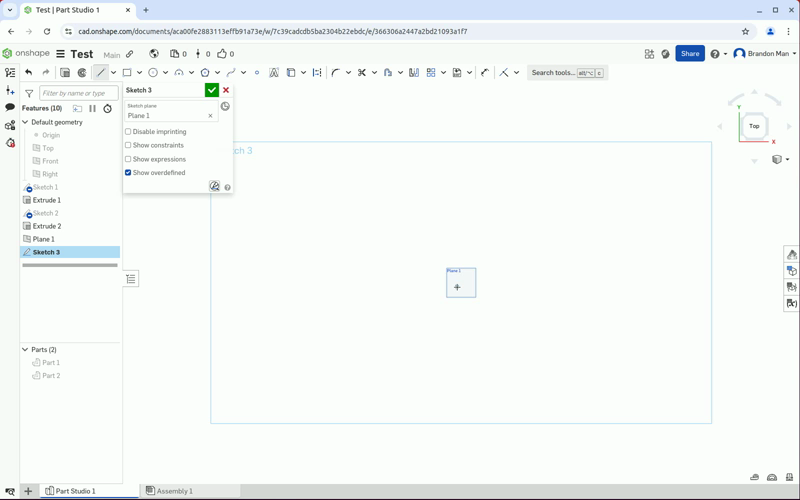
mouse_move(573, 286)
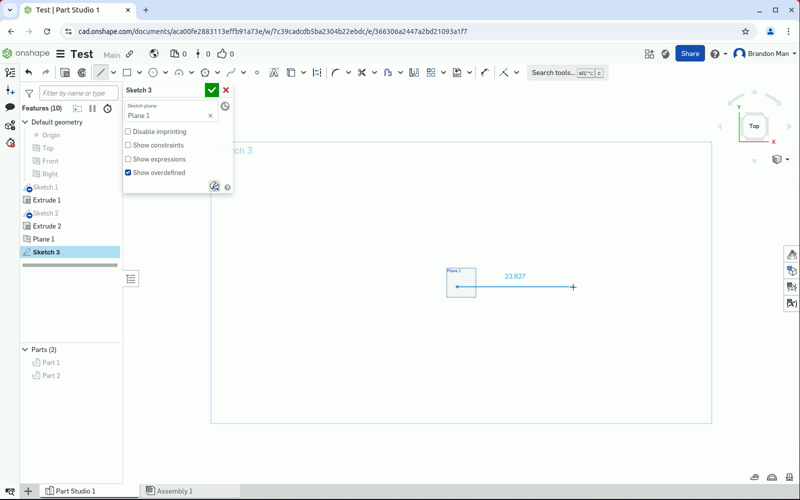
click(573, 286)
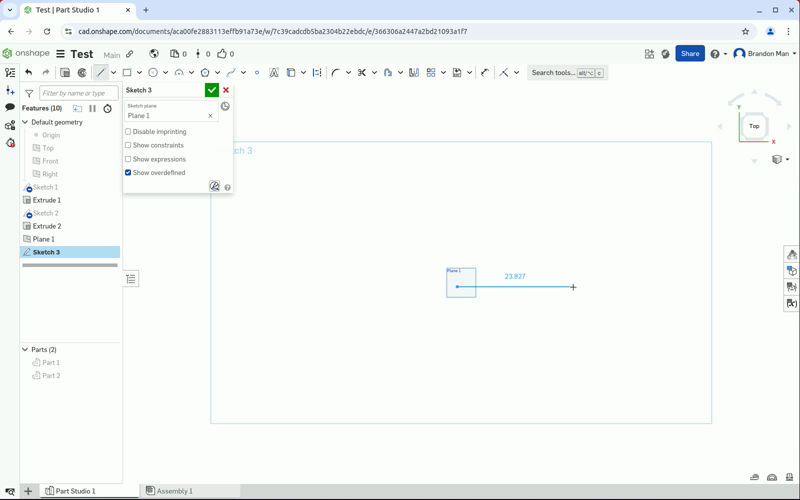
key_up(shift)
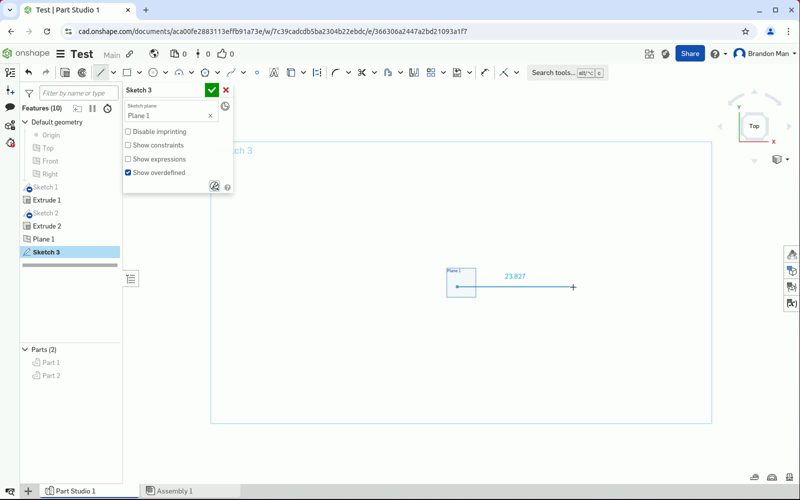
key_down(shift)
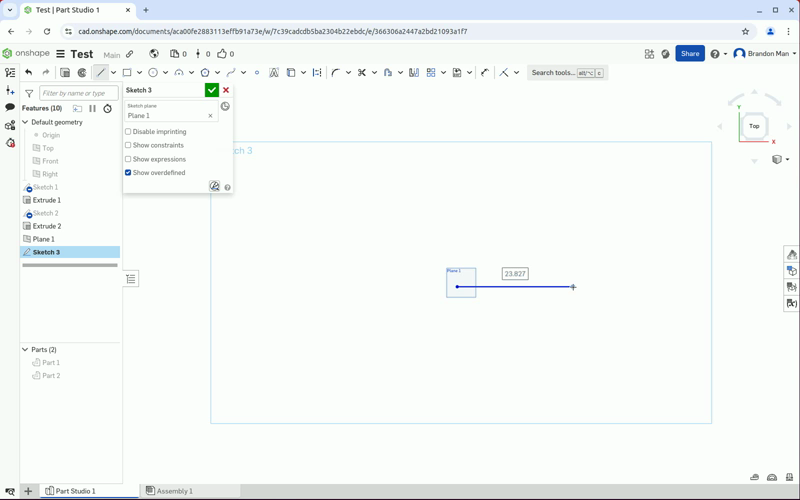
mouse_move(589, 286)
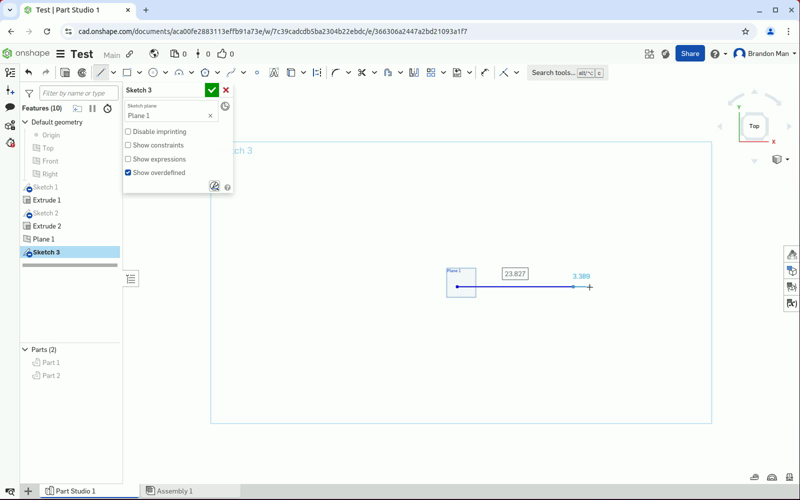
mouse_move(573, 282)
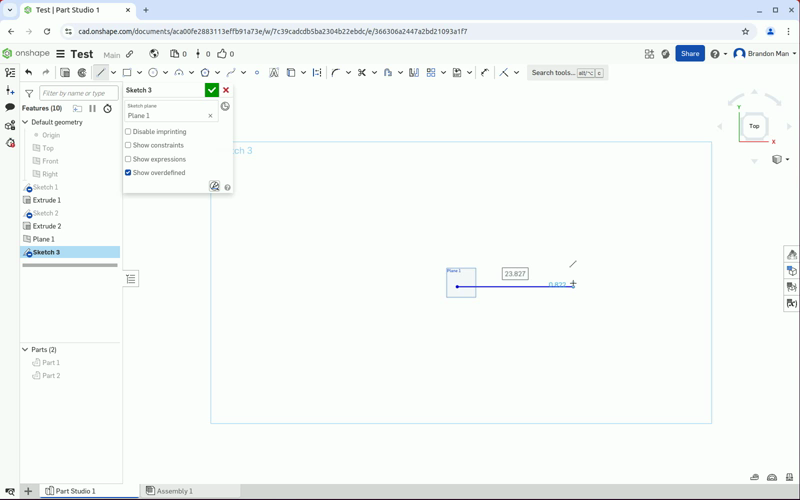
scroll(6)
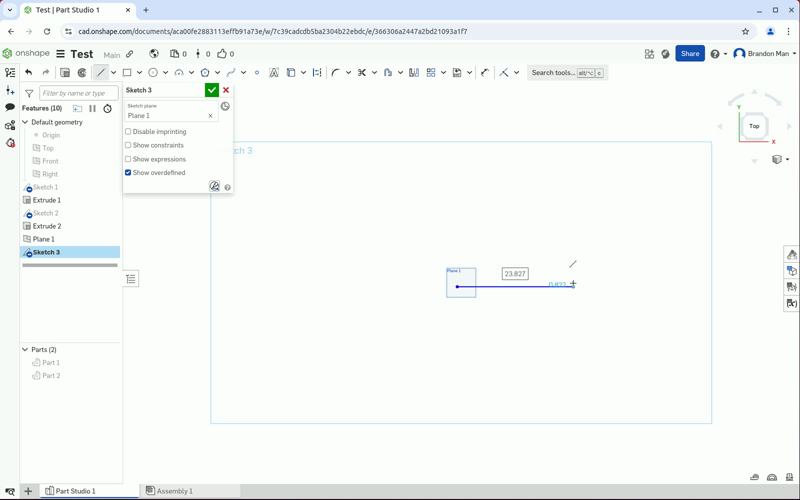
scroll(6)
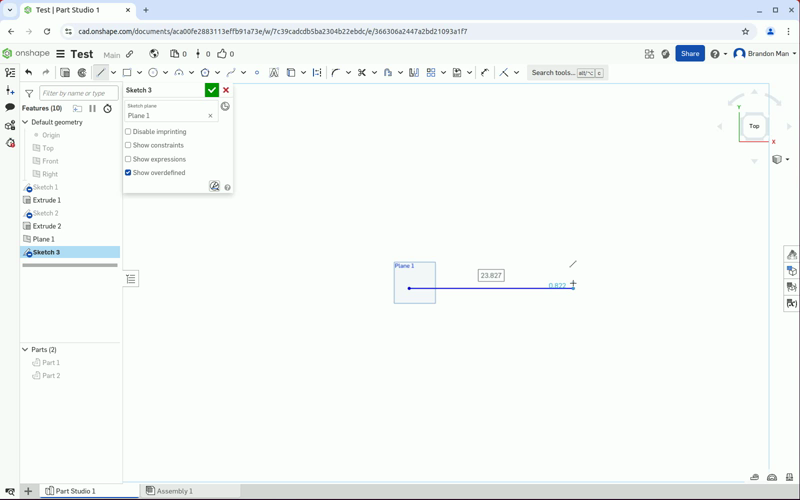
scroll(6)
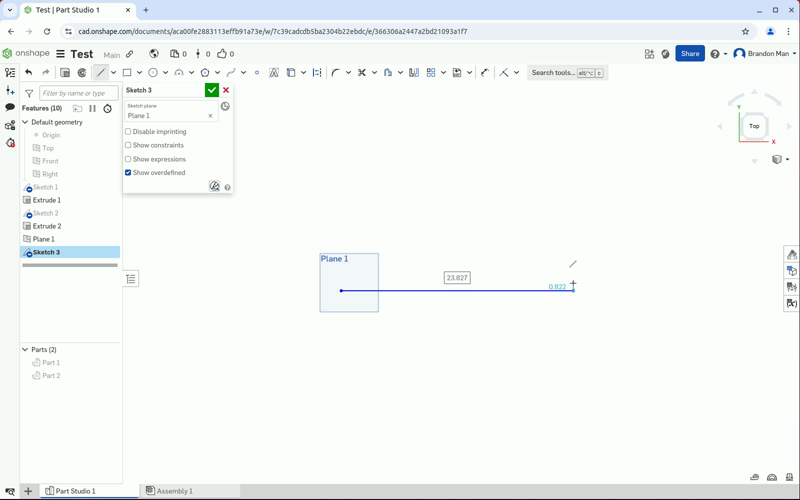
scroll(6)
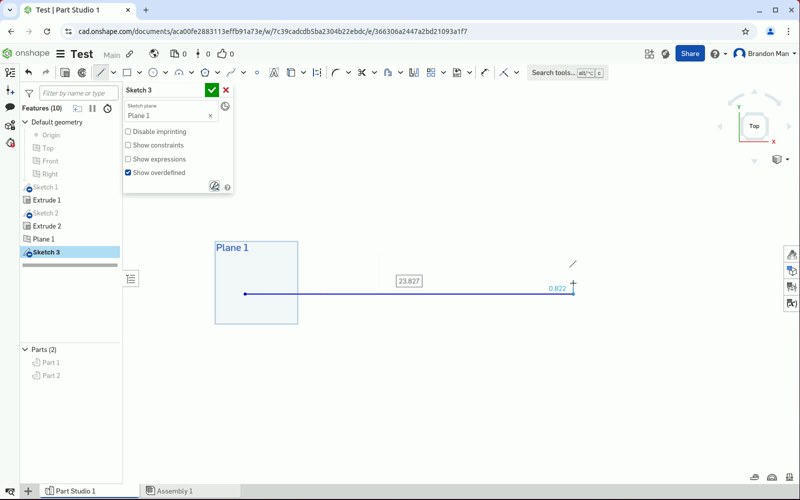
scroll(6)
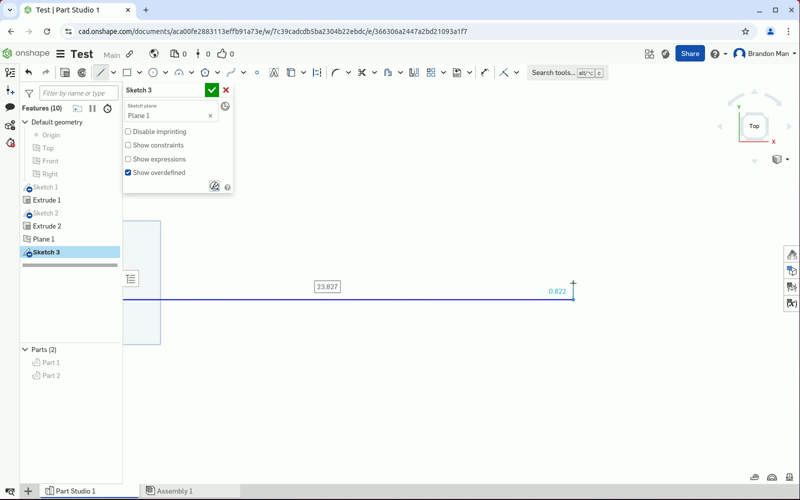
scroll(6)
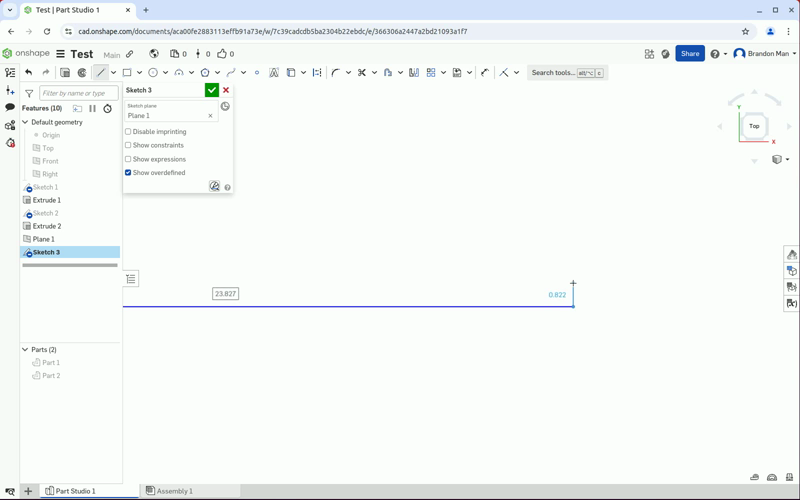
scroll(6)
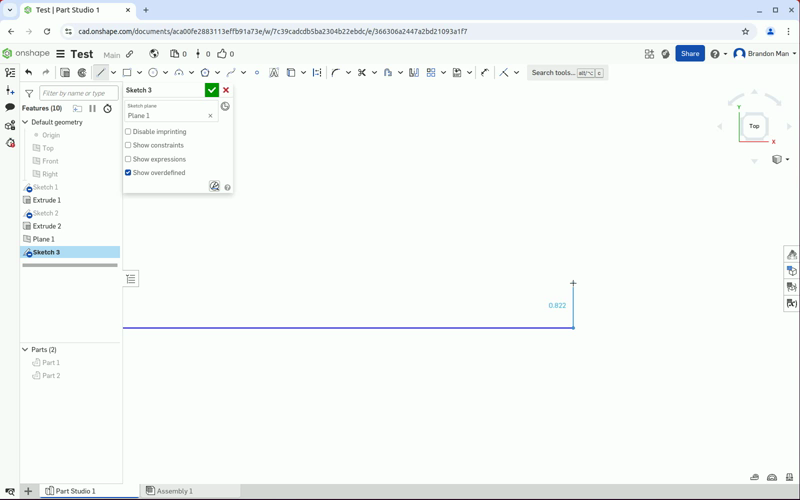
click(573, 282)
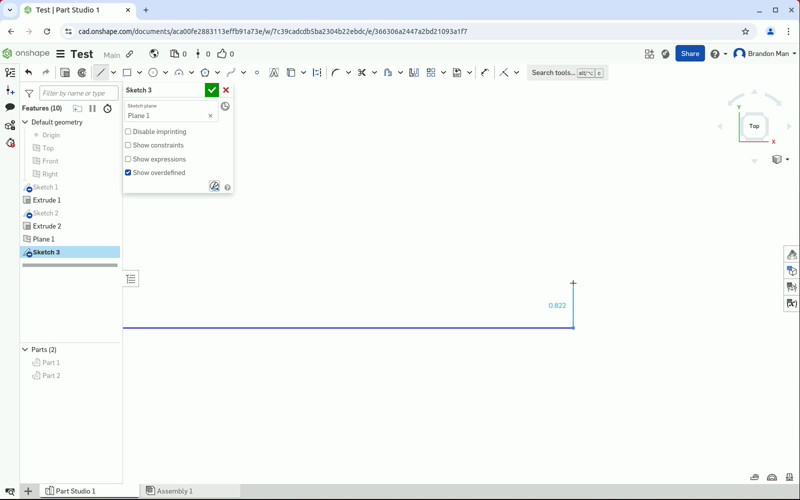
scroll(-6)
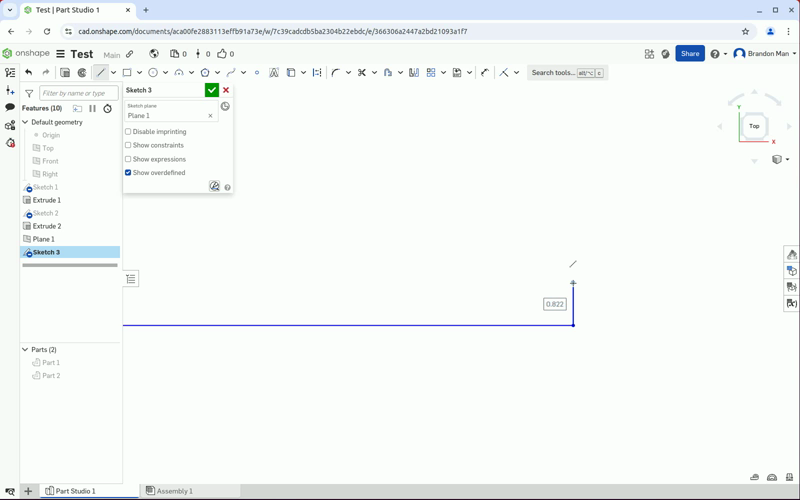
scroll(-6)
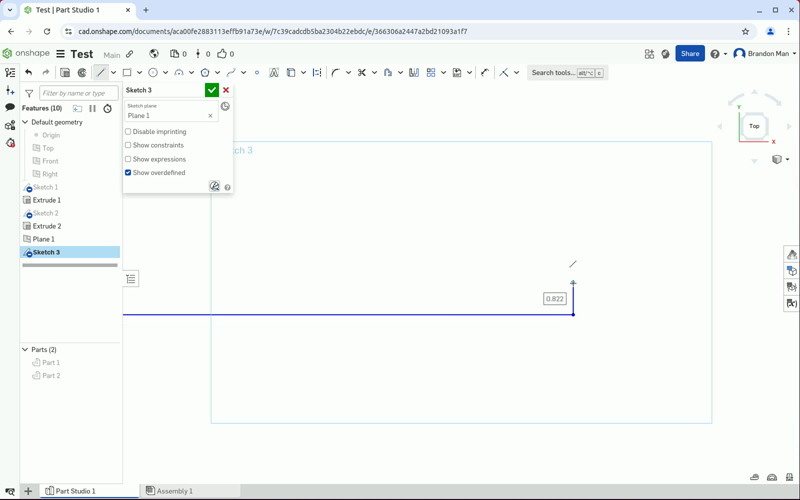
scroll(-6)
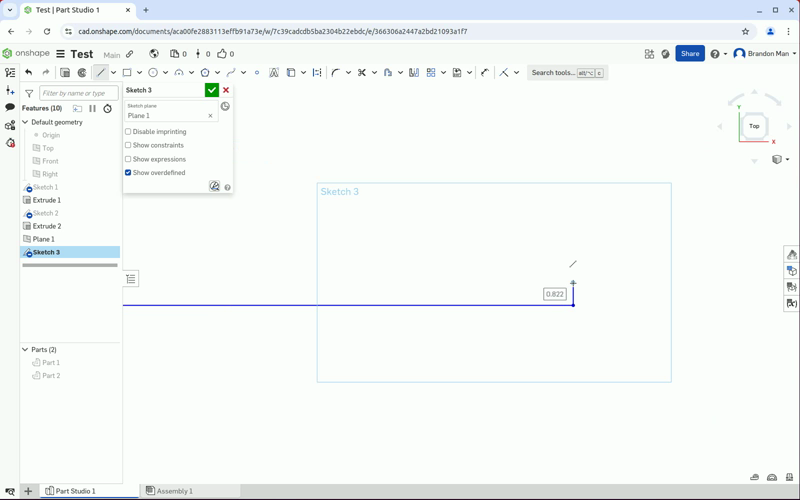
scroll(-6)
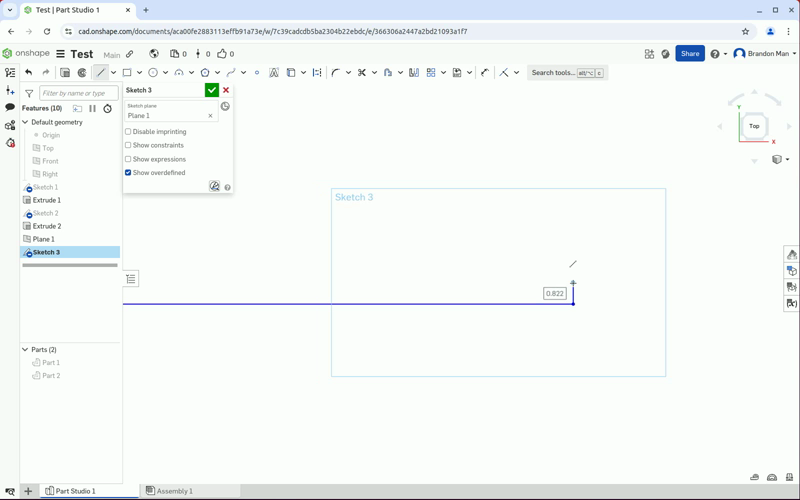
scroll(-6)
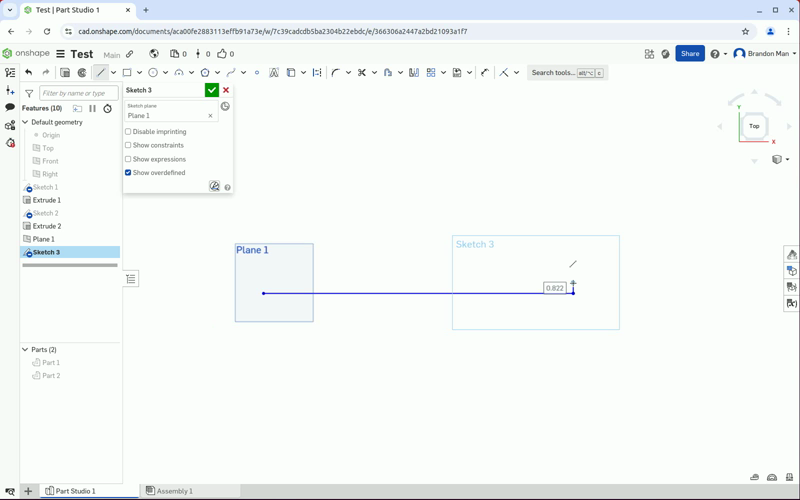
scroll(-6)
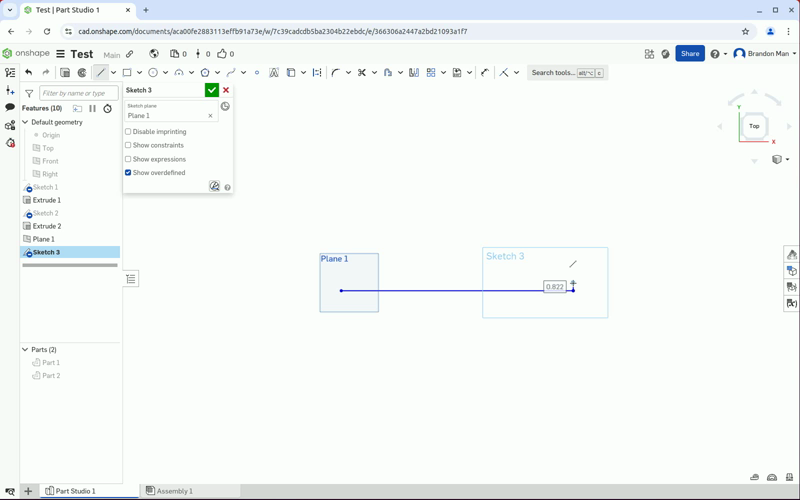
scroll(-6)
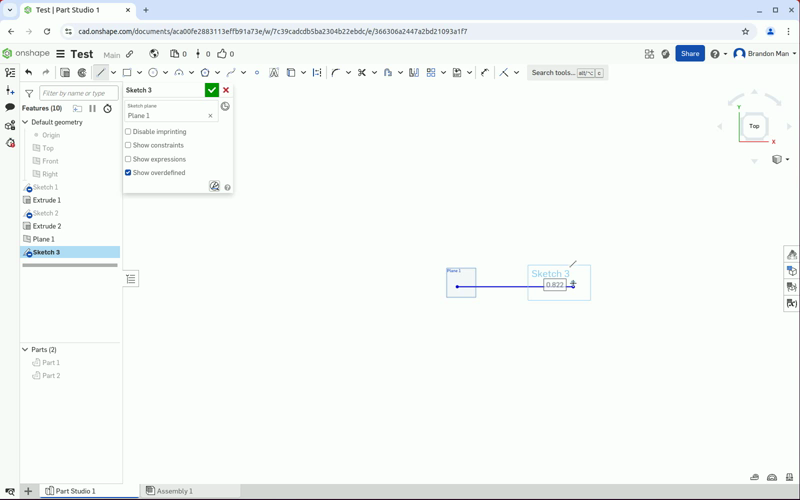
key_up(shift)
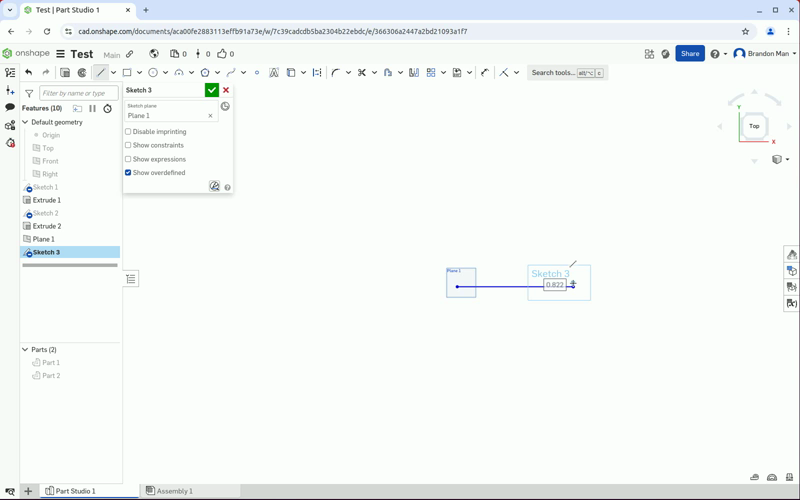
key_down(shift)
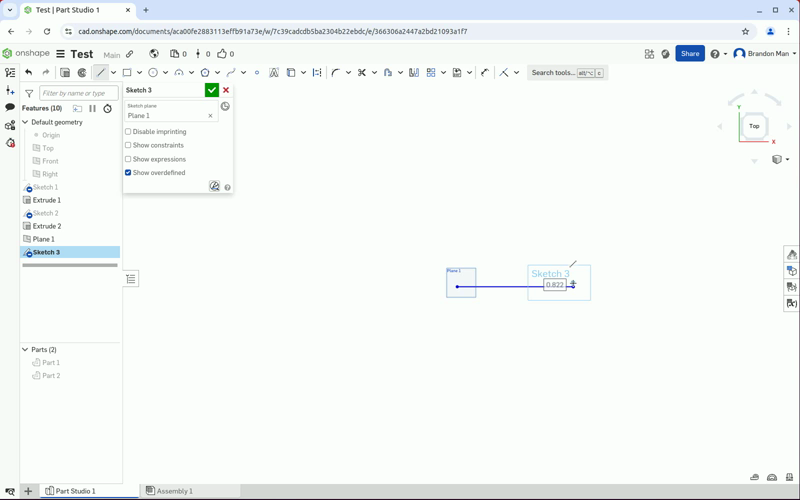
mouse_move(461, 282)
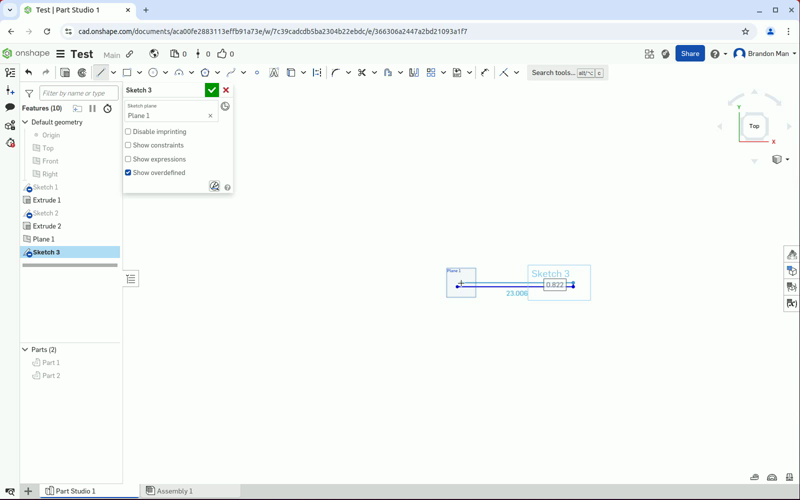
click(461, 282)
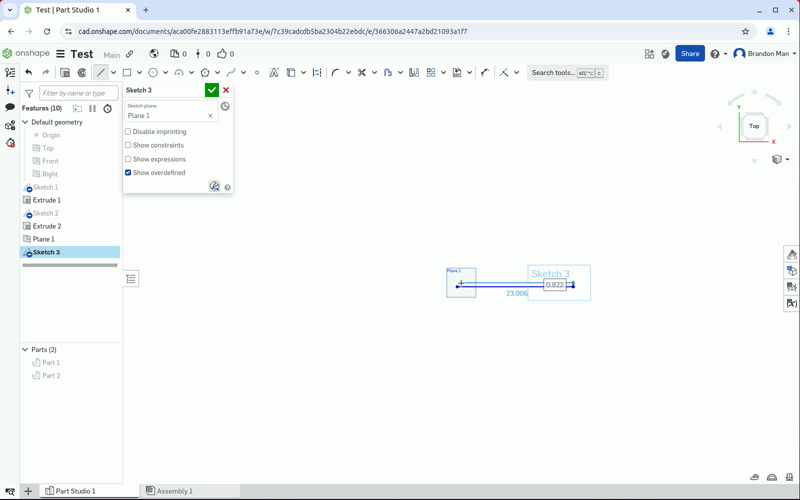
key_up(shift)
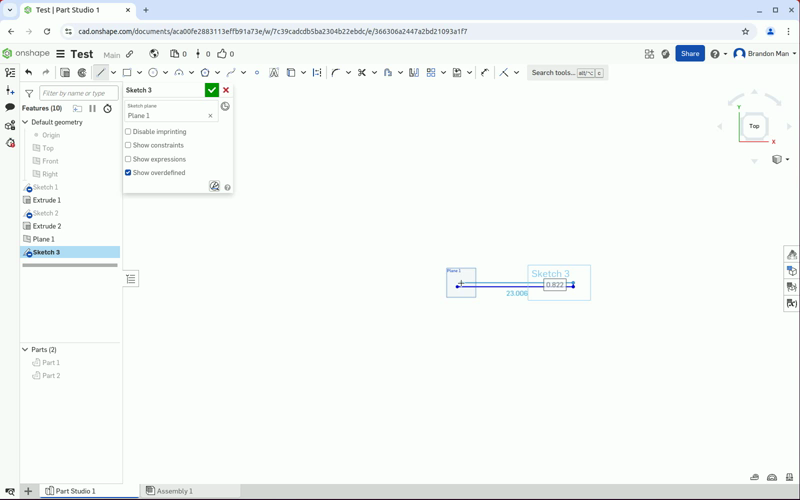
key_down(shift)
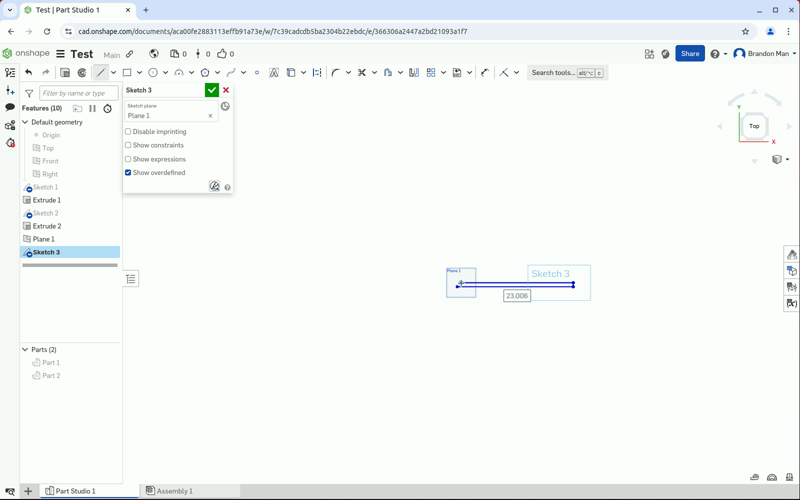
mouse_move(461, 208)
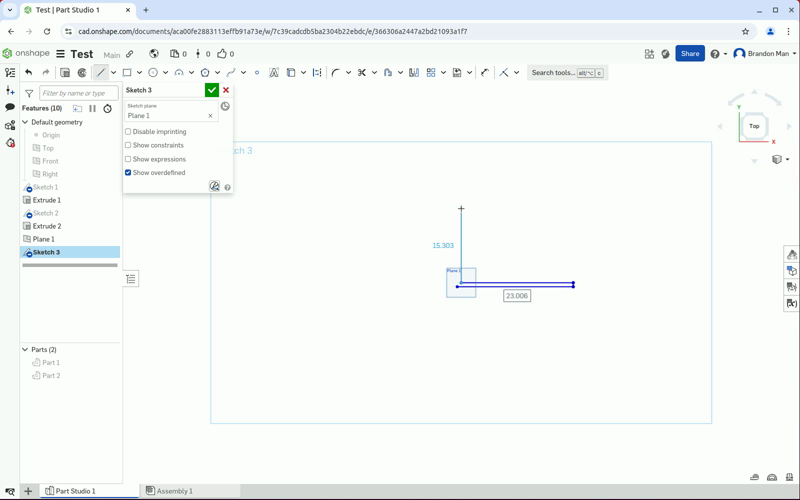
click(461, 208)
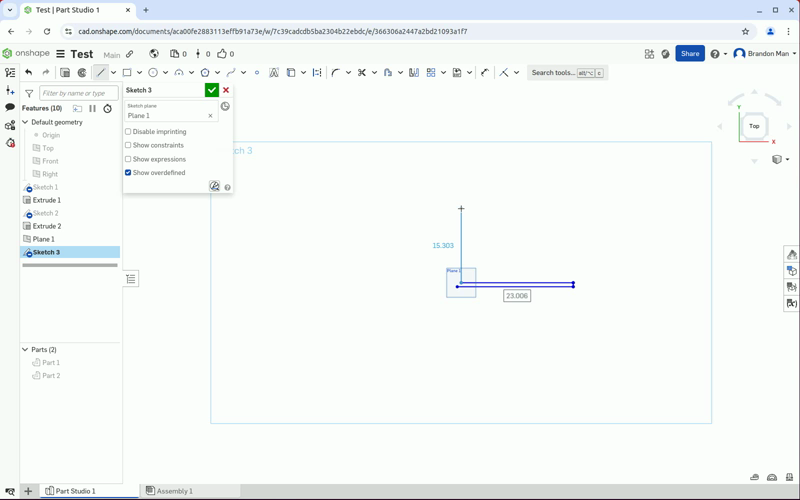
key_up(shift)
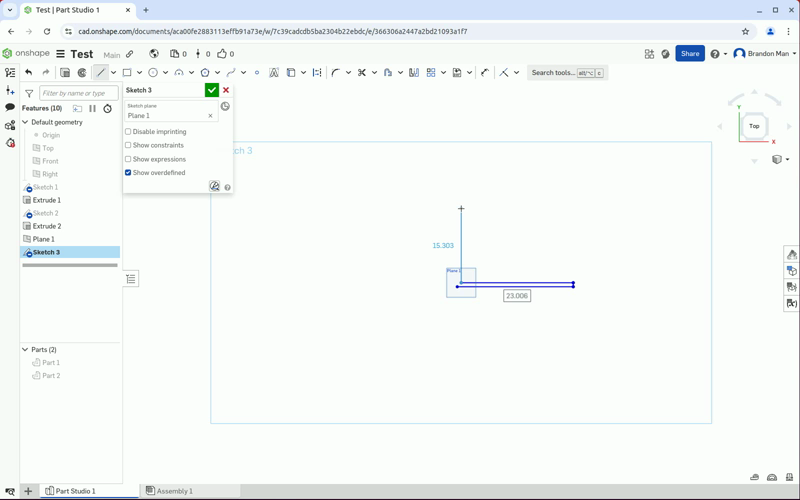
key_down(shift)
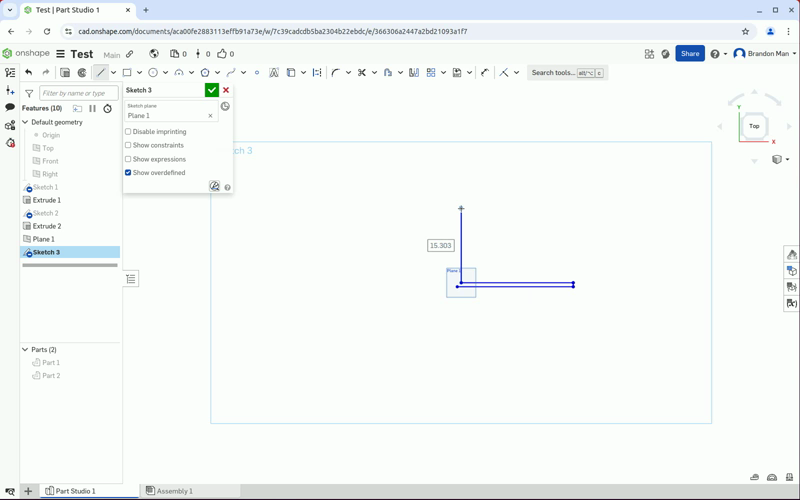
mouse_move(573, 208)
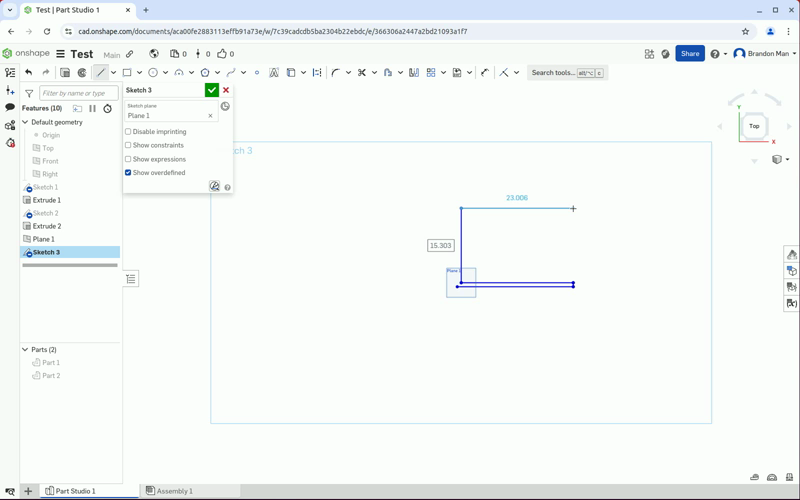
click(573, 208)
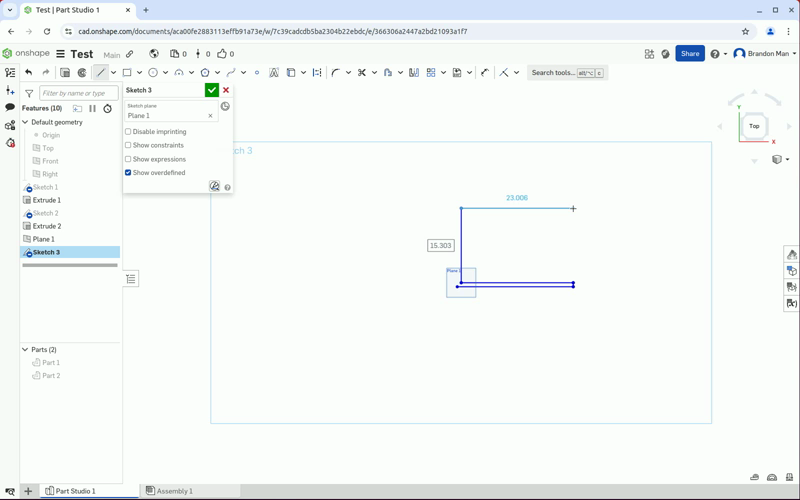
key_up(shift)
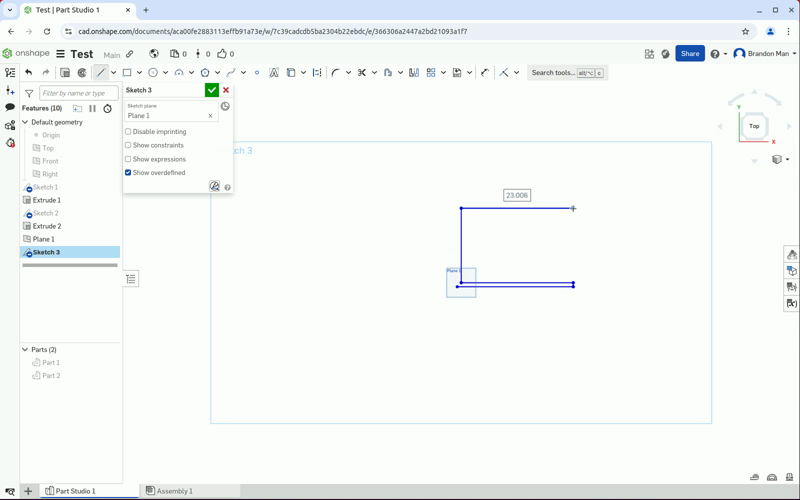
key_down(shift)
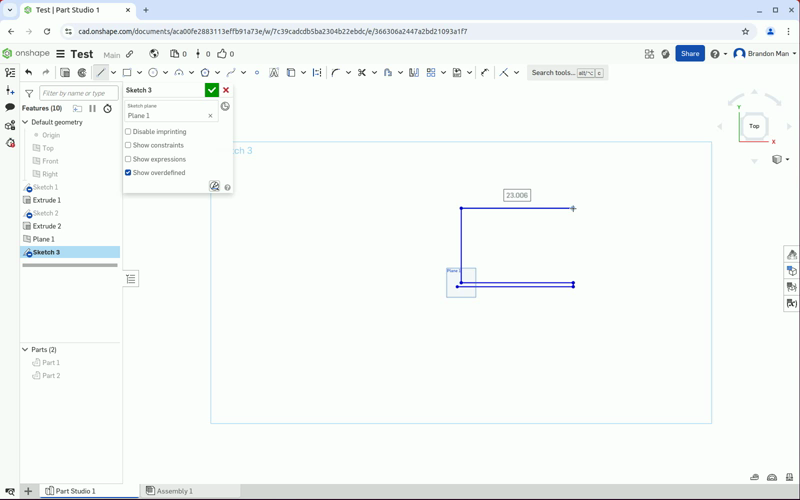
mouse_move(589, 208)
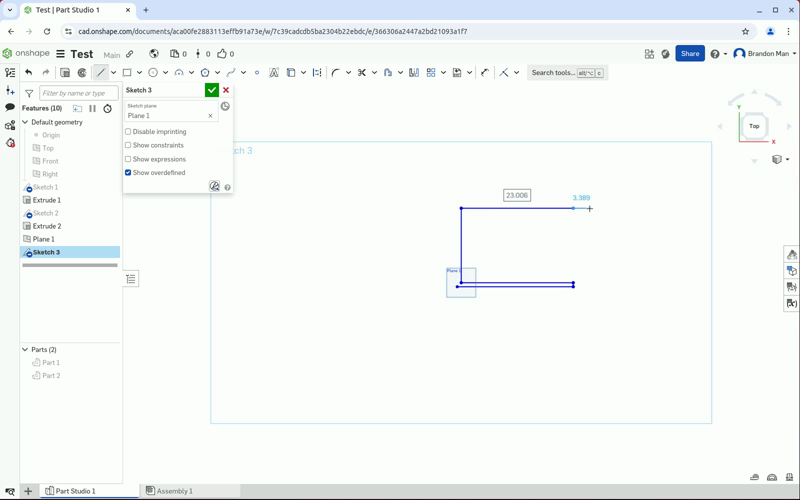
mouse_move(573, 205)
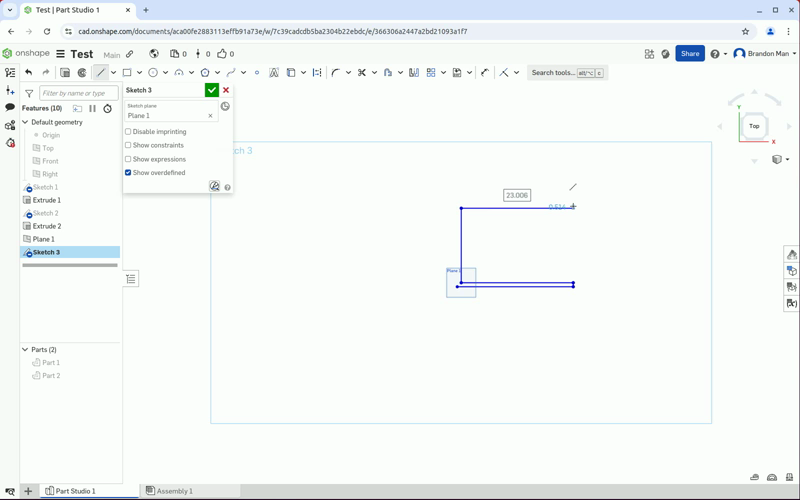
scroll(6)
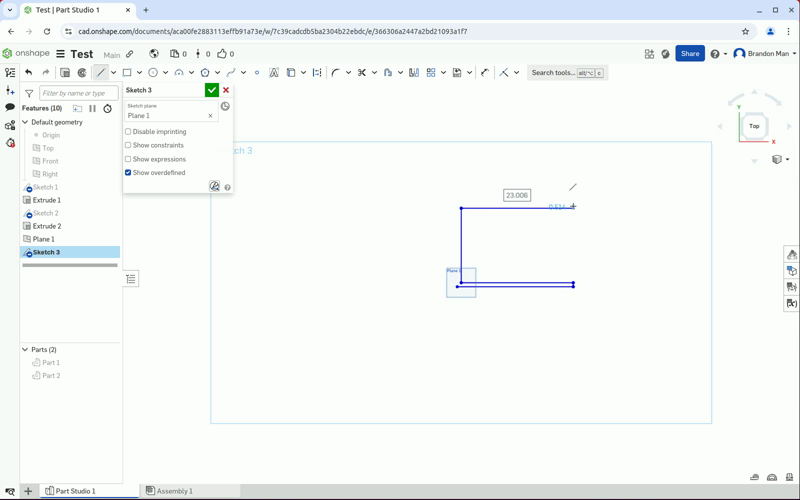
scroll(6)
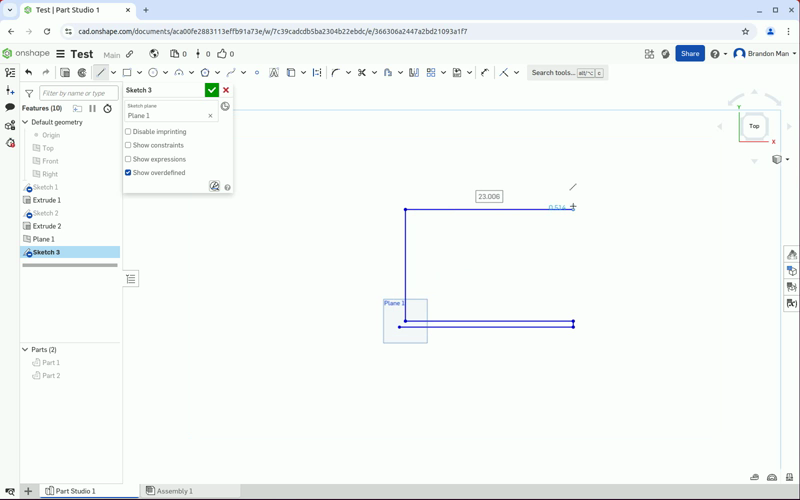
scroll(6)
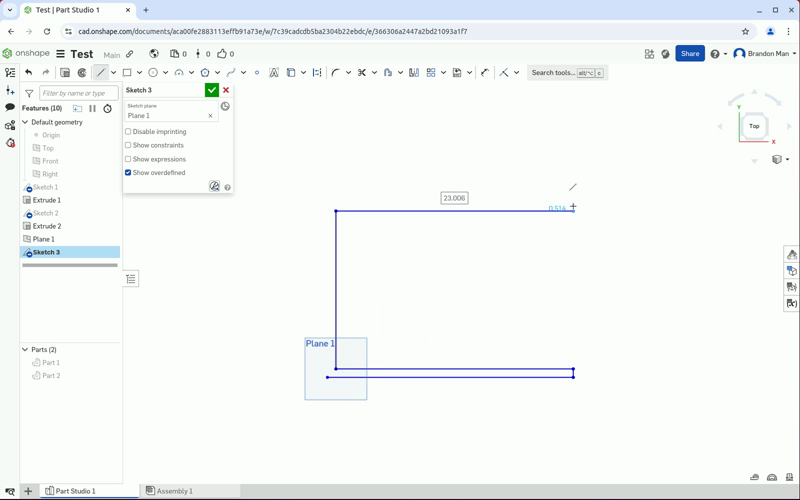
scroll(6)
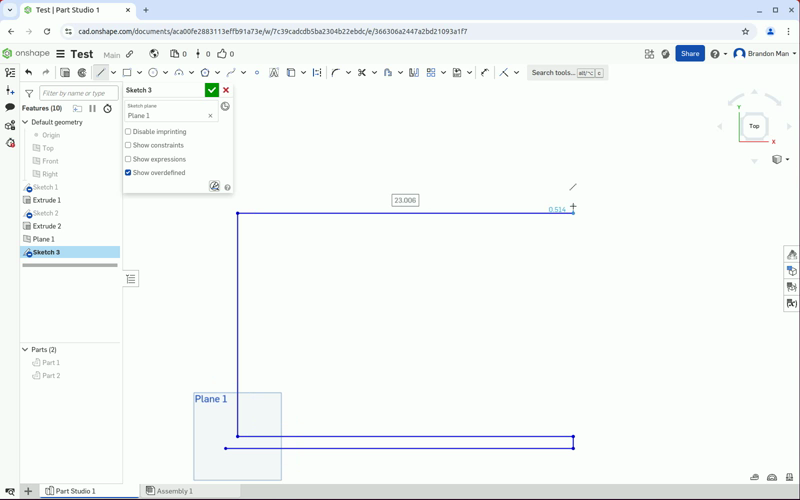
scroll(6)
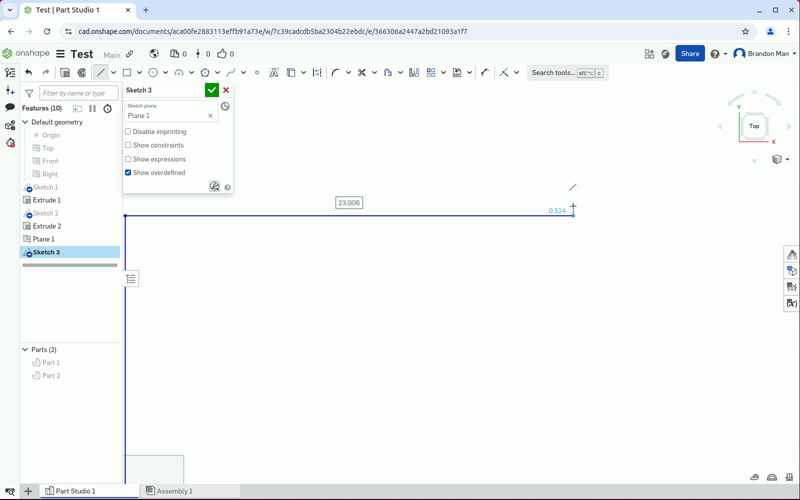
scroll(6)
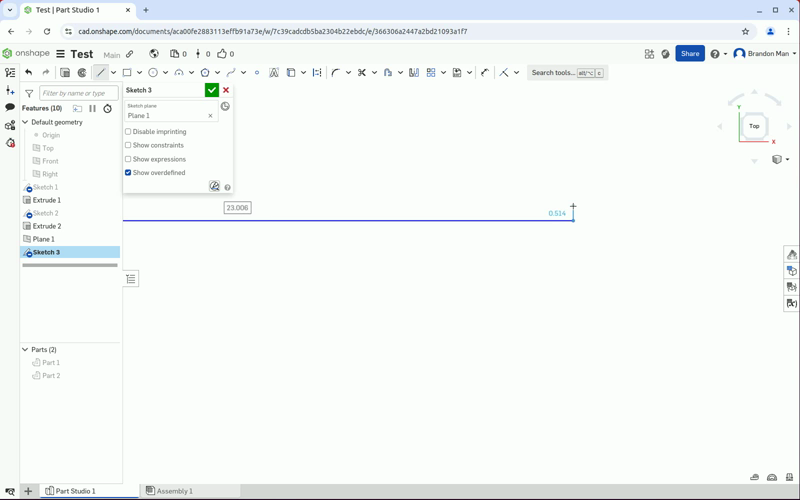
scroll(6)
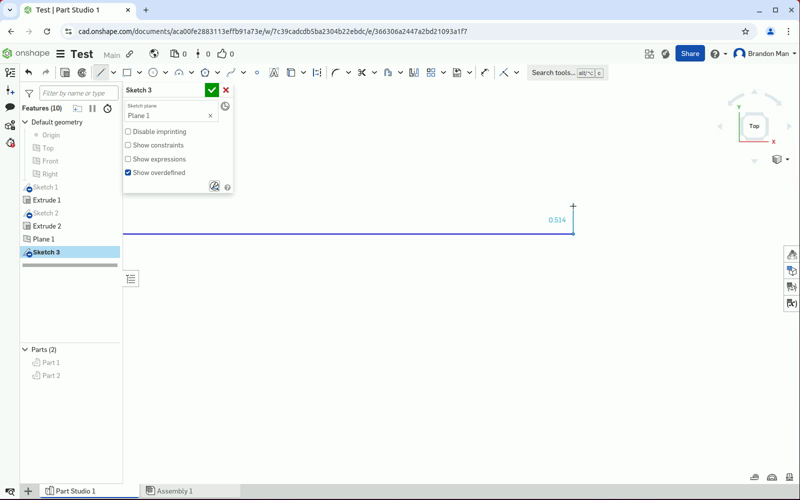
click(573, 205)
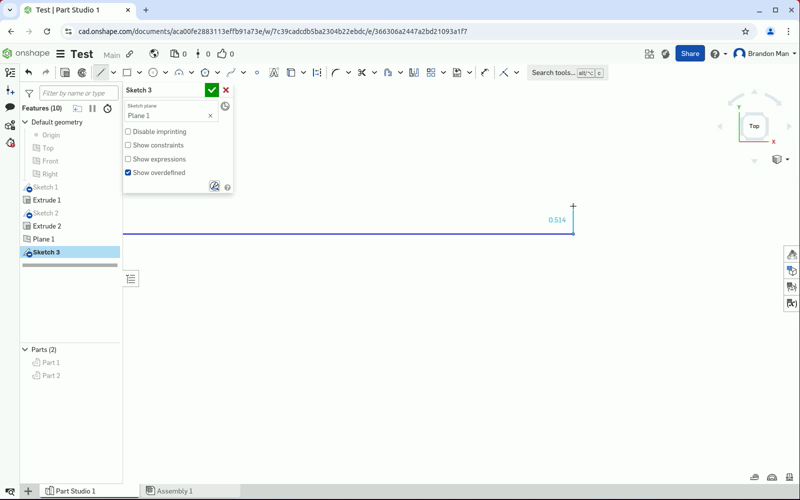
scroll(-6)
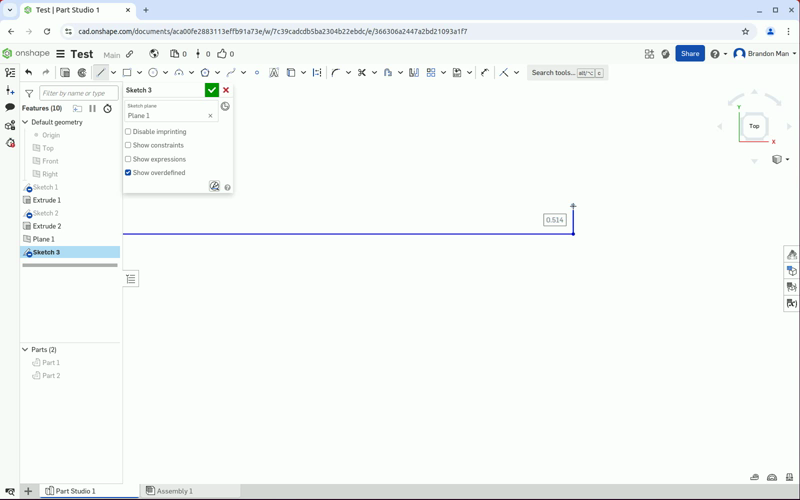
scroll(-6)
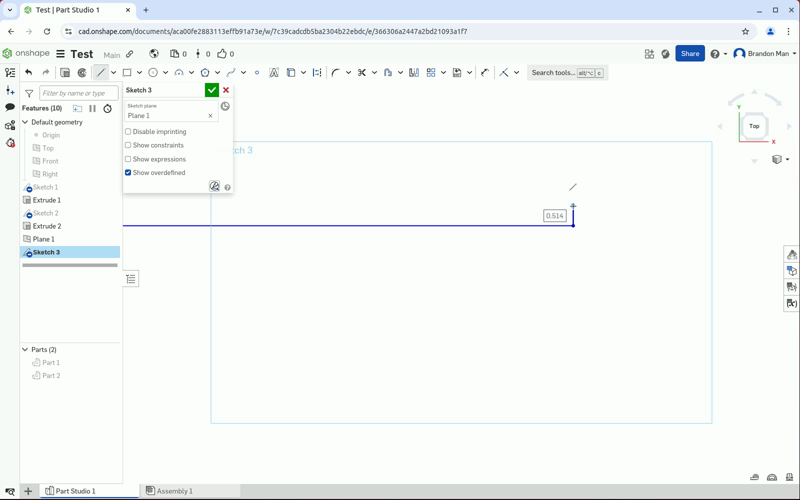
scroll(-6)
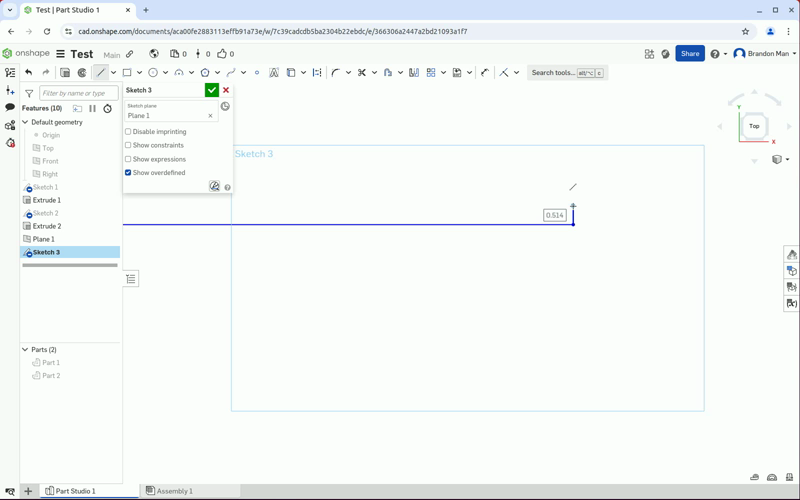
scroll(-6)
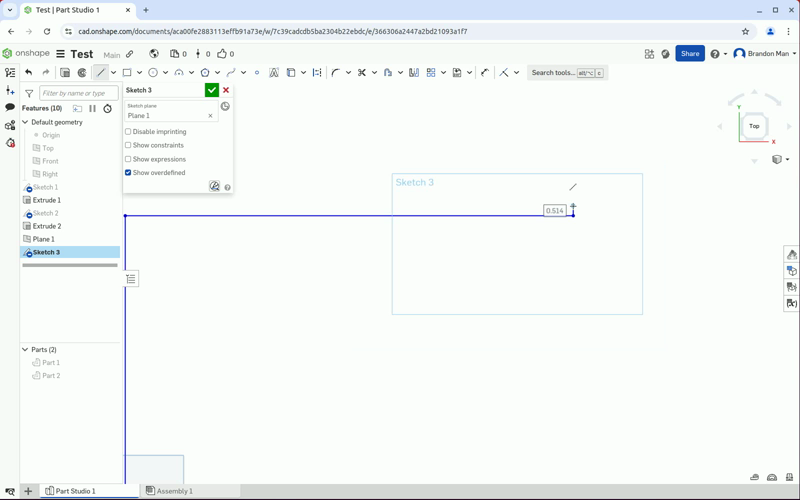
scroll(-6)
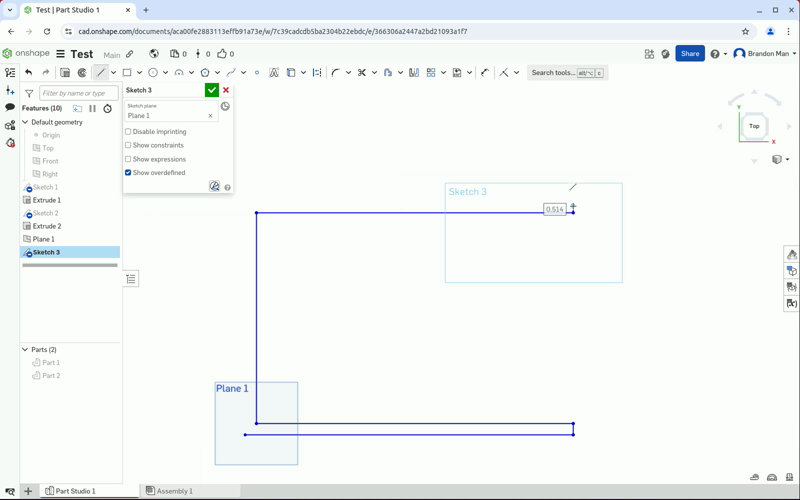
scroll(-6)
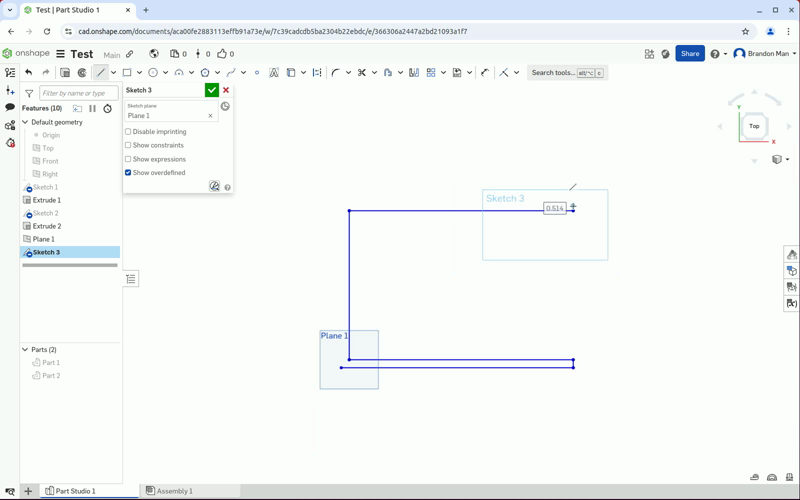
scroll(-6)
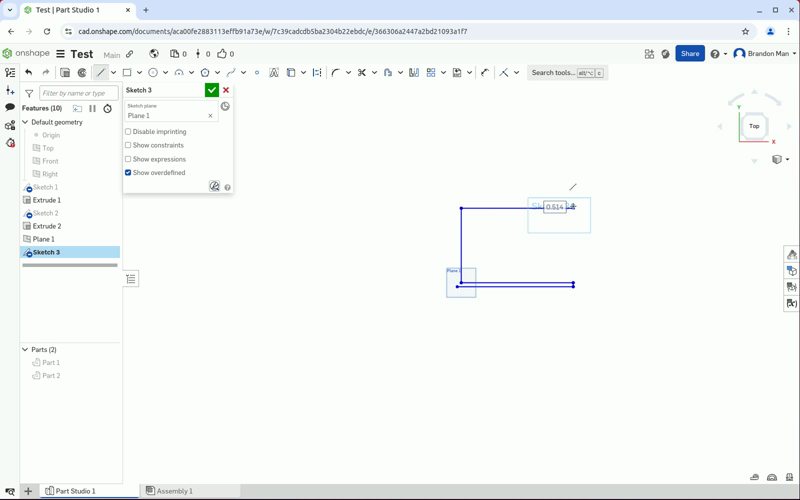
key_up(shift)
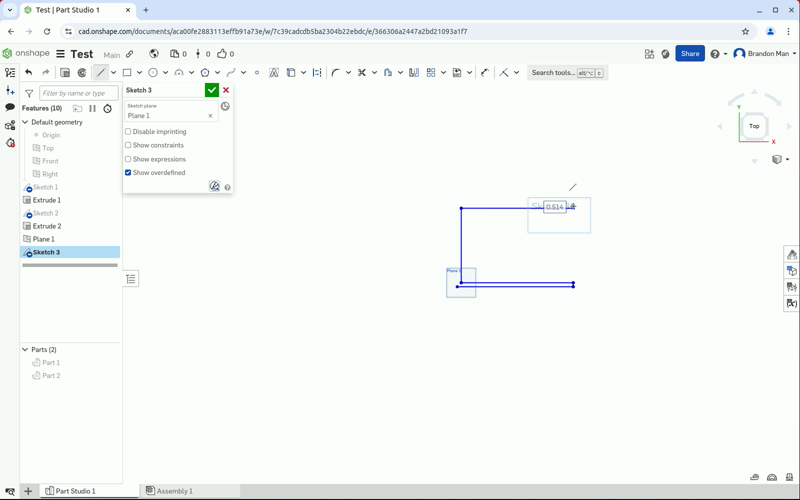
key_down(shift)
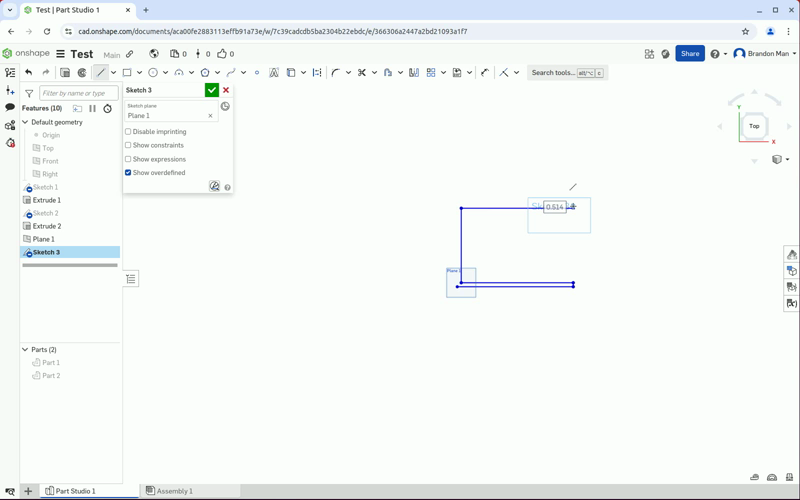
mouse_move(457, 205)
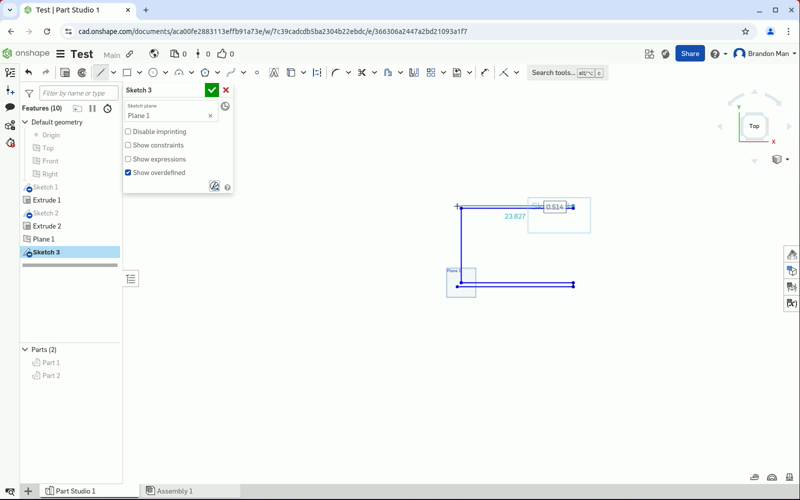
click(457, 205)
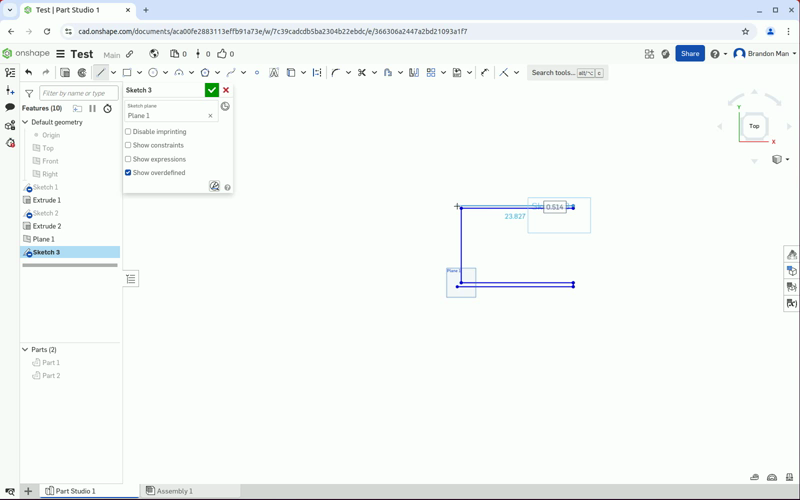
key_up(shift)
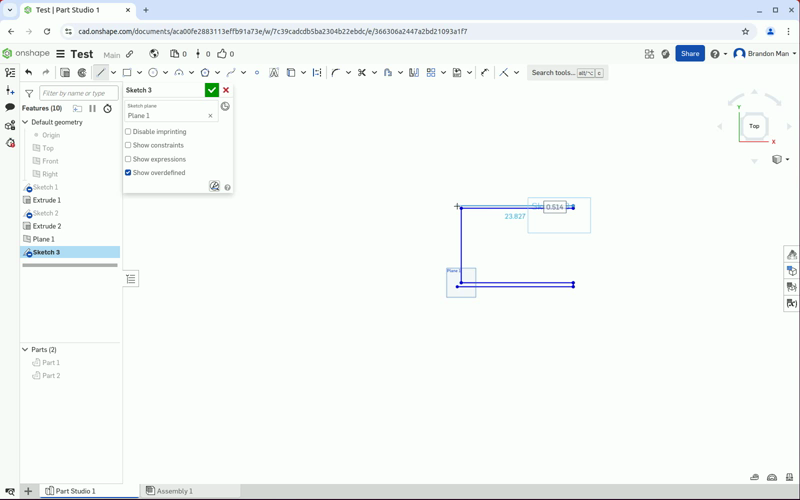
key_down(shift)
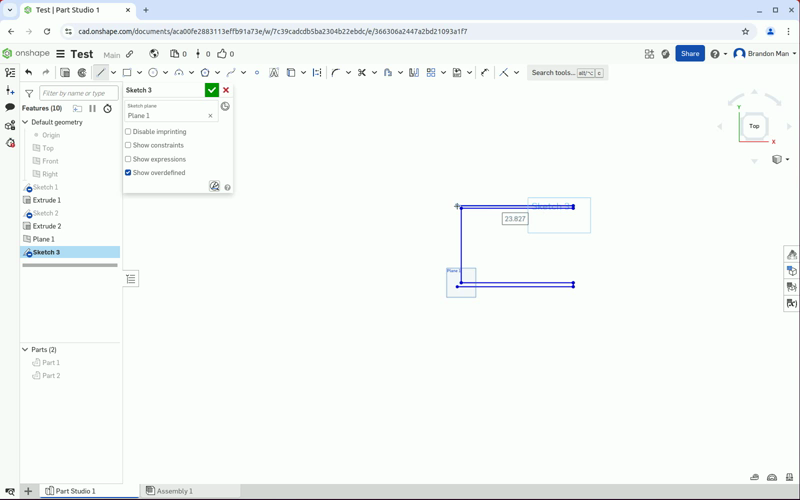
mouse_move(457, 286)
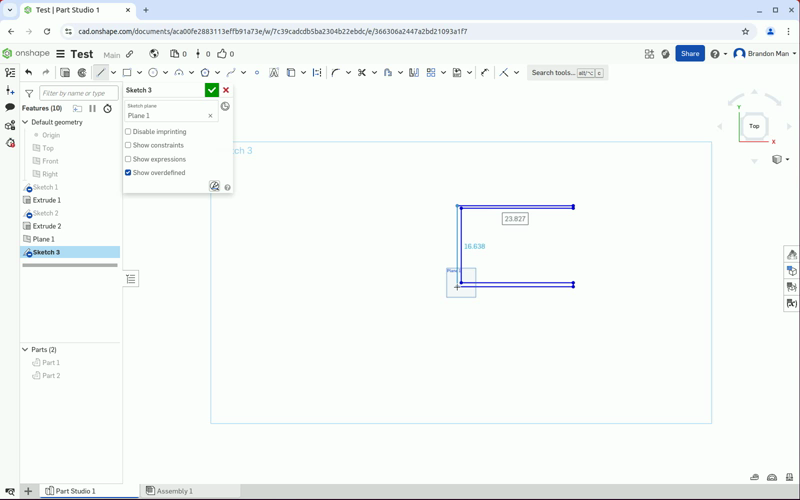
key_up(shift)
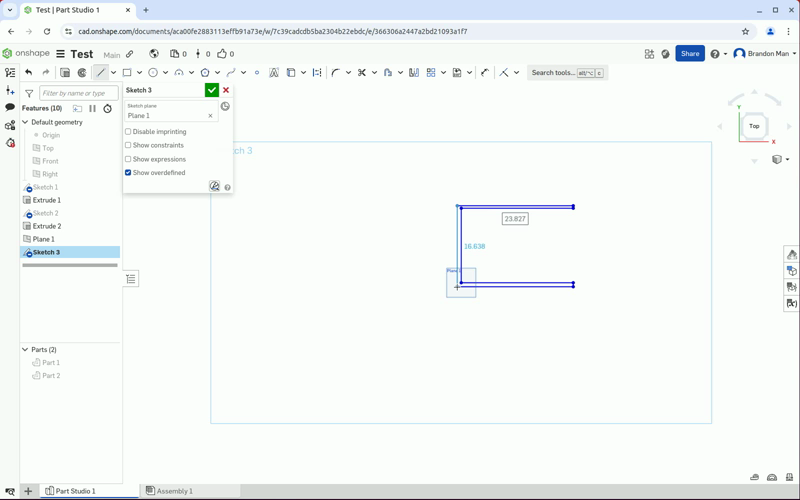
click(457, 286)
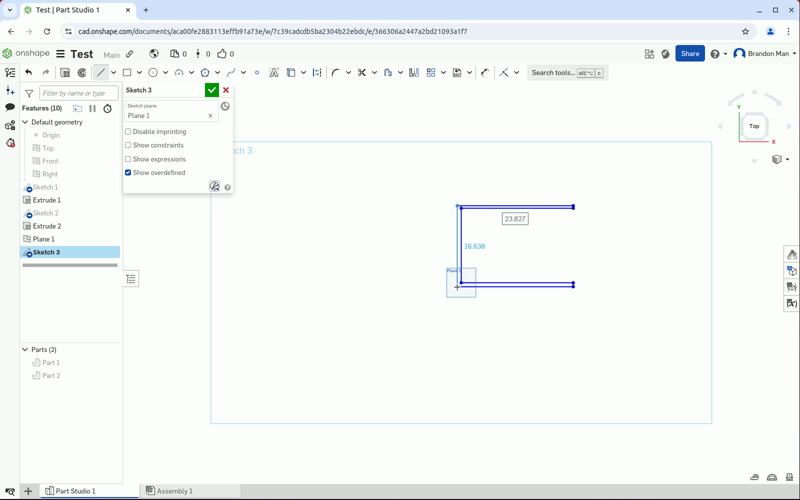
key(esc)
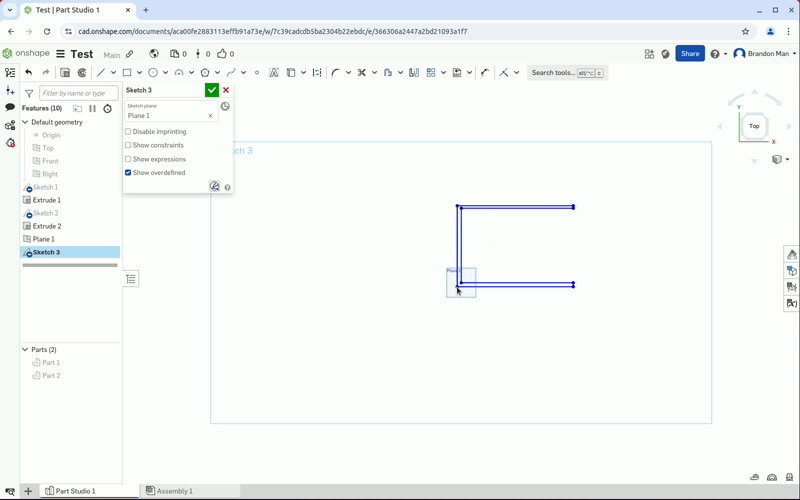
mouse_move(530, 285)
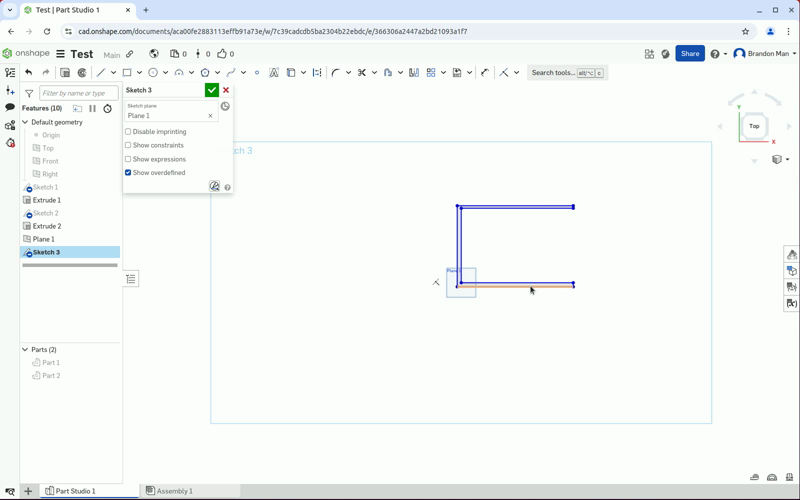
scroll(6)
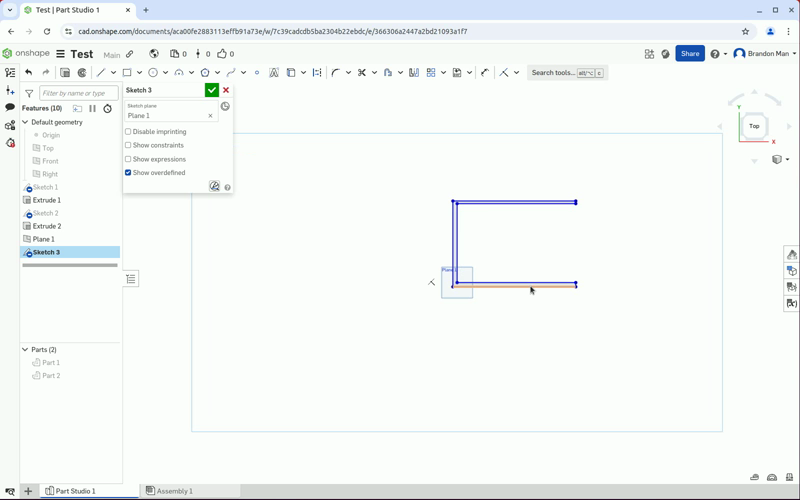
scroll(6)
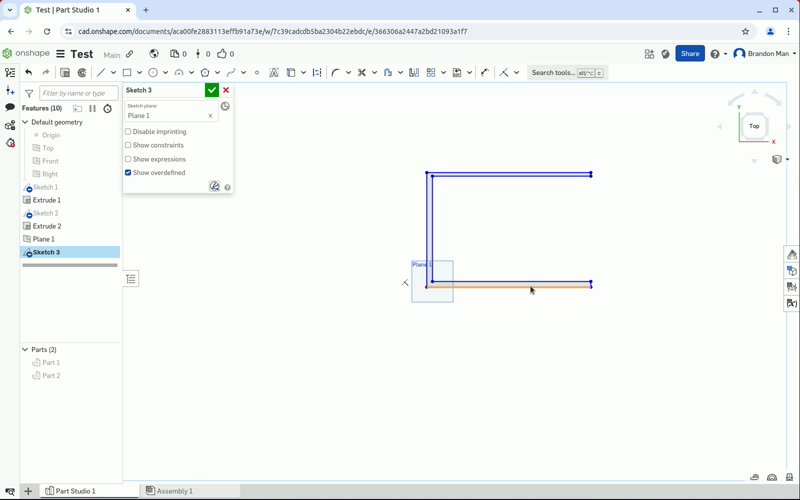
scroll(6)
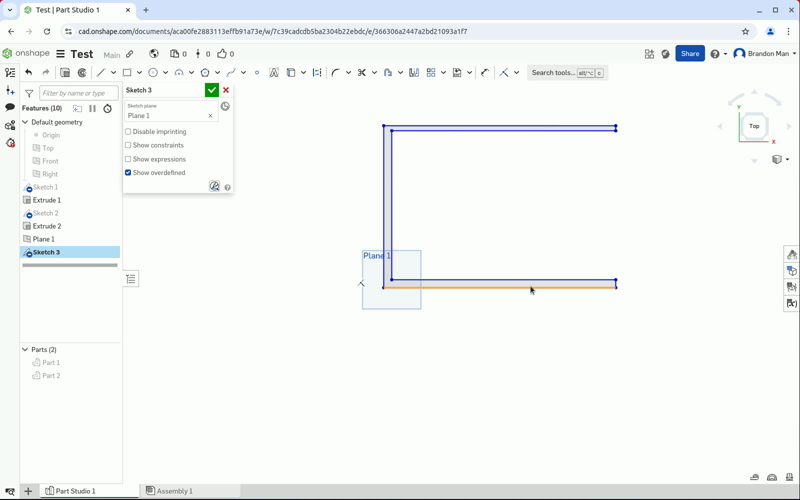
scroll(6)
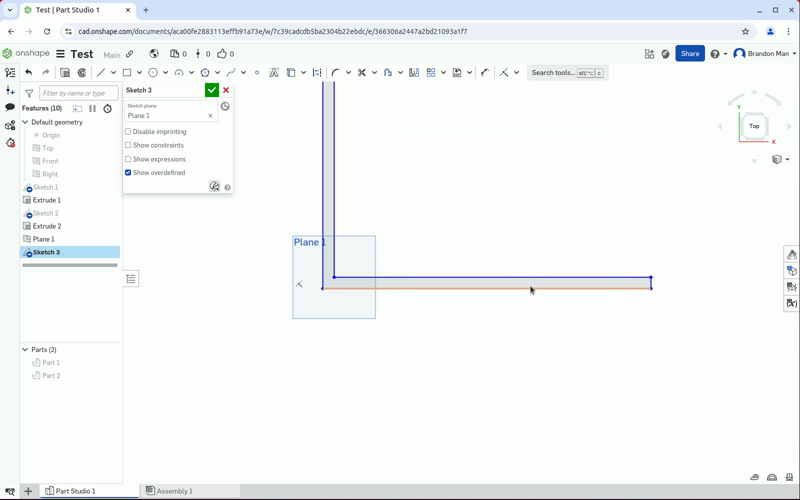
scroll(6)
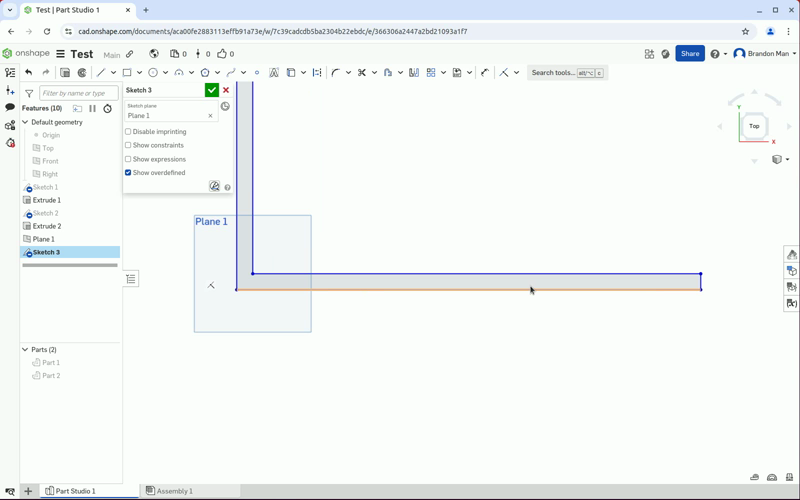
scroll(6)
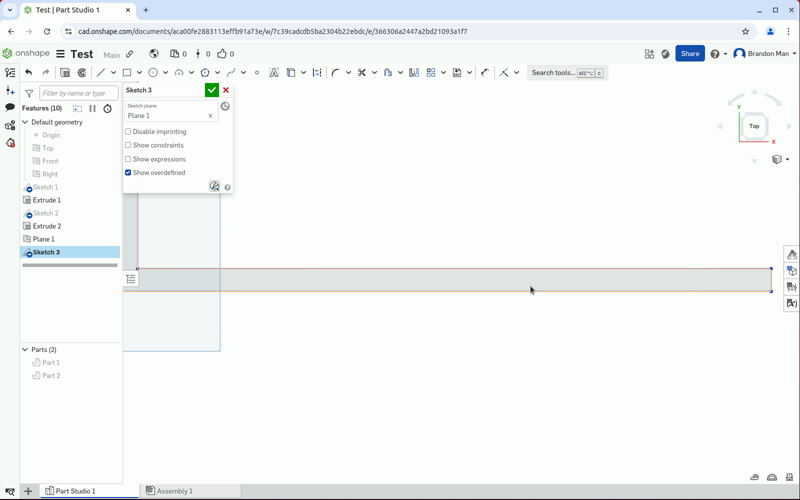
scroll(6)
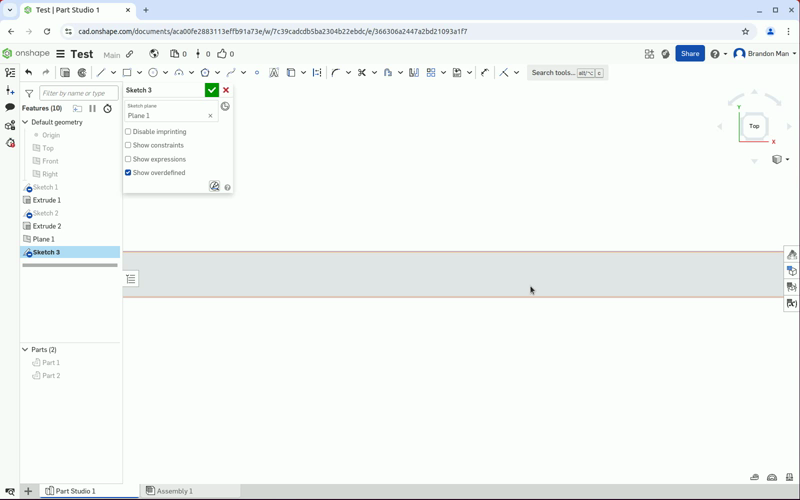
click(530, 285)
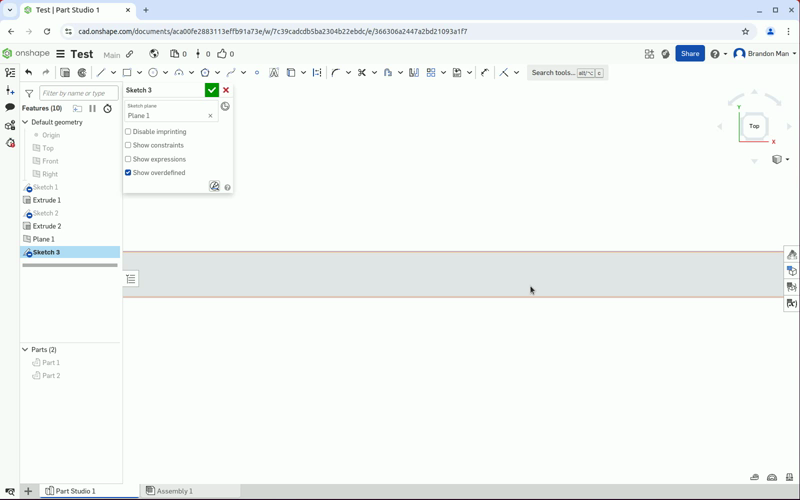
scroll(-6)
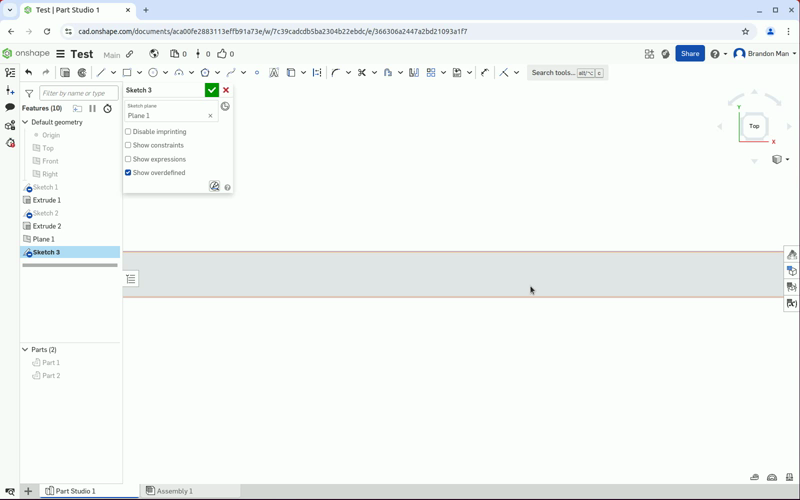
scroll(-6)
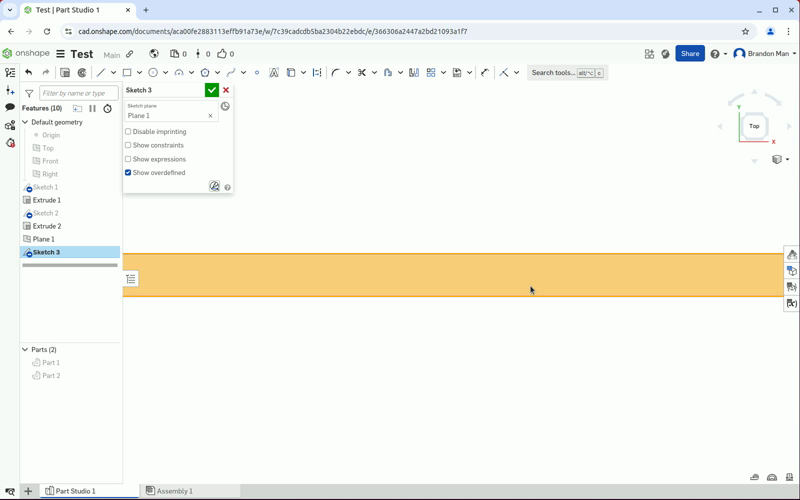
scroll(-6)
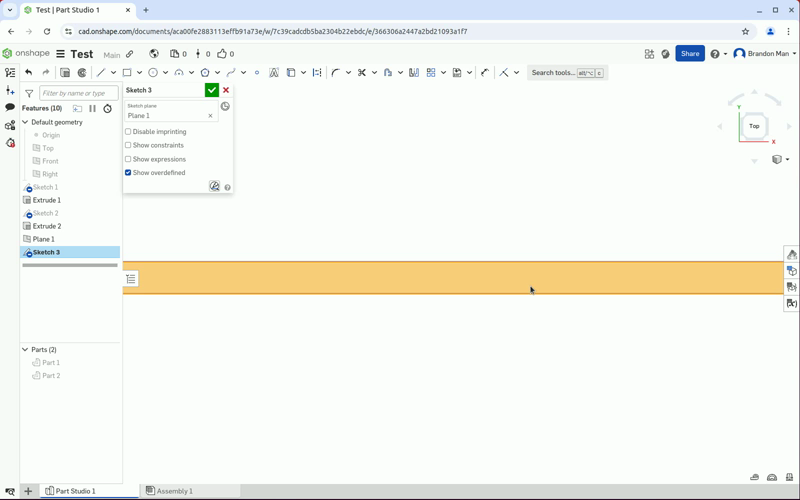
scroll(-6)
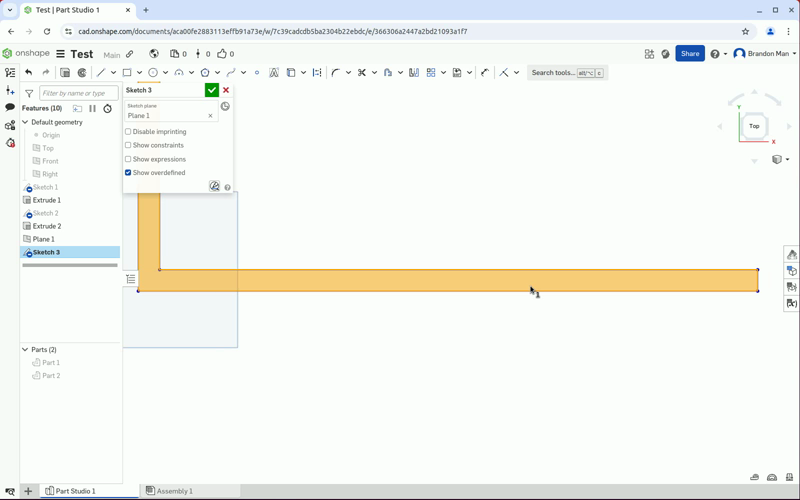
scroll(-6)
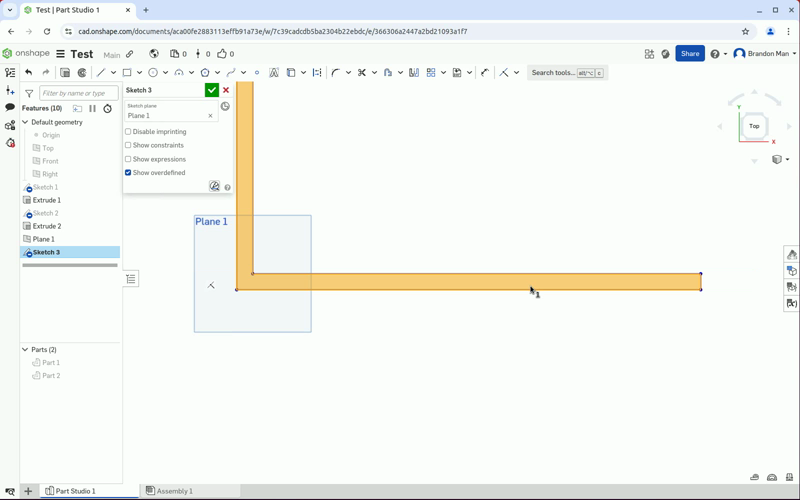
scroll(-6)
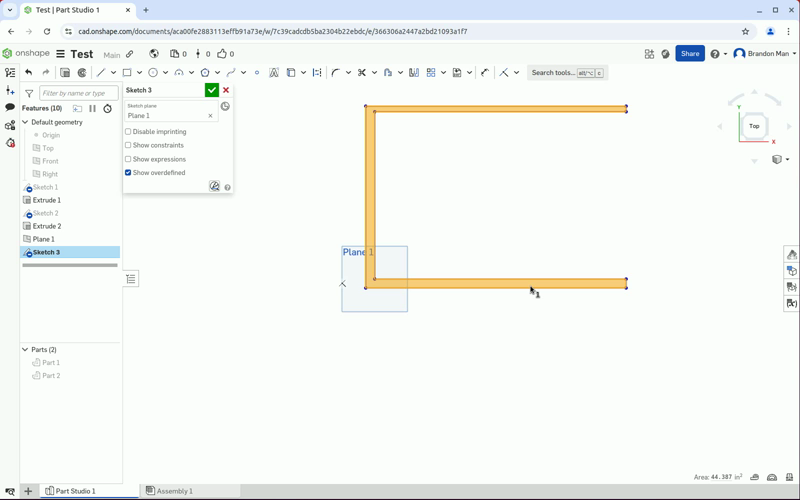
scroll(-6)
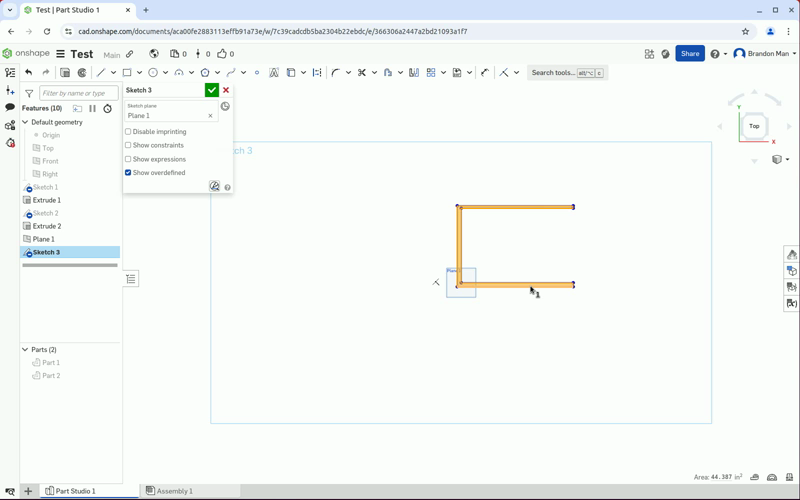
mouse_move(73, 352)
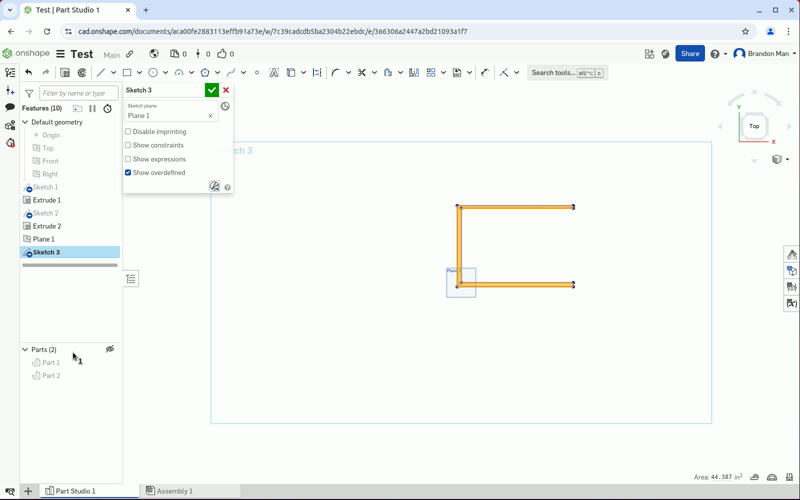
key(shift+y)
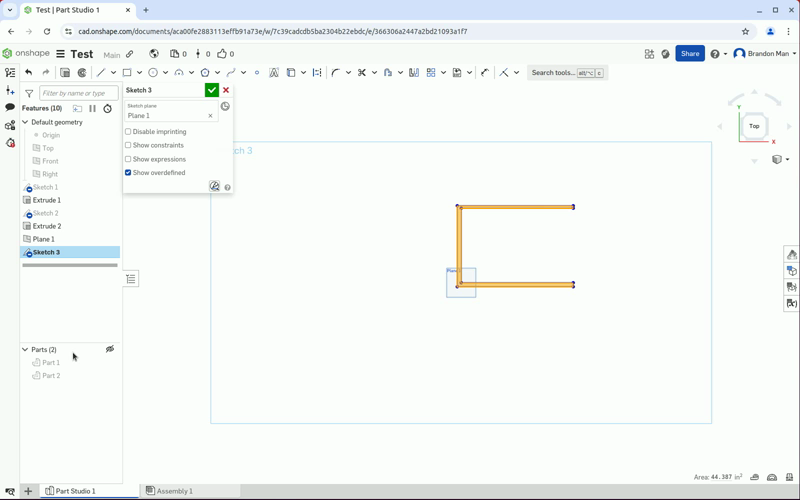
key(shift+e)
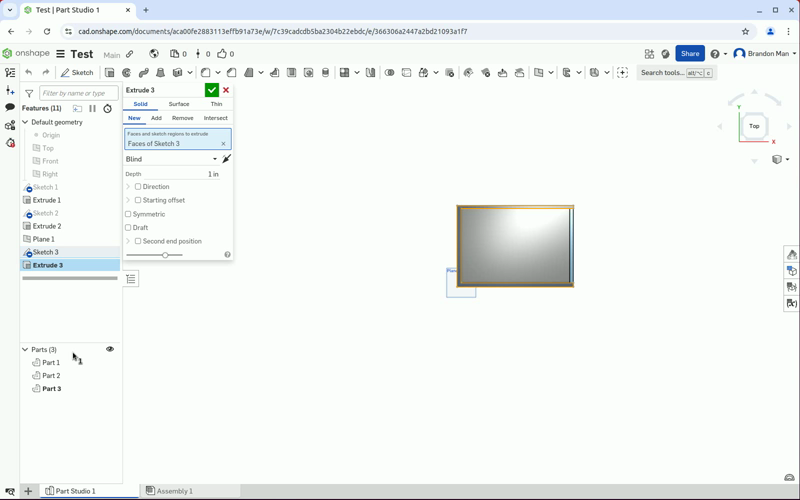
mouse_move(143, 106)
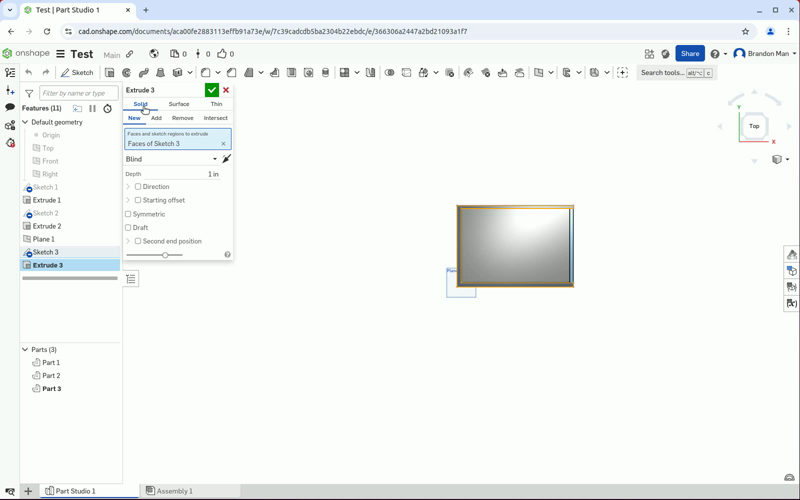
click(143, 106)
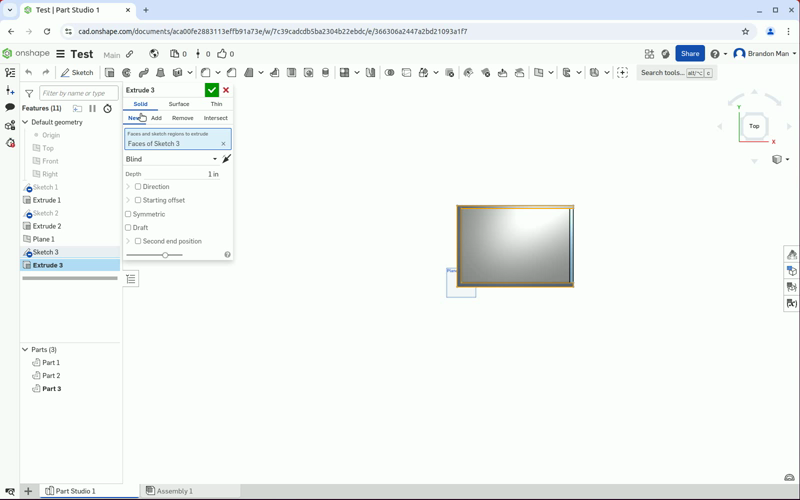
mouse_move(137, 120)
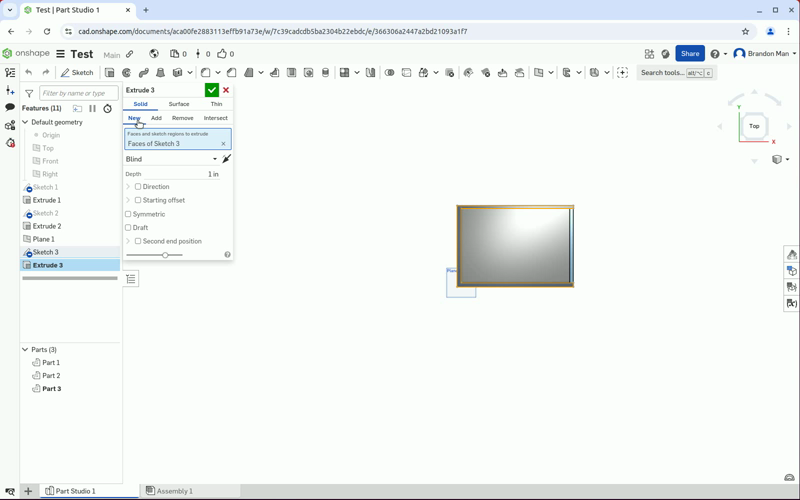
click(137, 120)
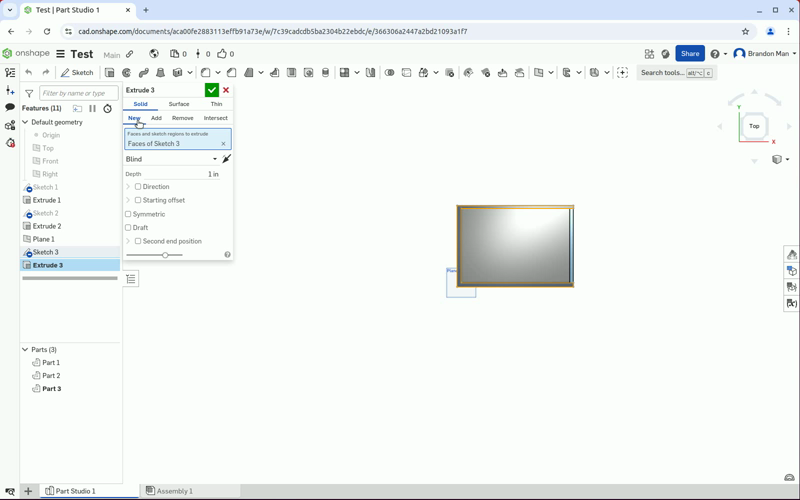
key(tab, 4)
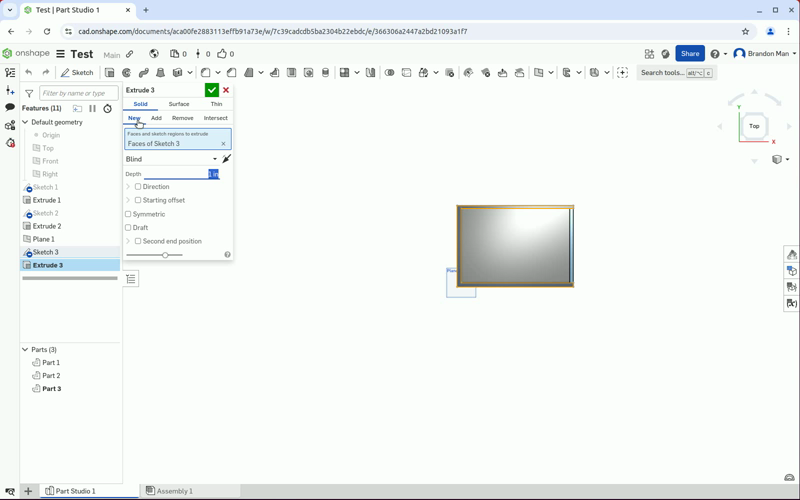
text(9.147)
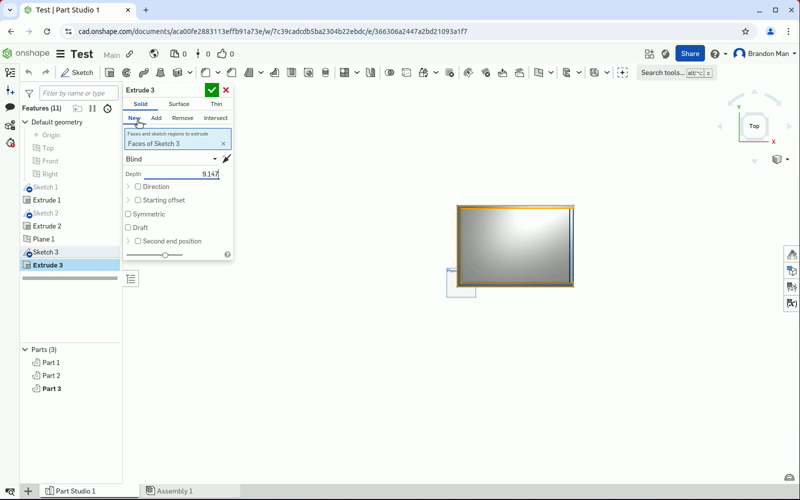
key(enter)
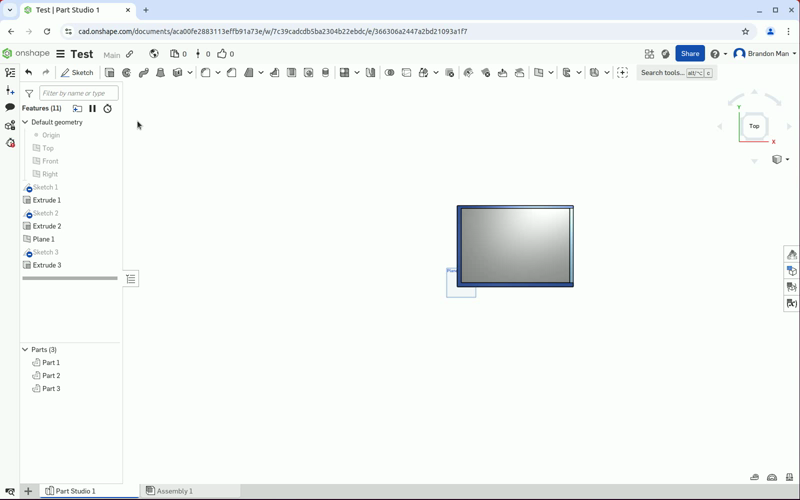
key(shift+h)
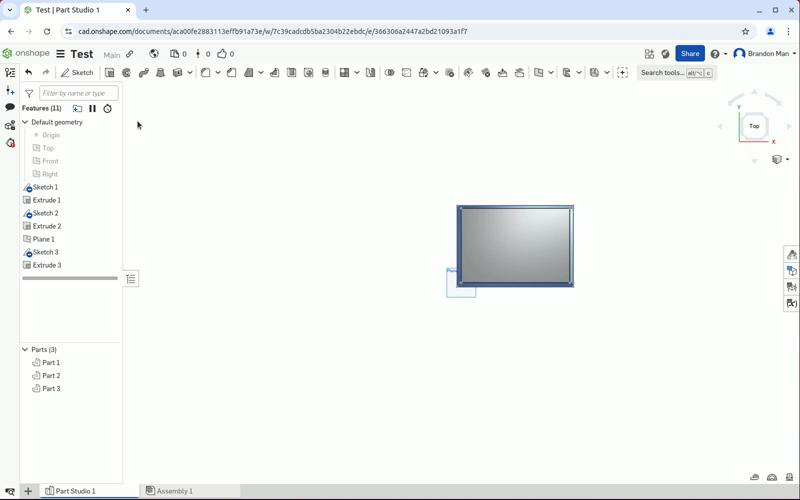
key(shift+h)
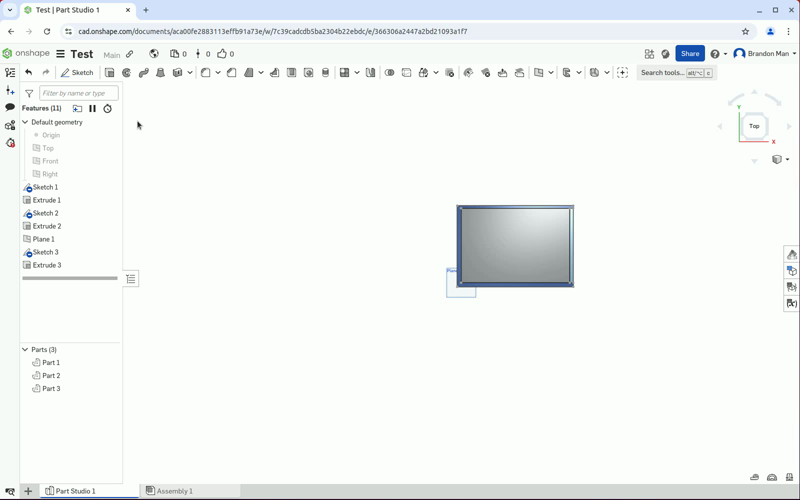
key(shift+7)
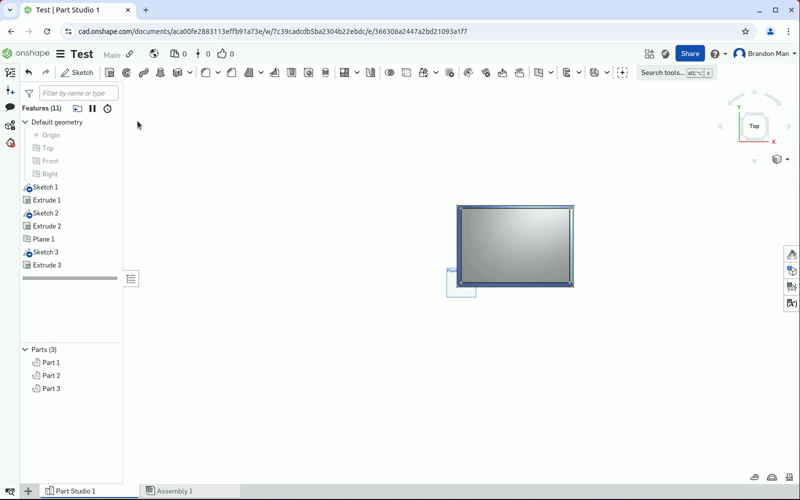
key(up, 3)
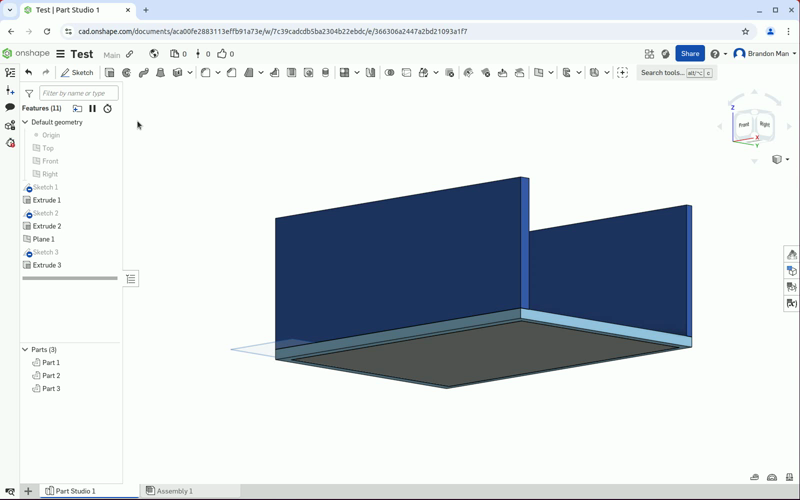
key(left, 3)
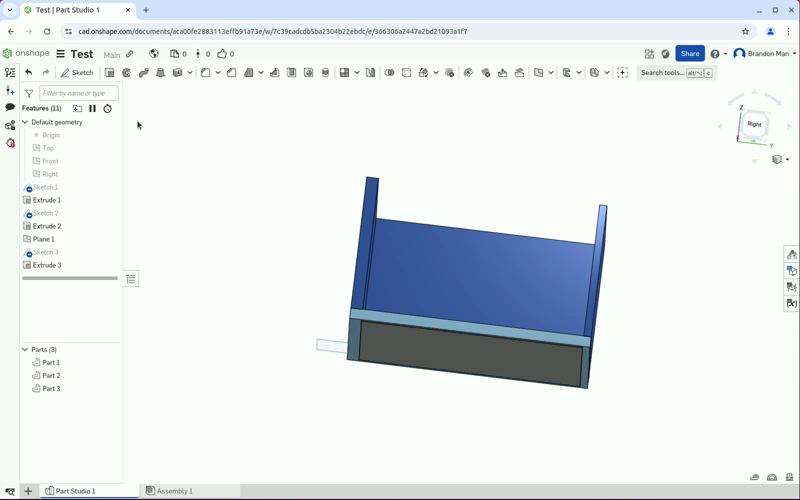
key(right, 3)
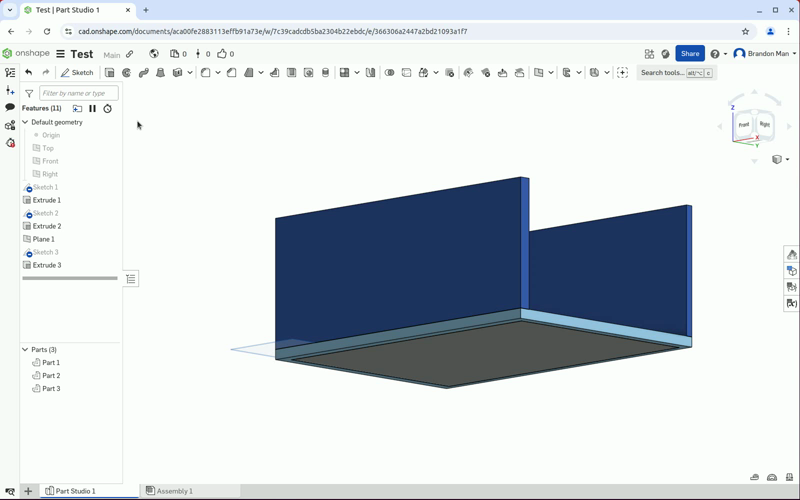
key(down, 3)
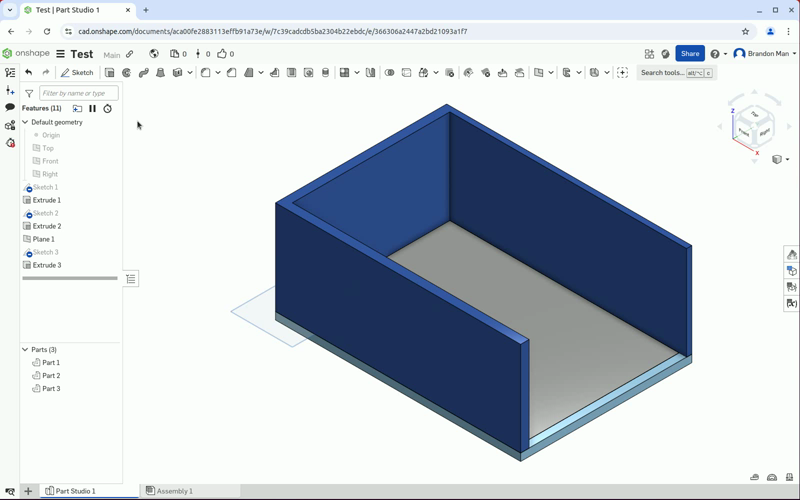
mouse_move(73, 189)
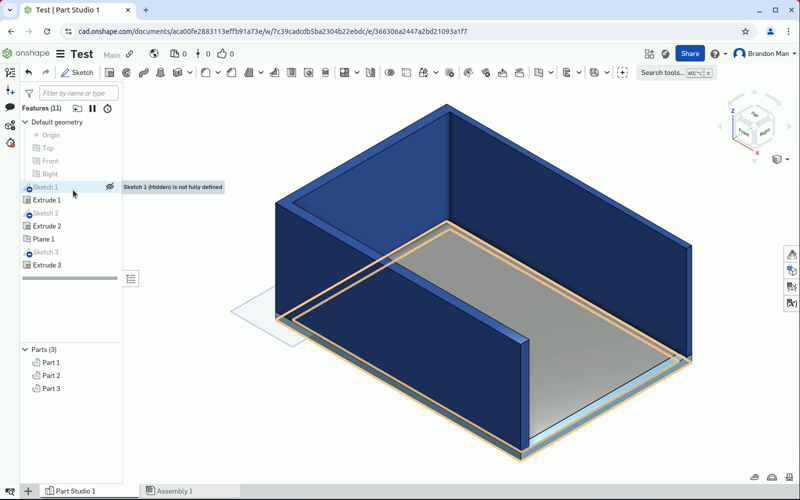
click(73, 189)